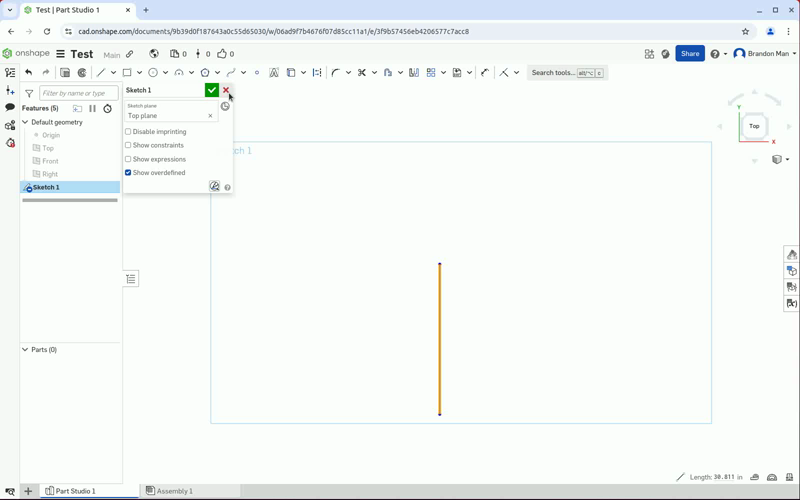
key(shift+h)
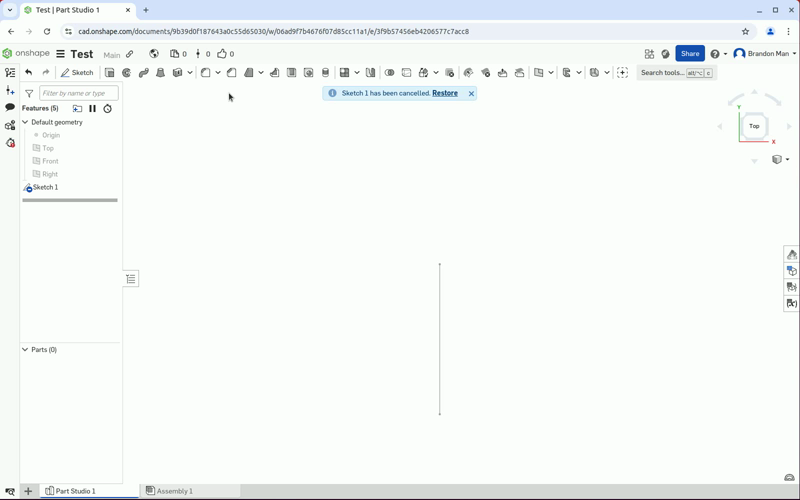
mouse_move(73, 352)
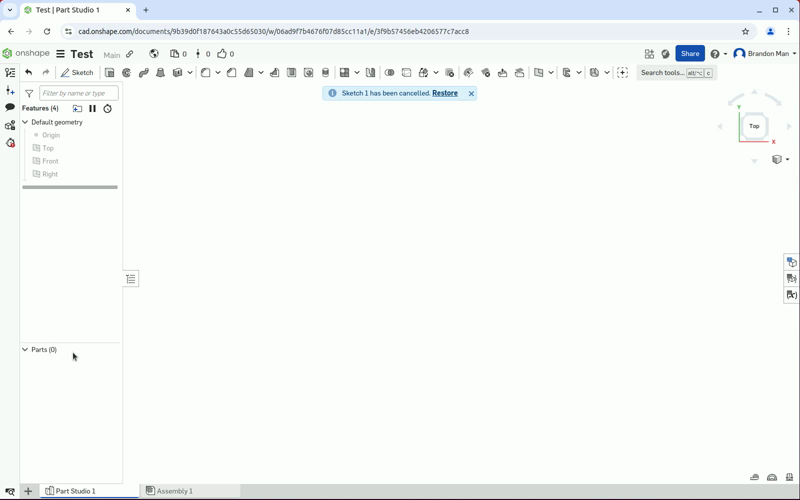
key(y)
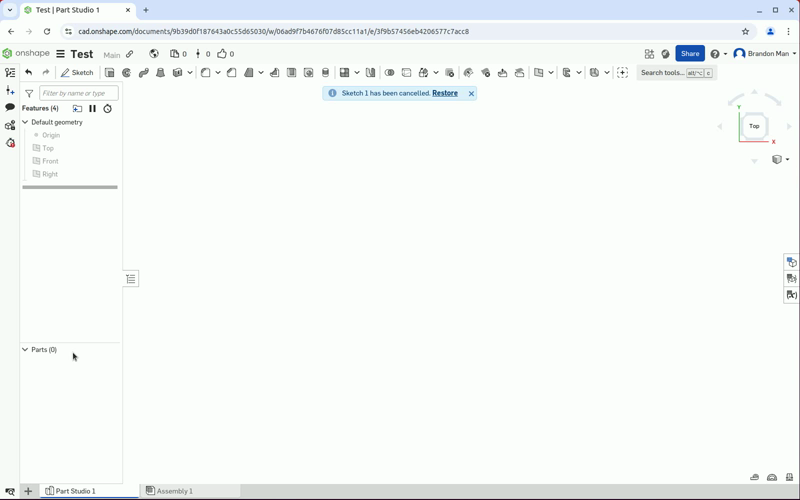
key(shift+p)
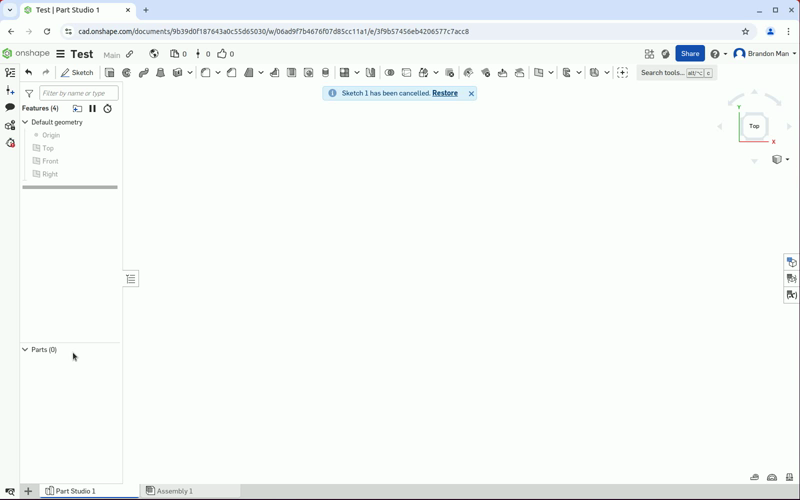
key(space)
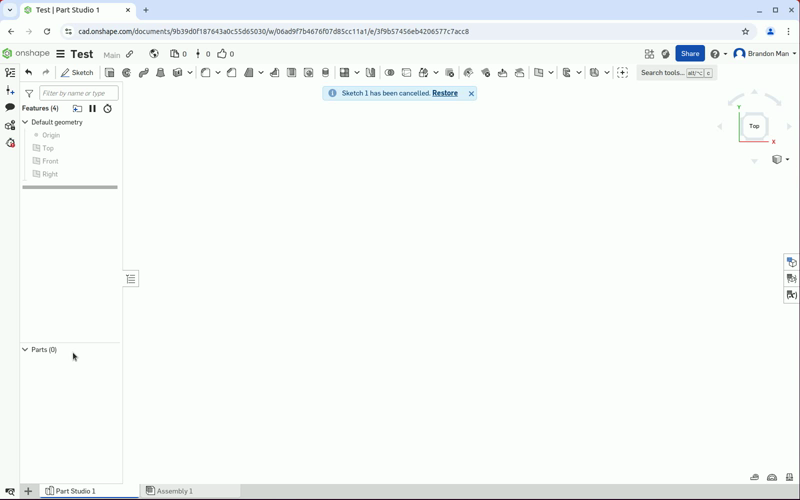
key_down(shift)
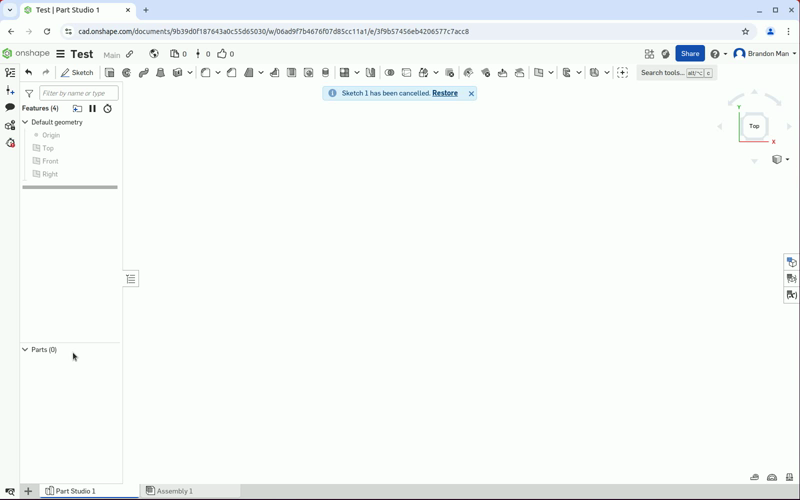
key(up)
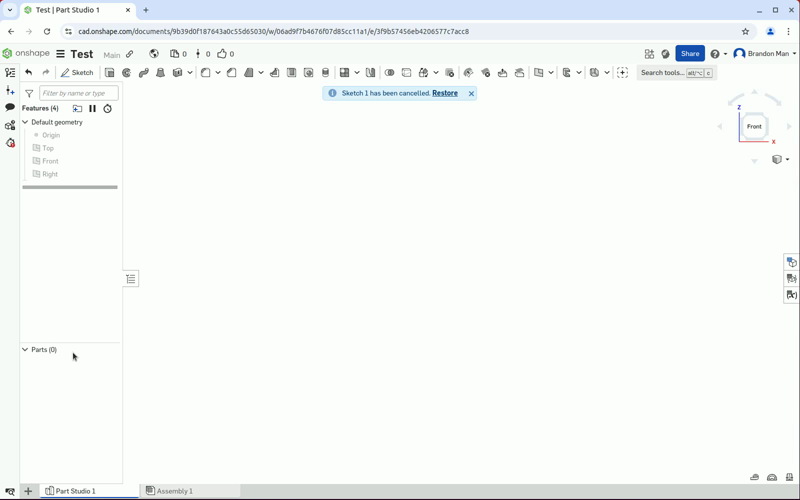
key_up(shift)
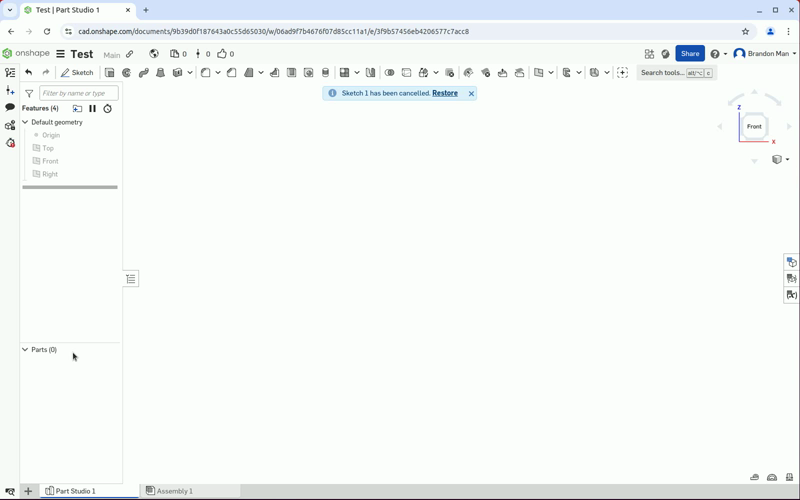
mouse_move(73, 352)
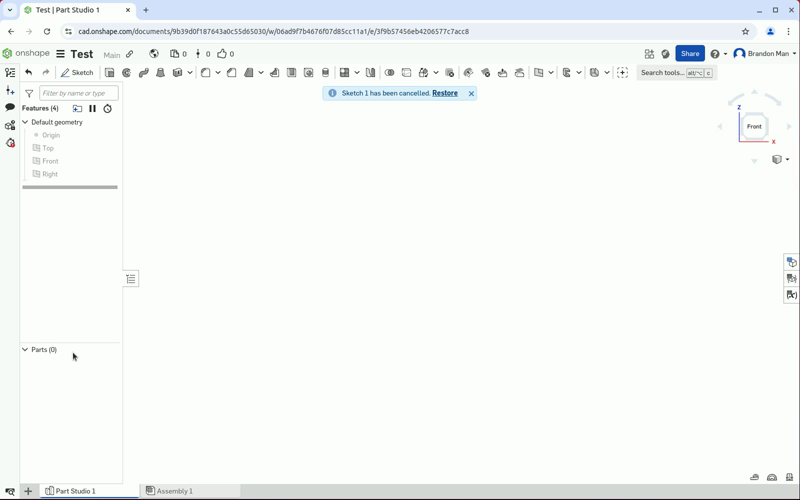
key(shift+y)
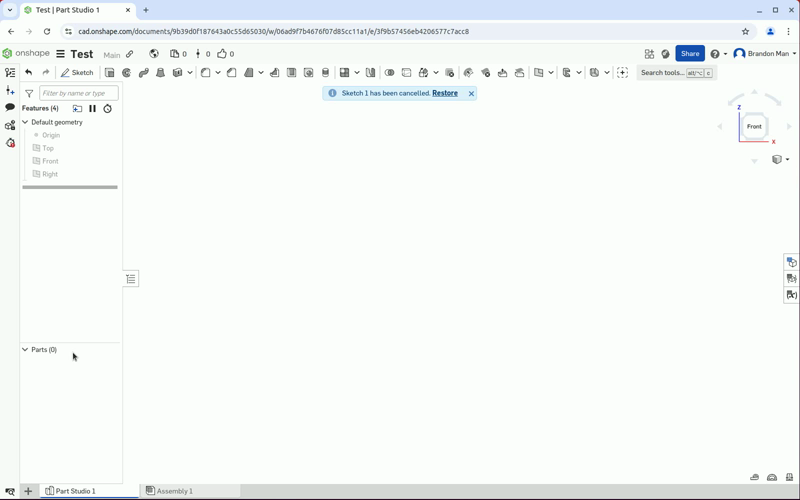
key(shift+s)
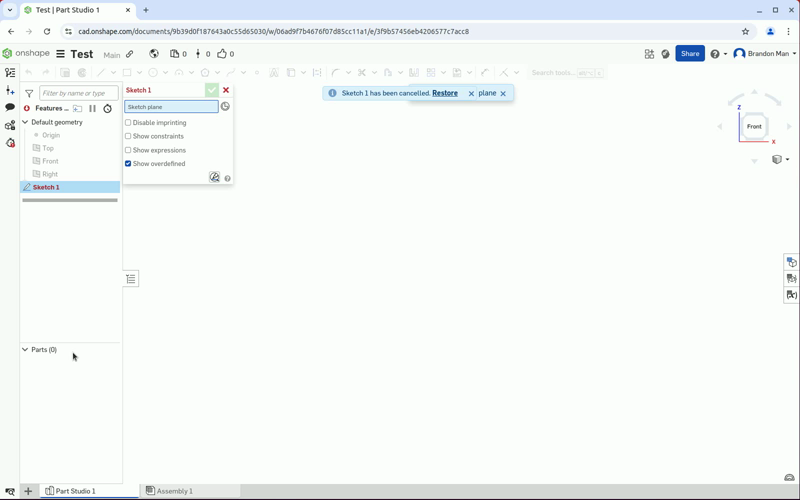
mouse_move(73, 163)
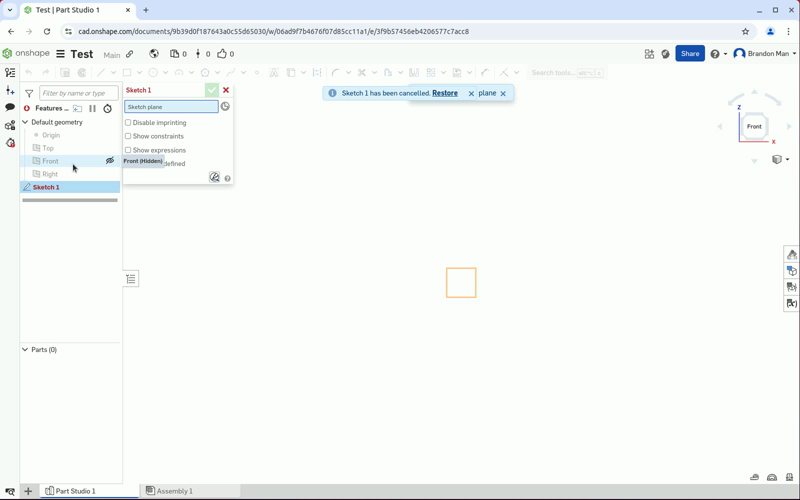
click(73, 163)
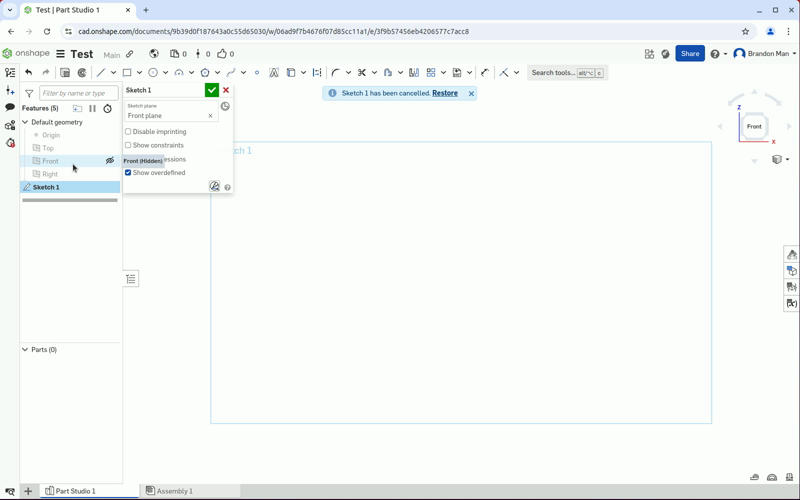
mouse_move(73, 352)
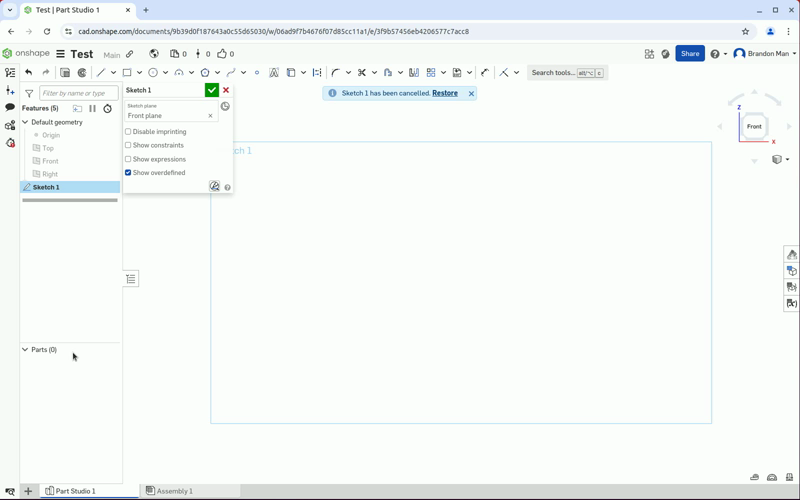
key(y)
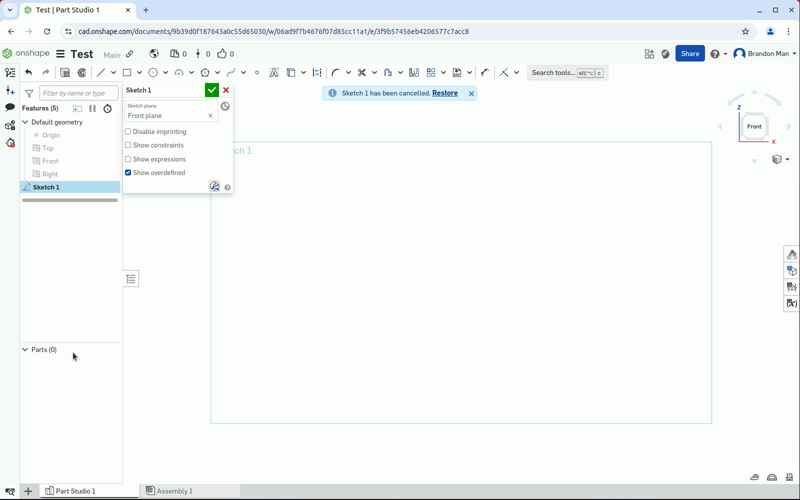
key(l)
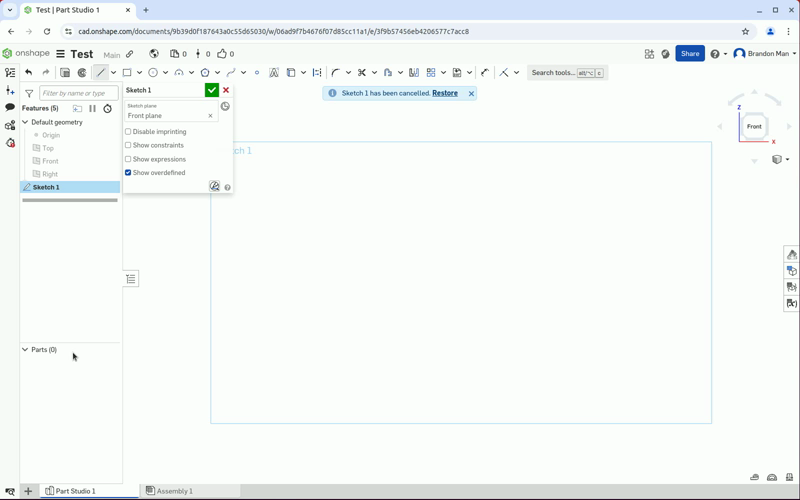
key_down(shift)
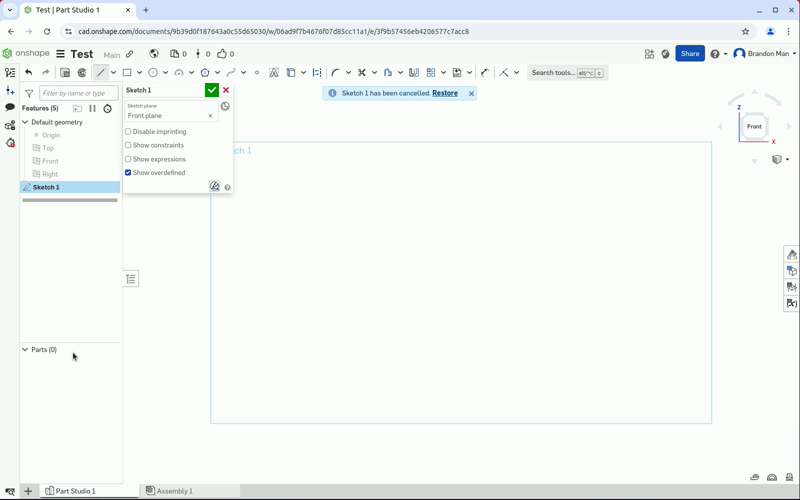
mouse_move(457, 286)
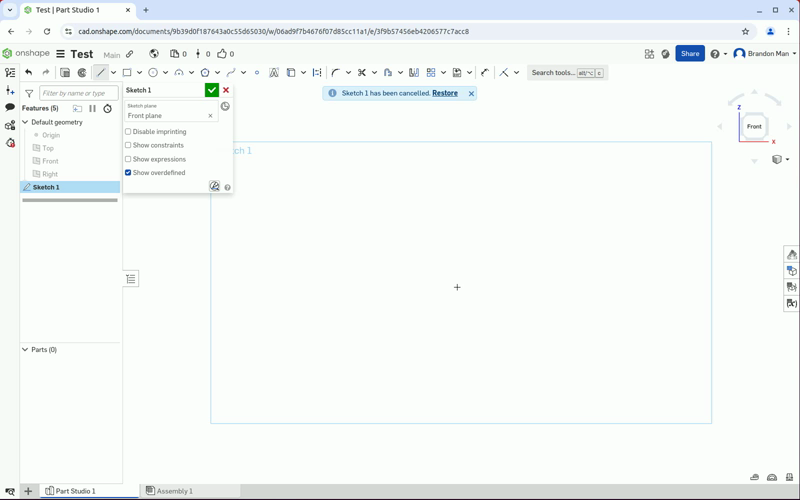
click(457, 286)
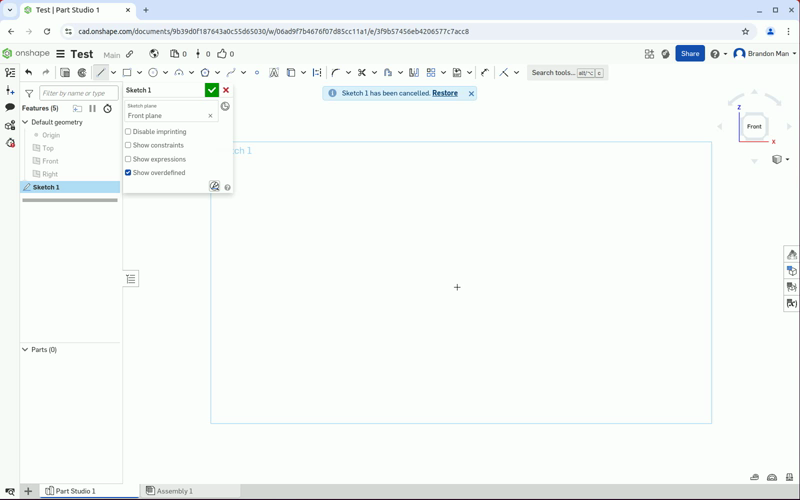
key_up(shift)
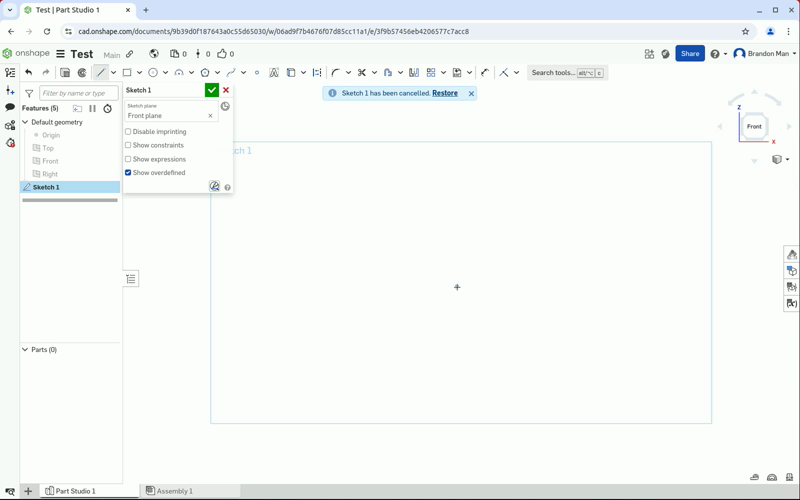
key_down(shift)
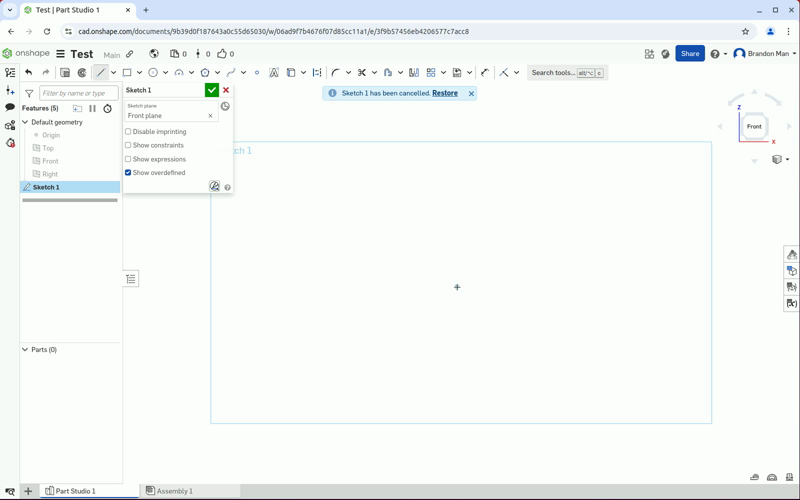
mouse_move(487, 286)
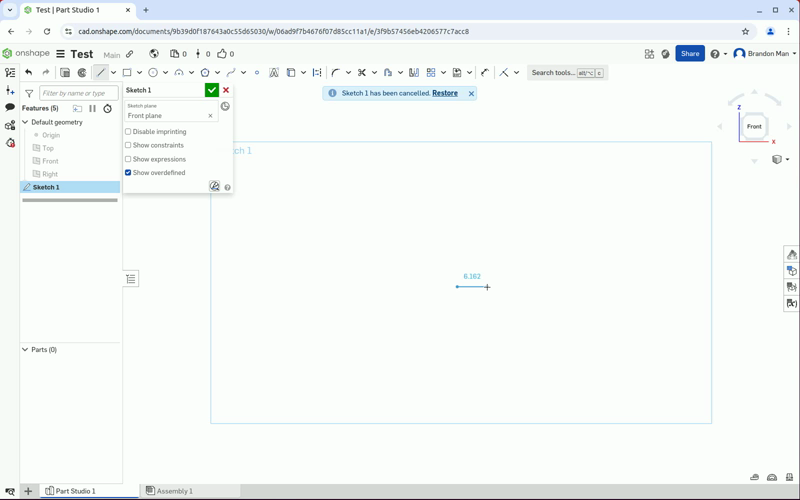
mouse_move(465, 277)
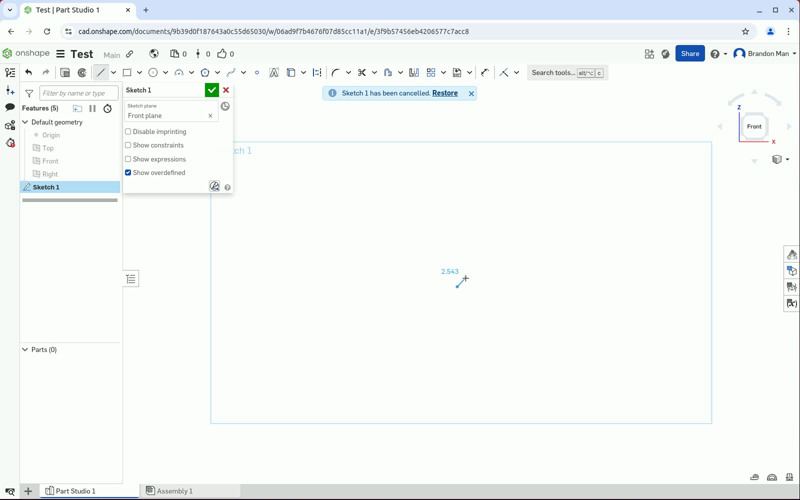
click(465, 277)
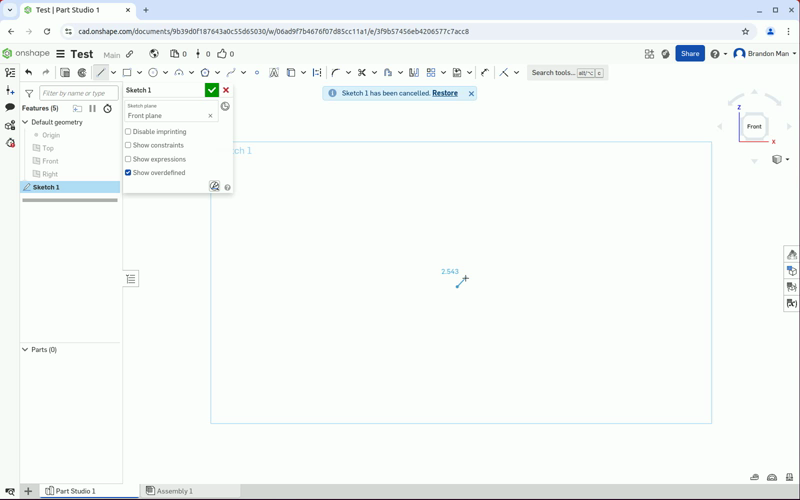
key_up(shift)
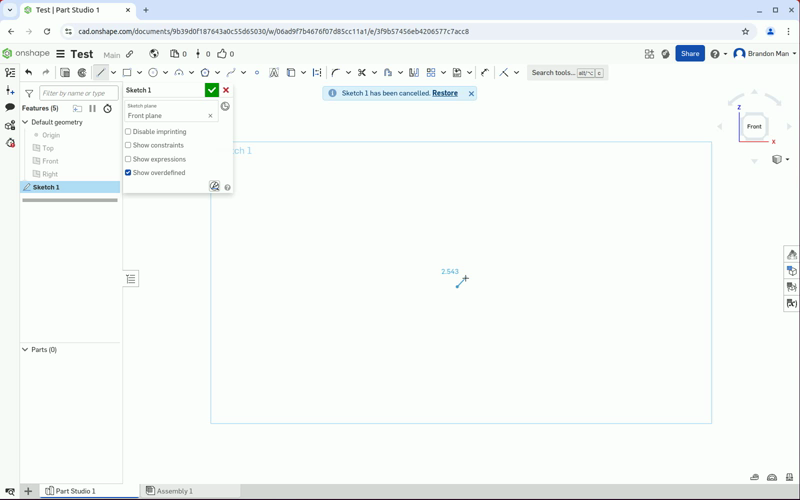
key(esc)
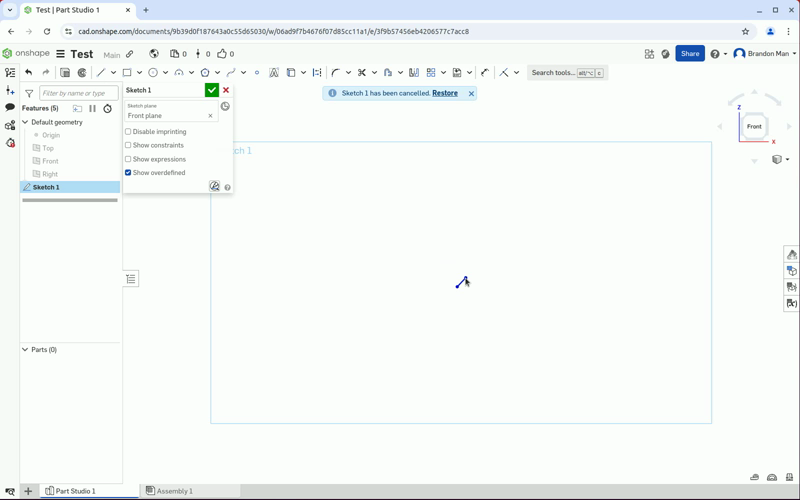
key(a)
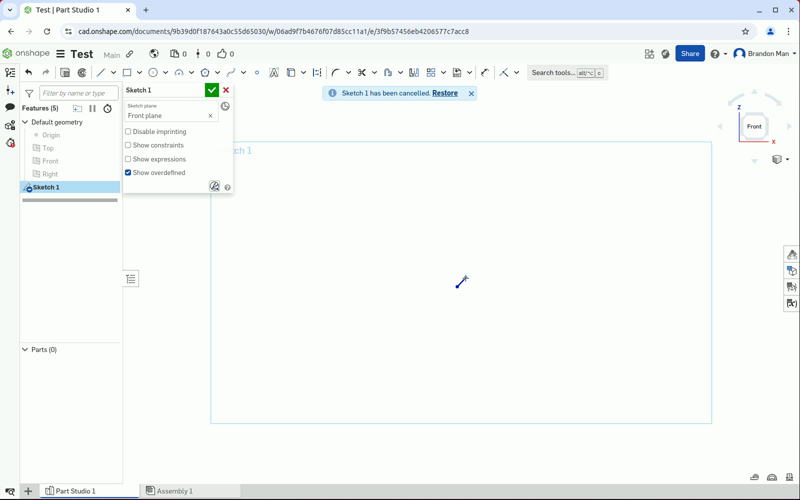
mouse_move(465, 277)
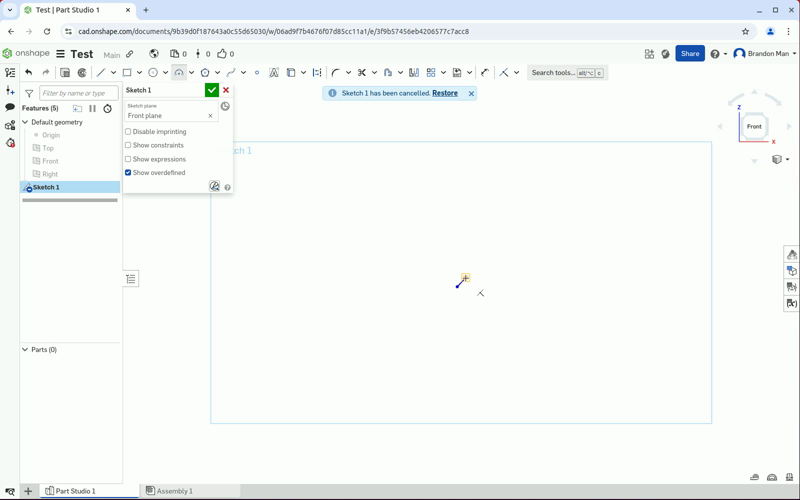
click(465, 277)
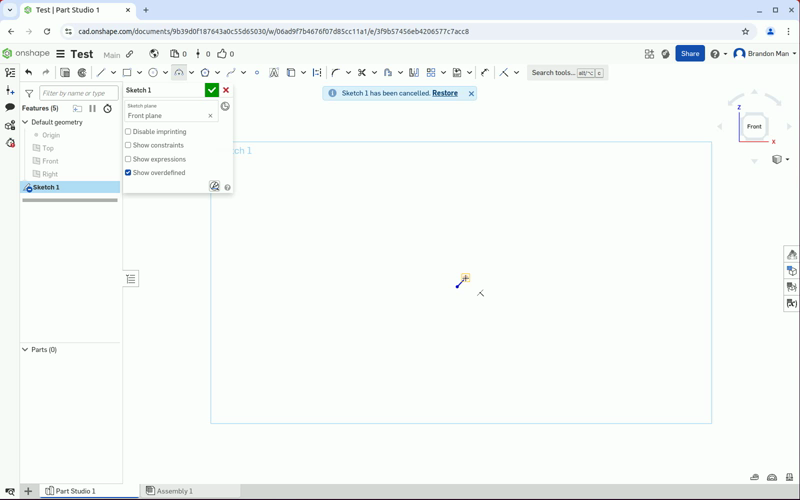
mouse_move(457, 286)
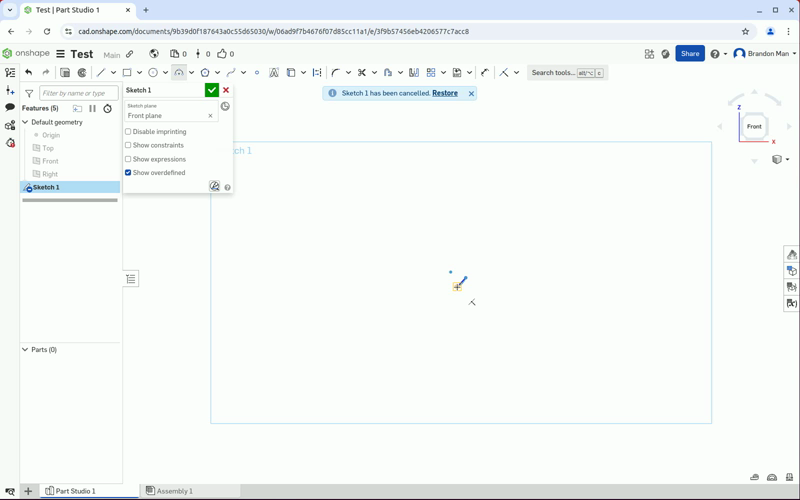
click(457, 286)
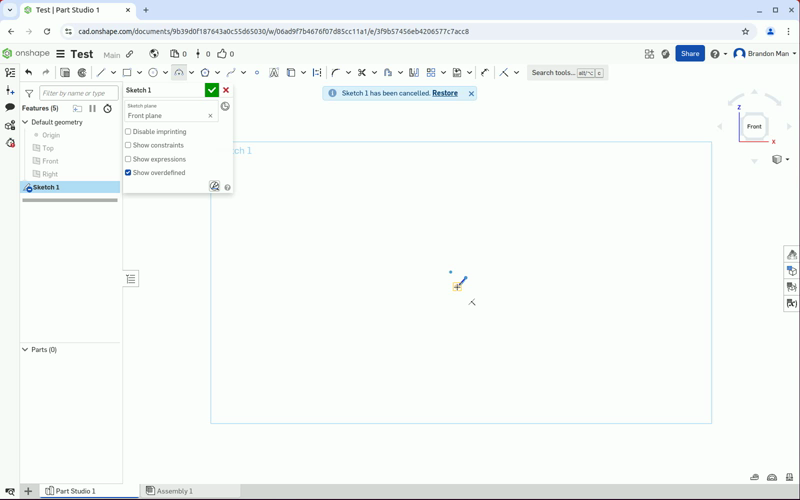
key_down(shift)
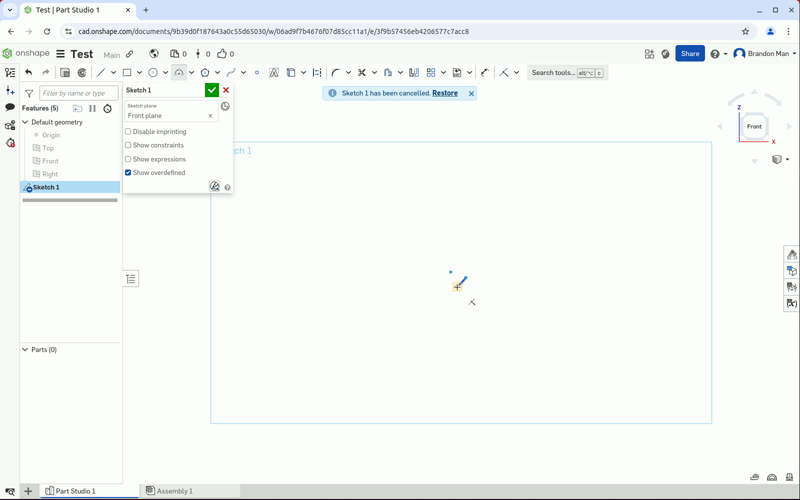
mouse_move(456, 277)
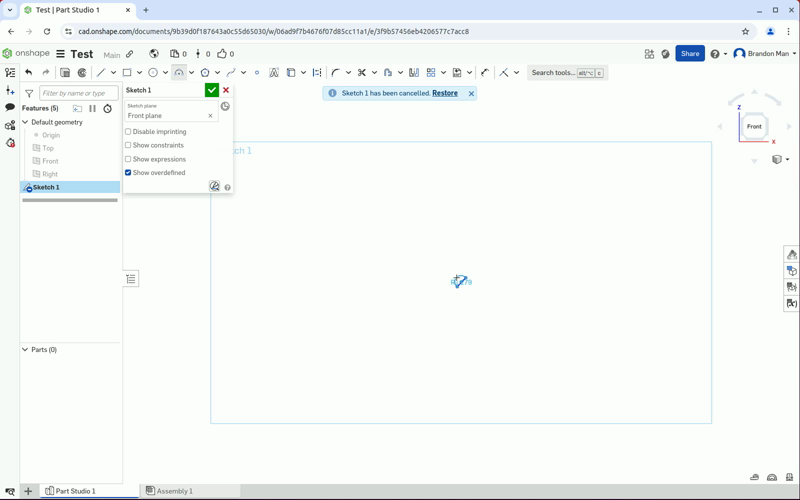
click(456, 277)
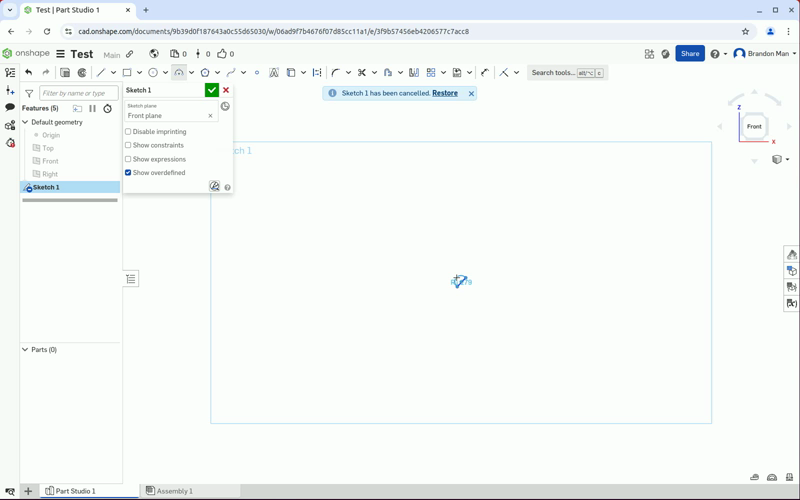
key_up(shift)
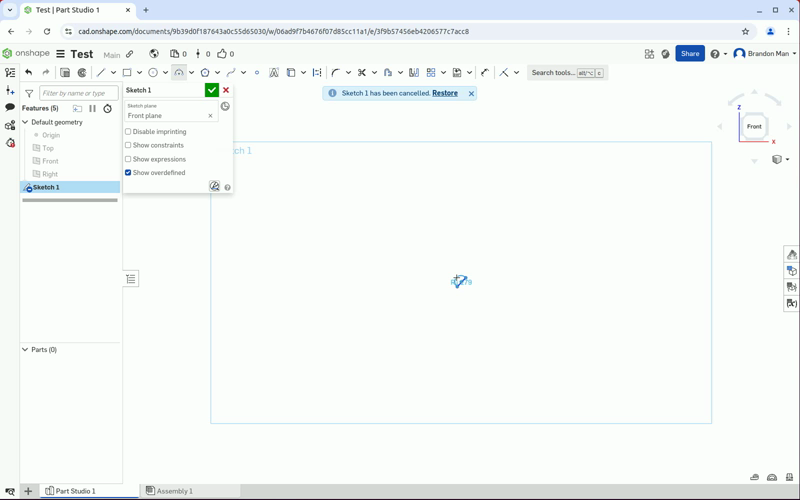
key(esc)
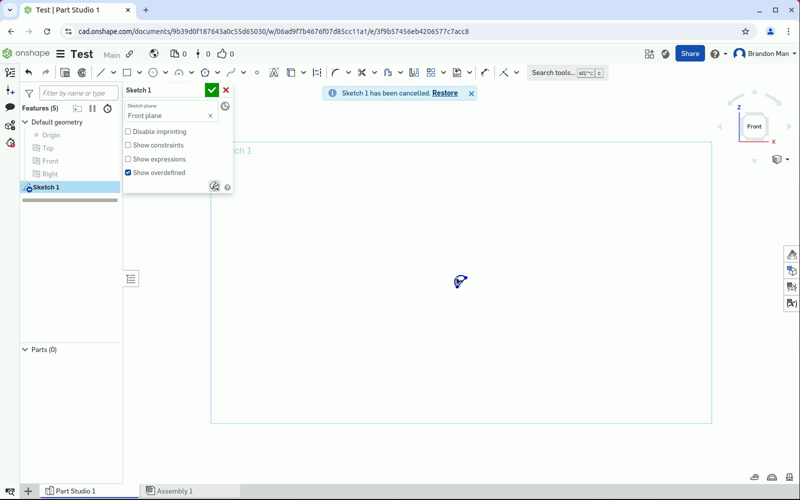
mouse_move(461, 278)
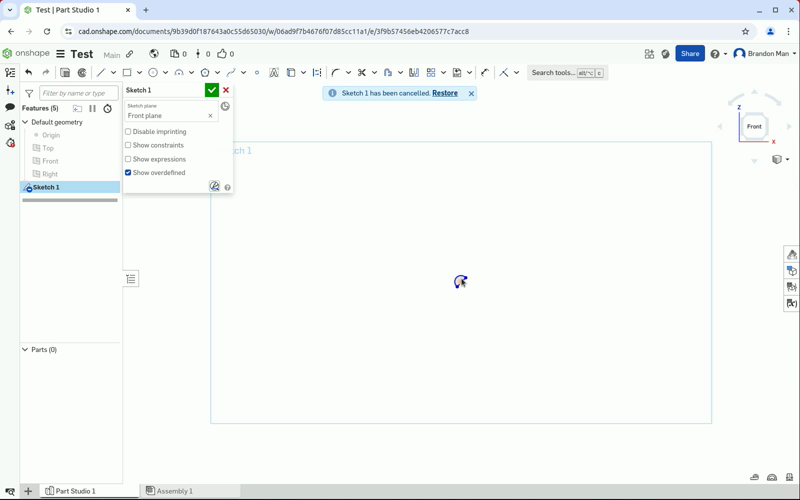
scroll(6)
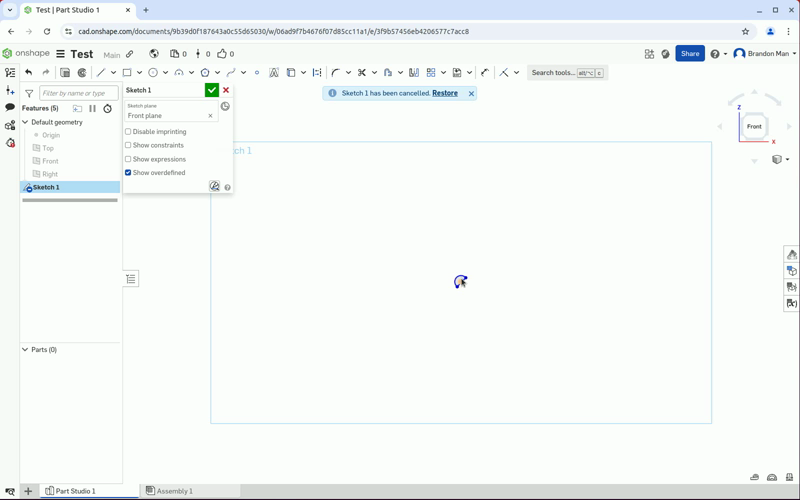
scroll(6)
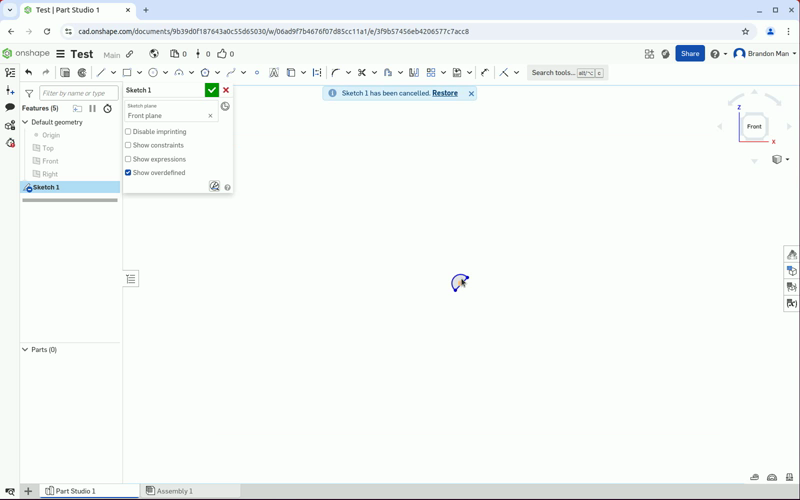
scroll(6)
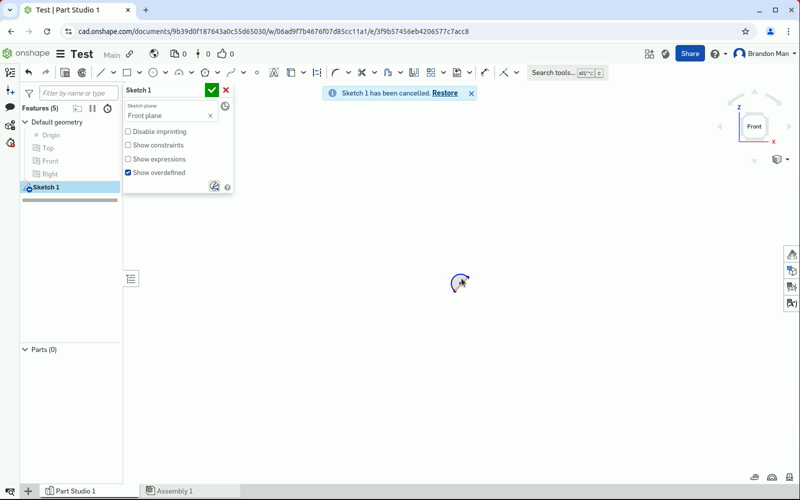
scroll(6)
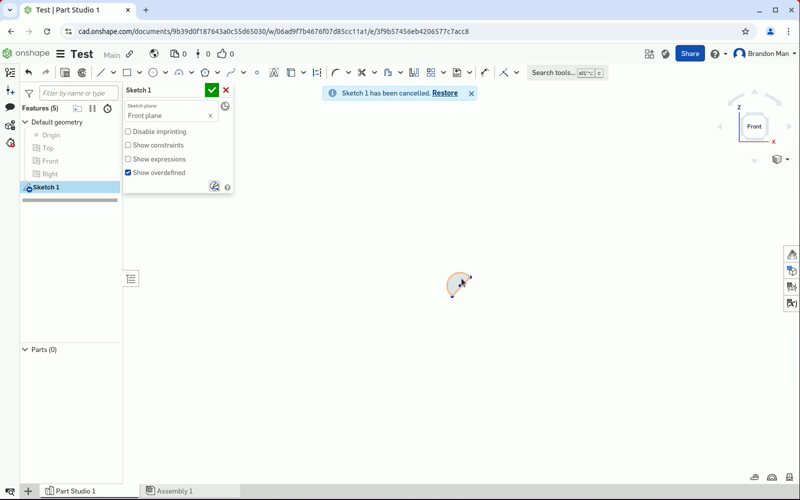
scroll(6)
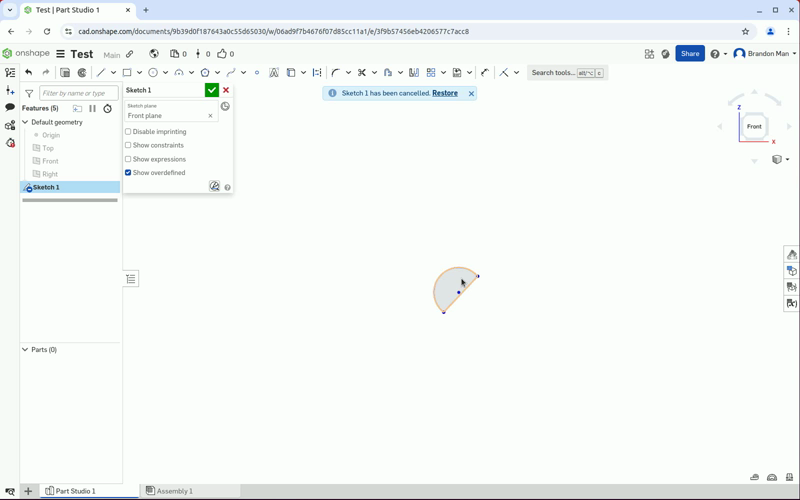
scroll(6)
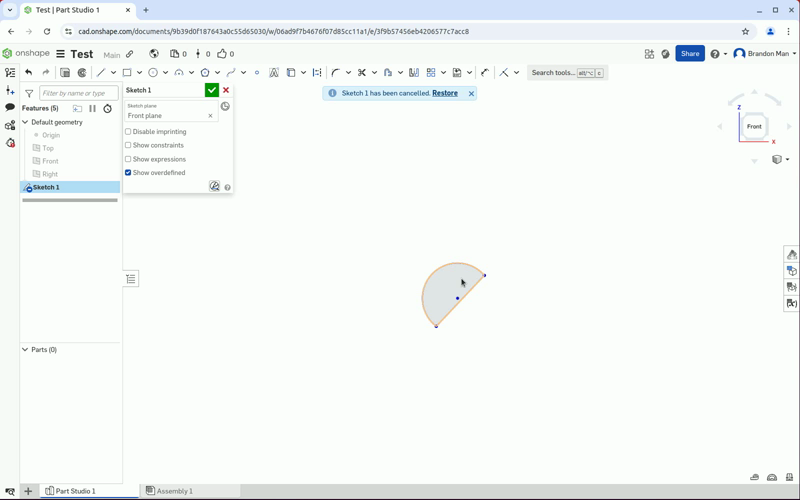
scroll(6)
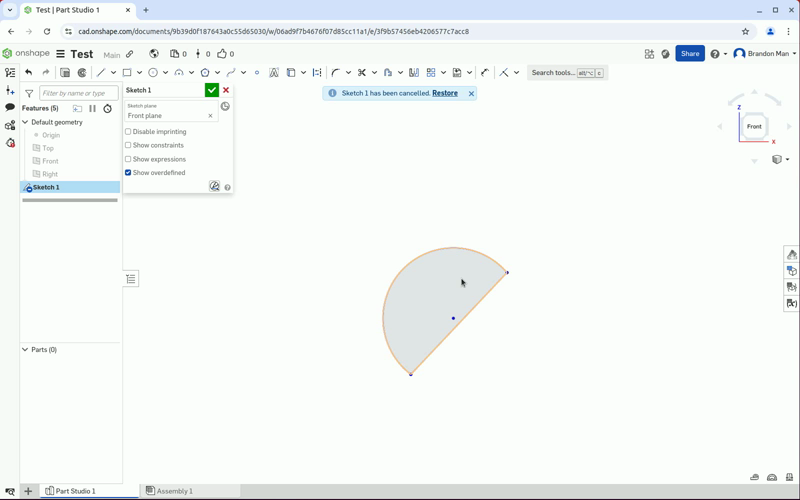
click(461, 278)
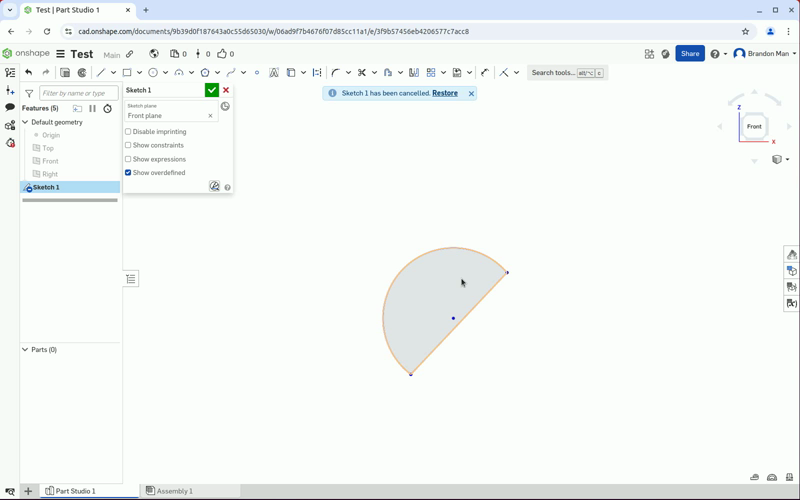
scroll(-6)
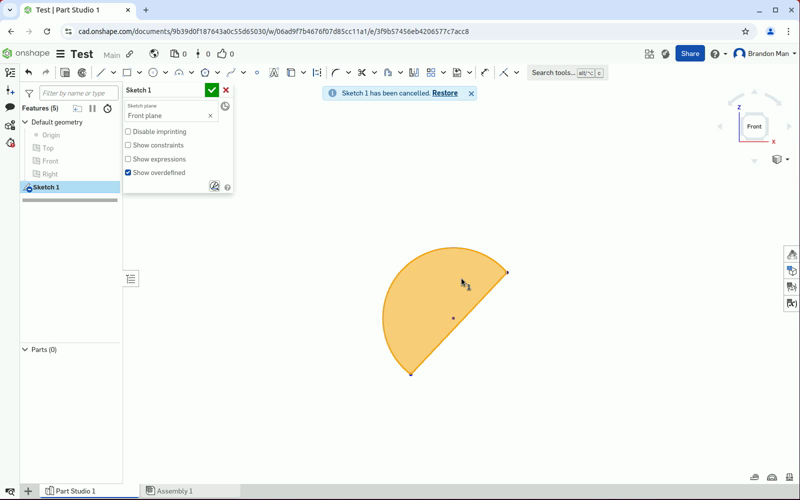
scroll(-6)
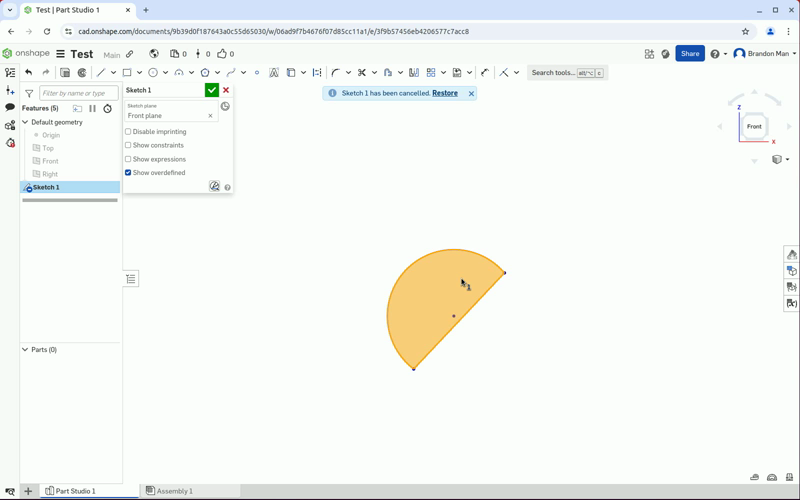
scroll(-6)
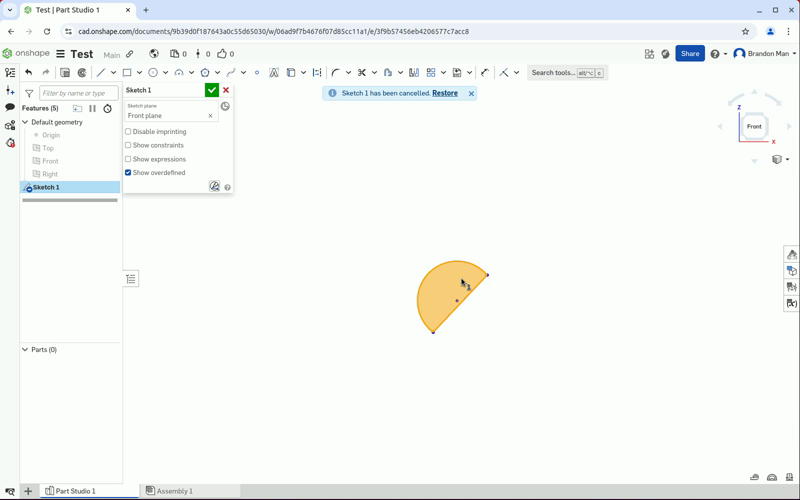
scroll(-6)
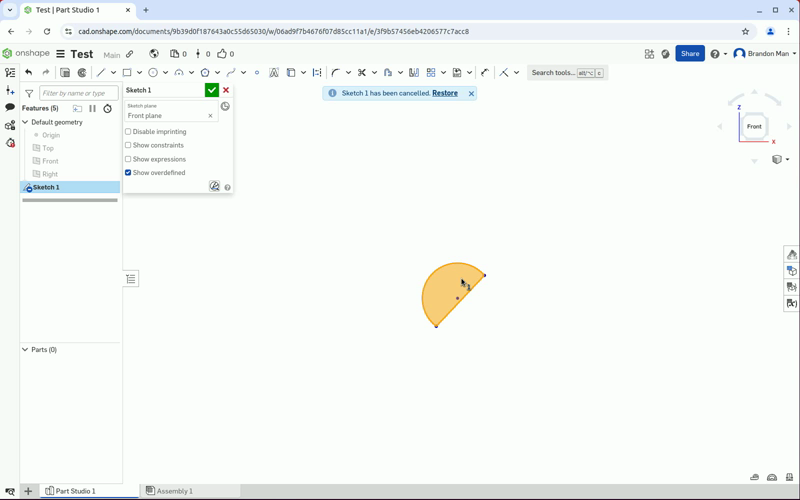
scroll(-6)
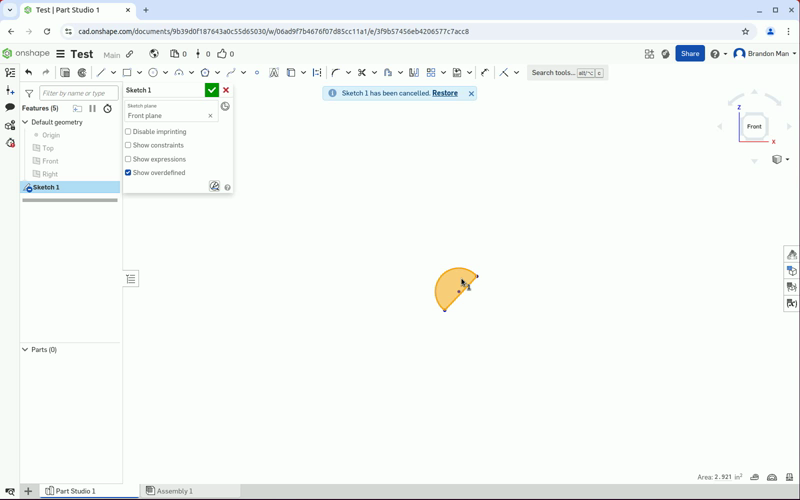
scroll(-6)
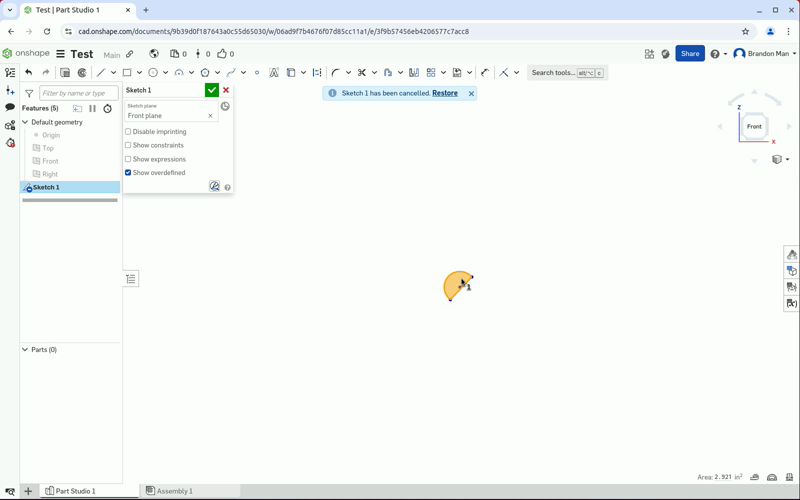
scroll(-6)
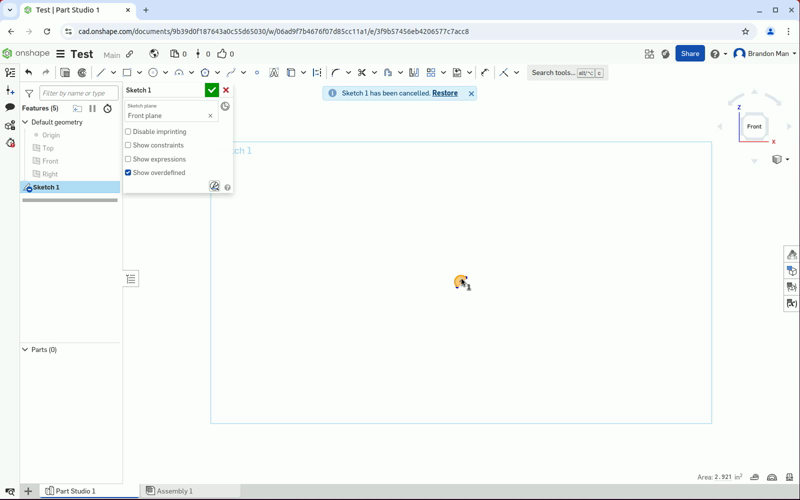
mouse_move(73, 352)
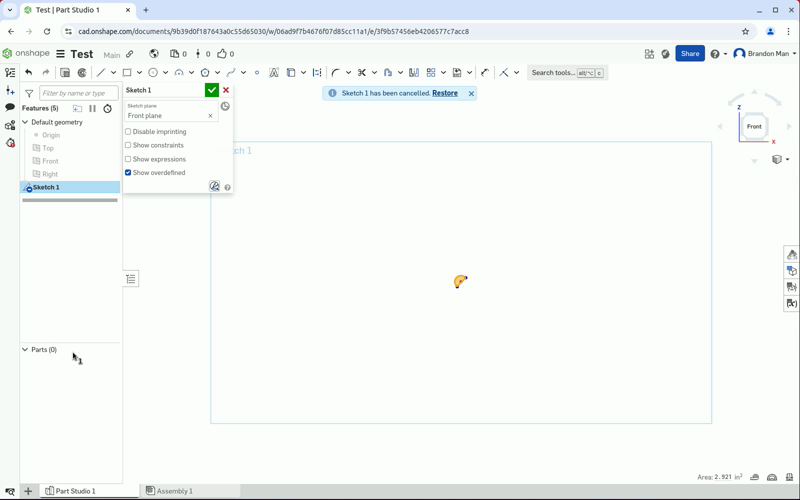
key(shift+y)
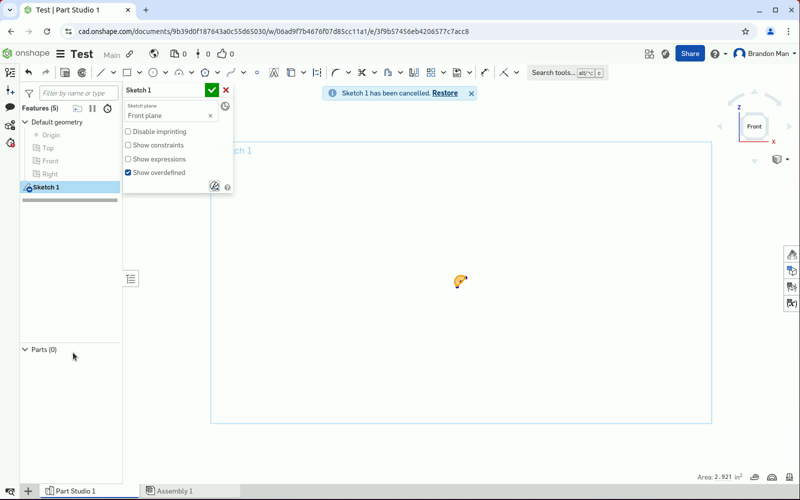
key(shift+e)
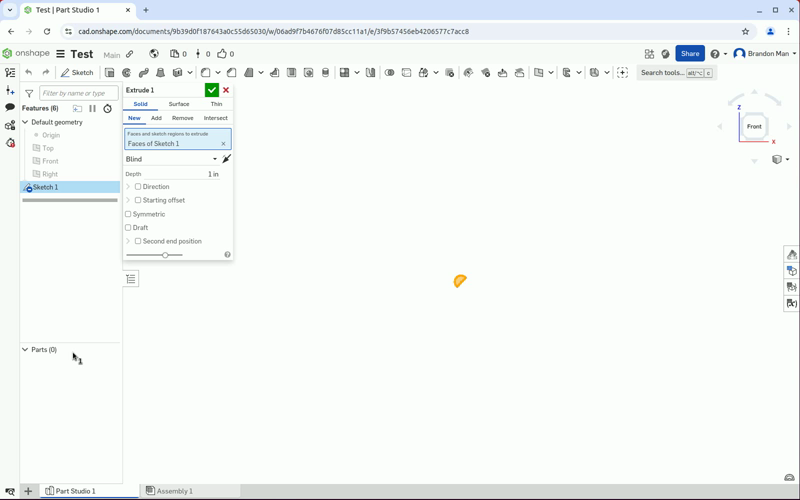
mouse_move(143, 106)
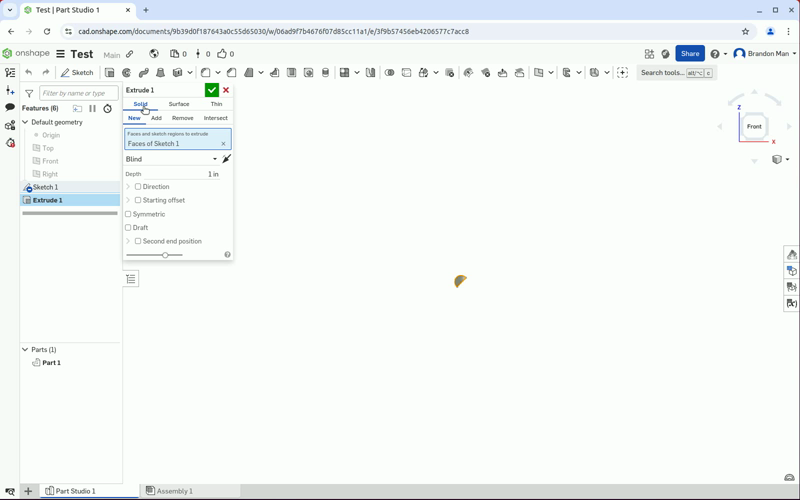
click(143, 106)
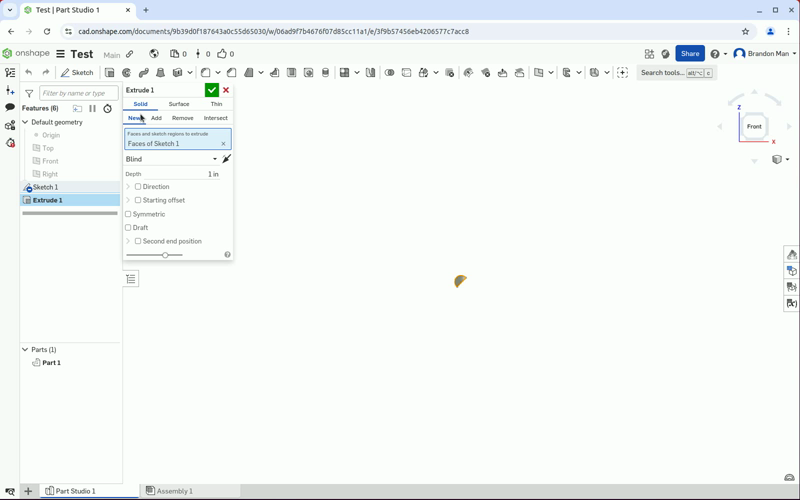
mouse_move(137, 120)
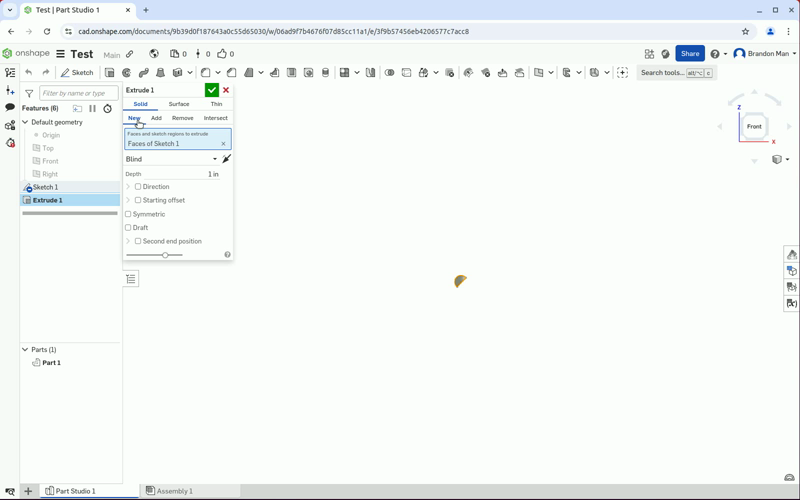
click(137, 120)
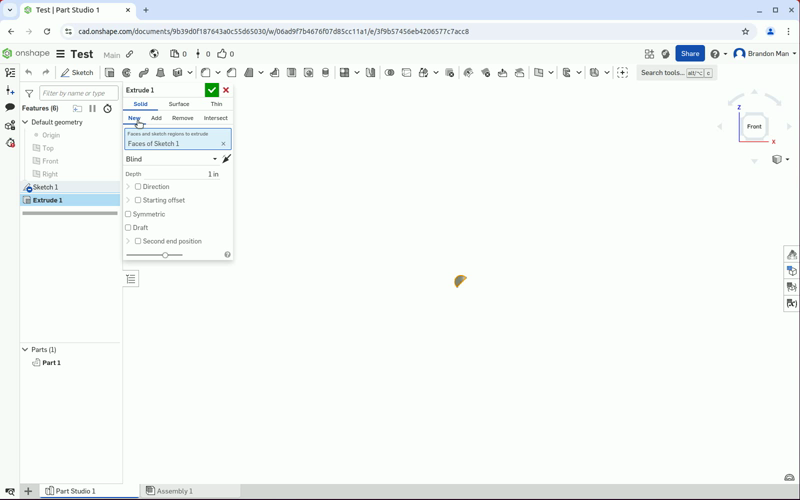
key(tab, 4)
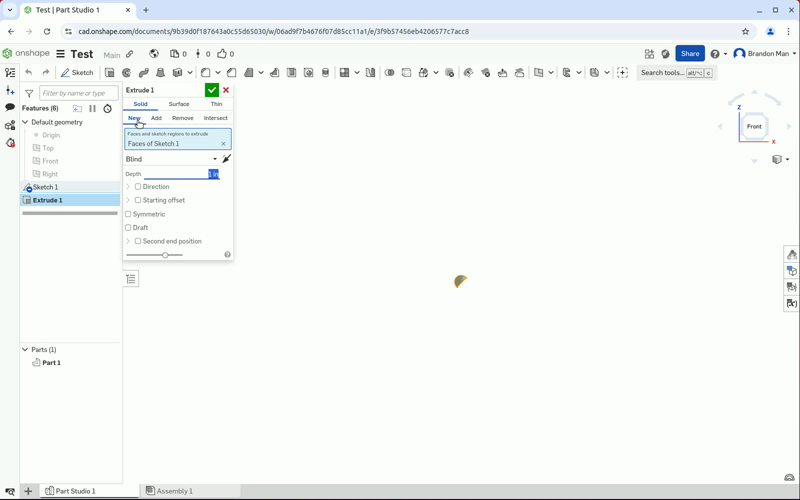
text(0.481)
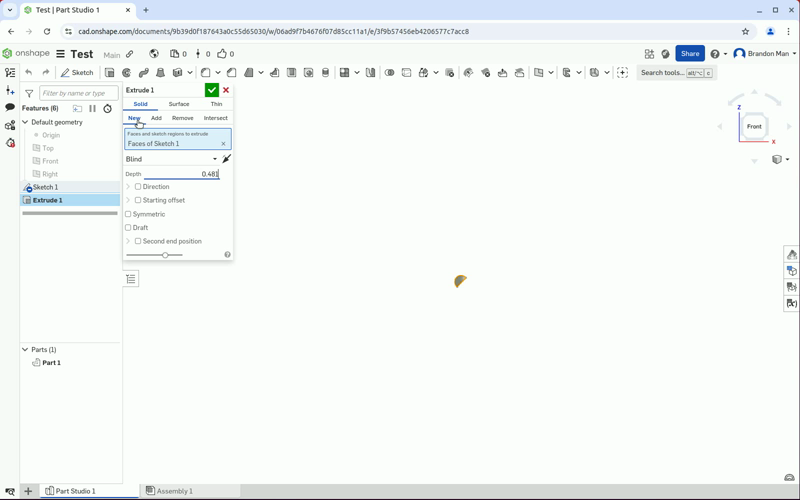
key(enter)
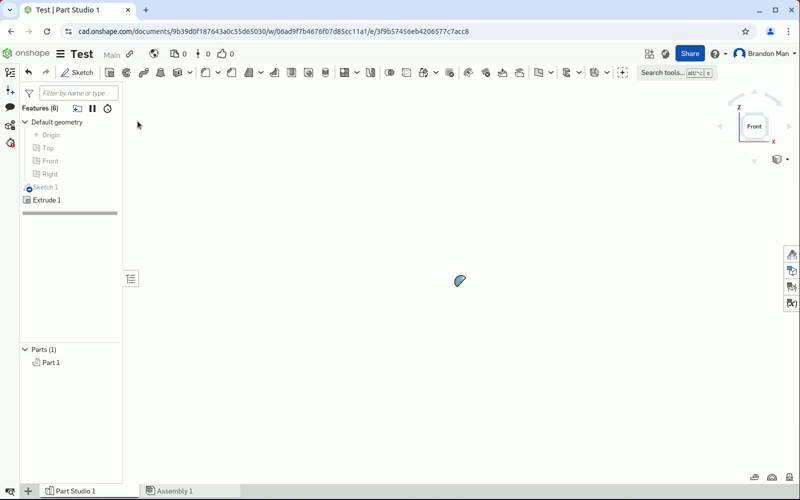
key(shift+h)
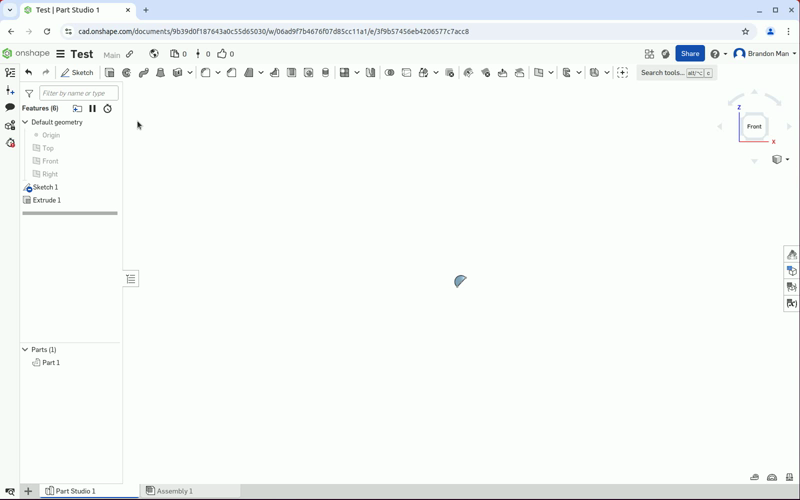
key(shift+h)
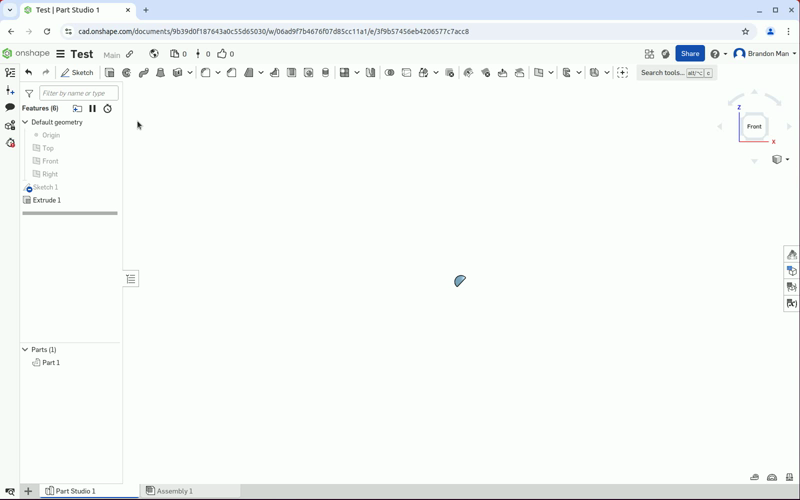
mouse_move(73, 189)
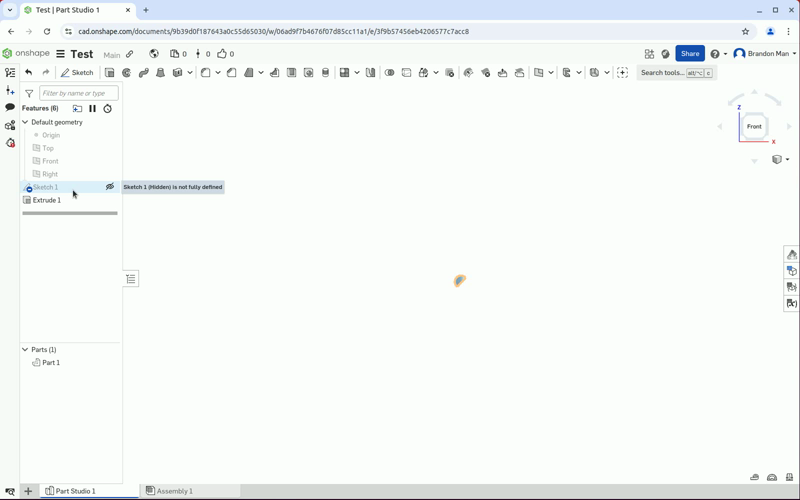
click(73, 189)
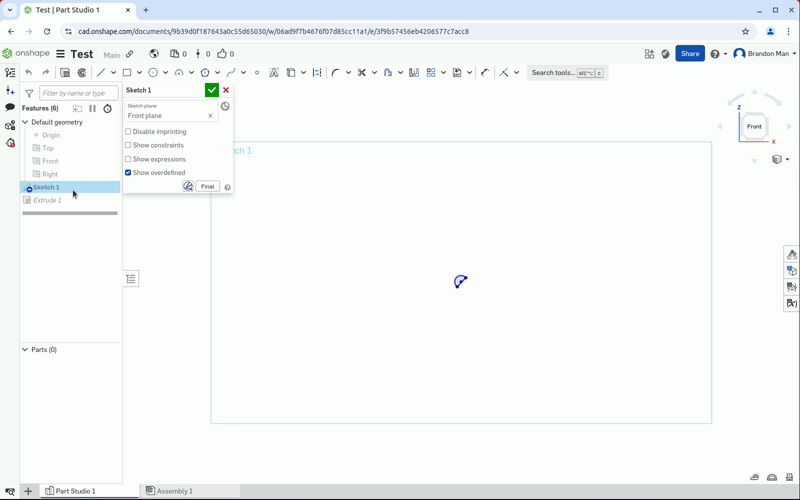
mouse_move(229, 92)
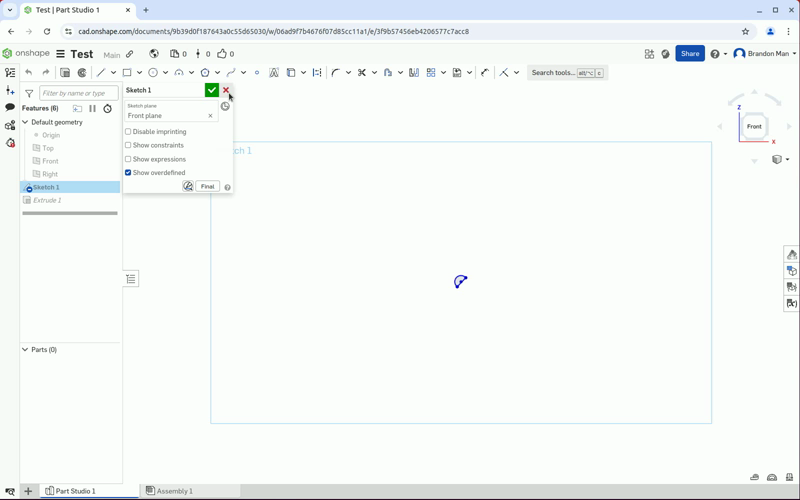
click(229, 92)
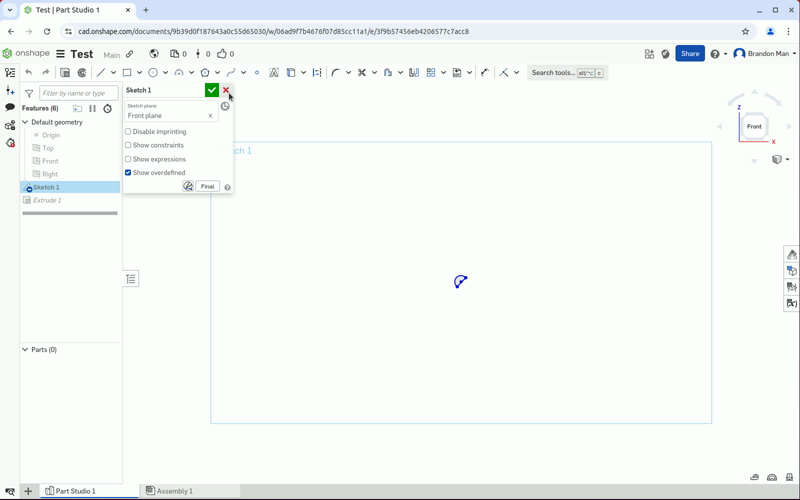
key(shift+s)
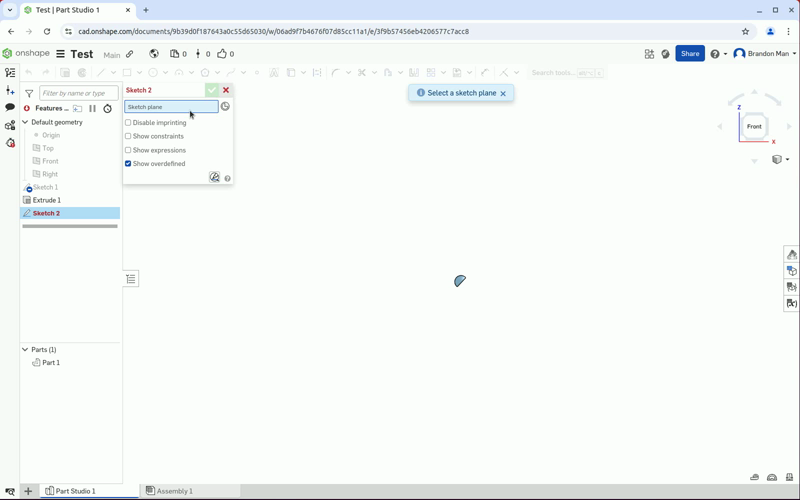
mouse_move(73, 163)
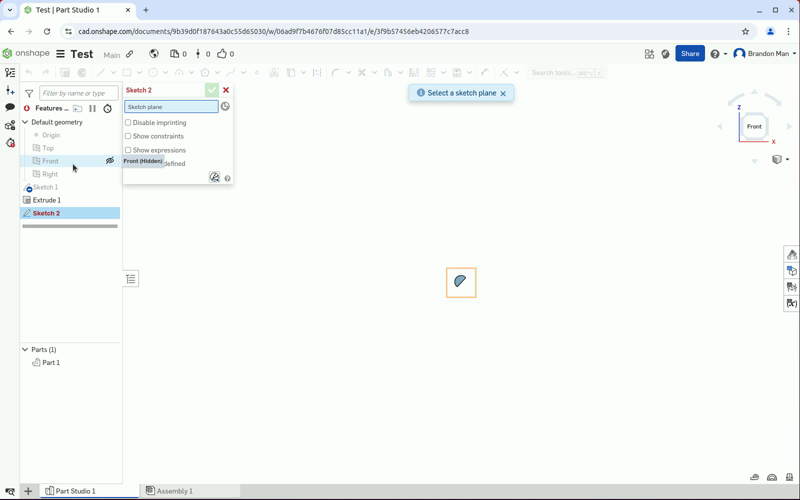
click(73, 163)
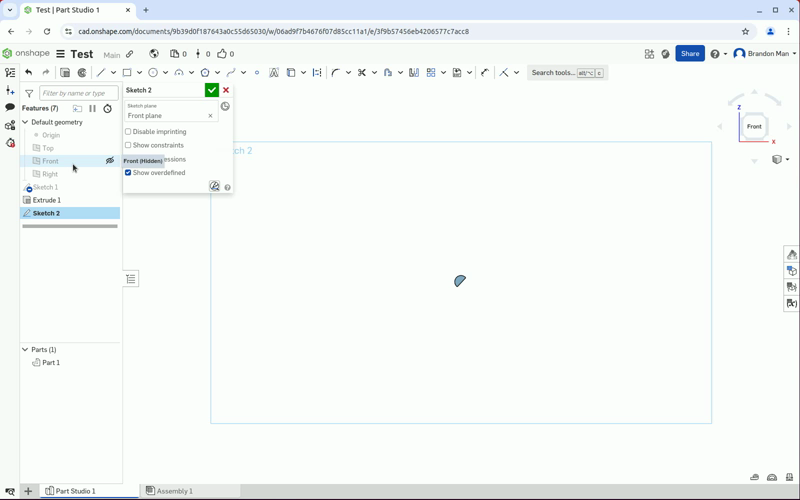
mouse_move(73, 352)
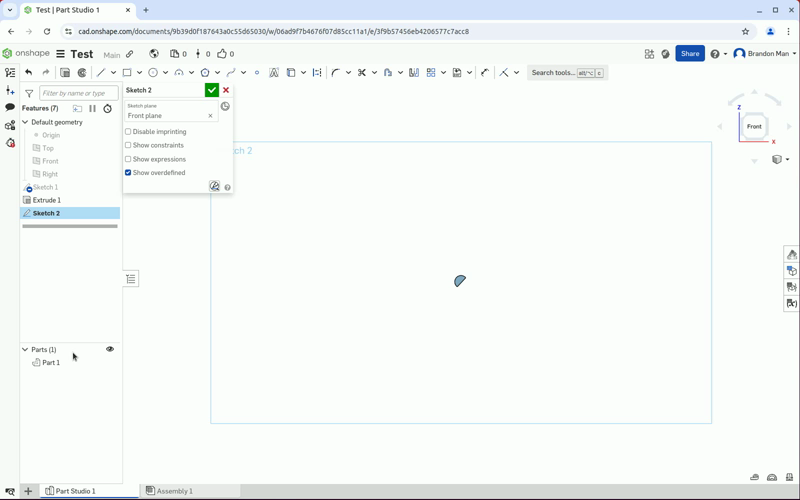
key(y)
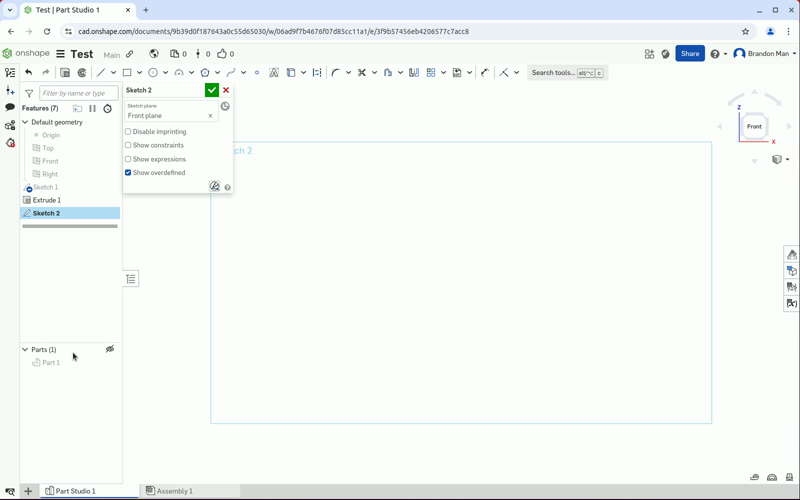
key(l)
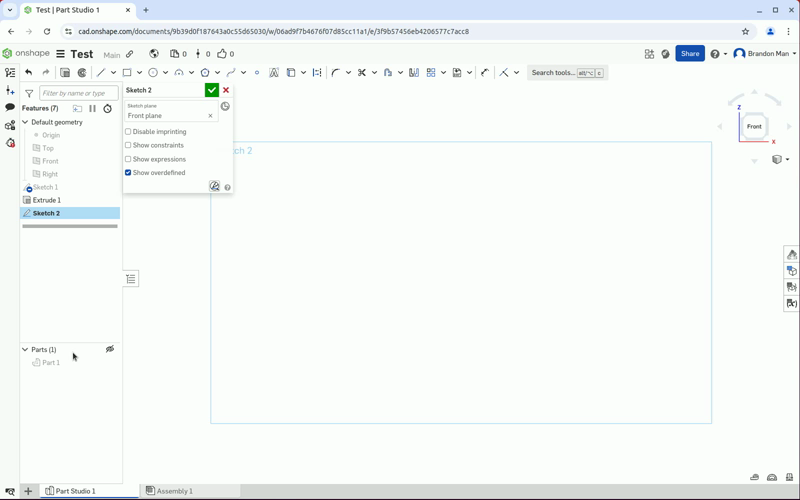
key_down(shift)
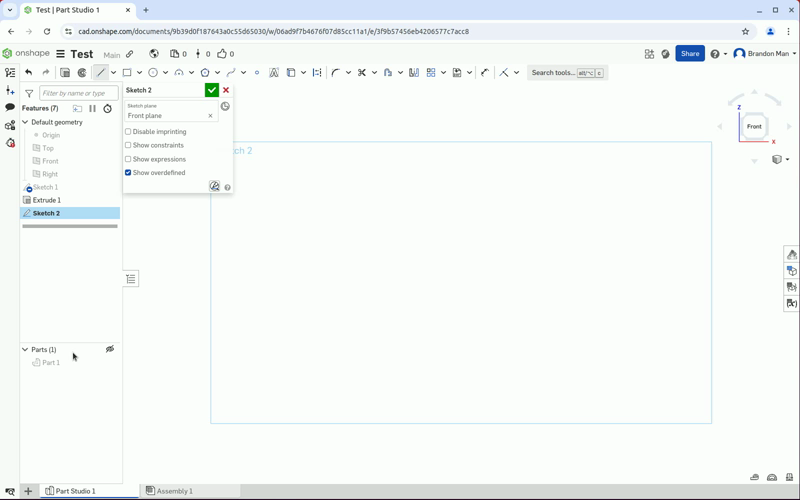
mouse_move(457, 286)
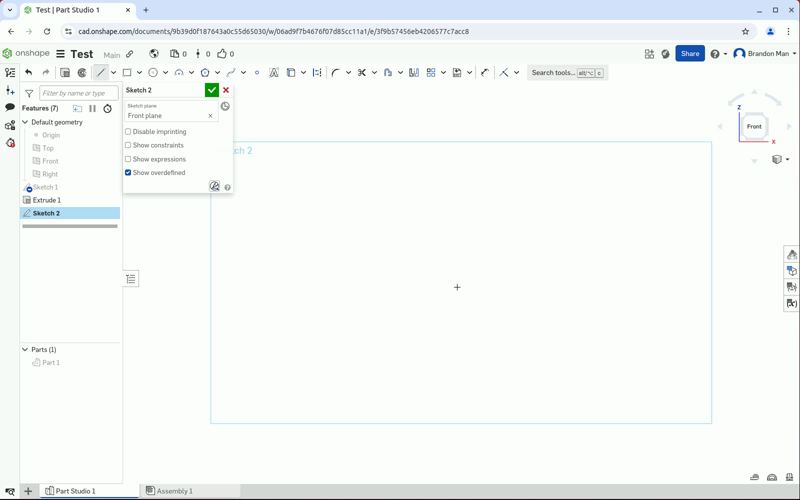
click(457, 286)
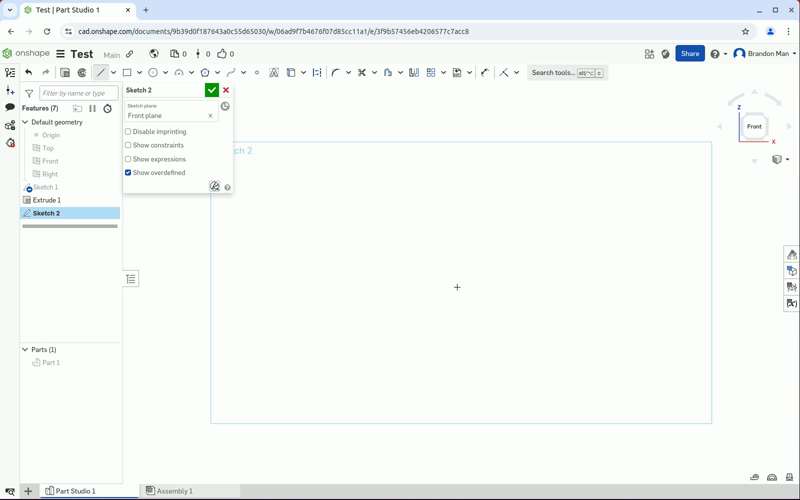
key_up(shift)
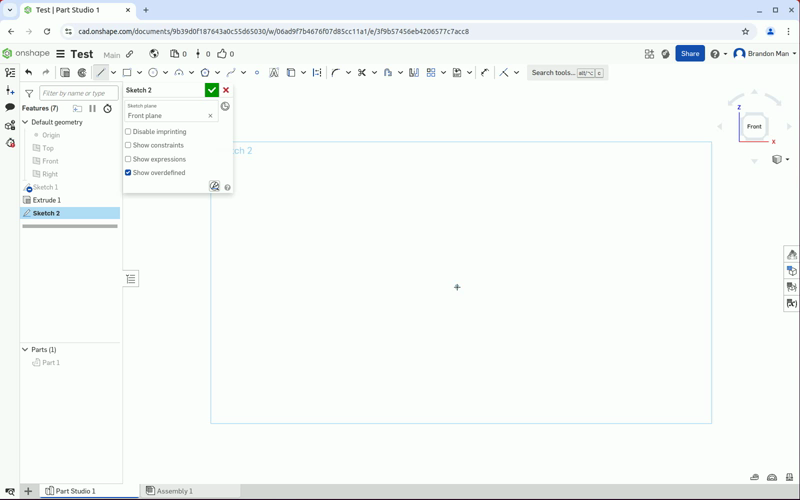
key_down(shift)
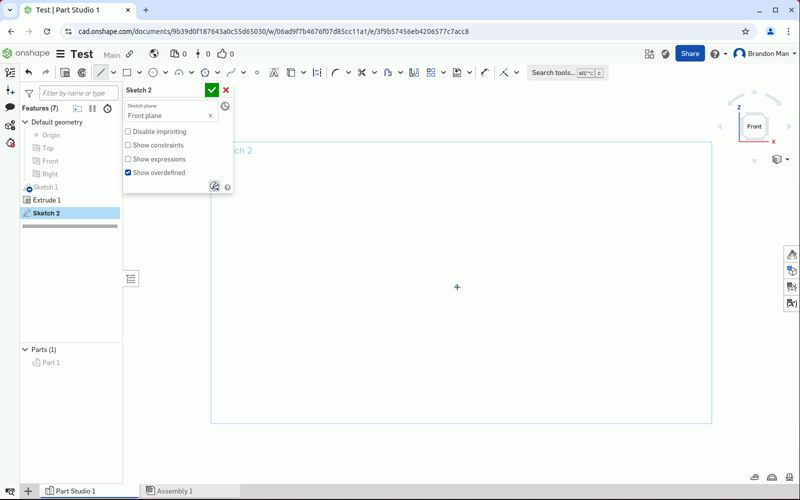
mouse_move(564, 393)
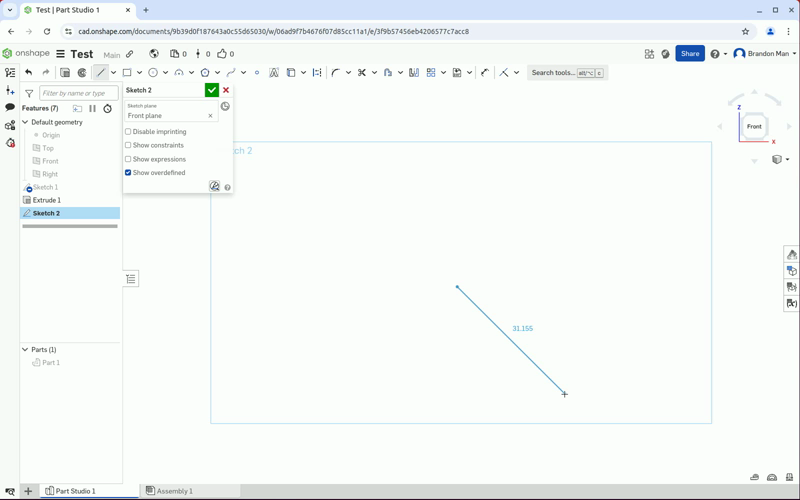
click(564, 393)
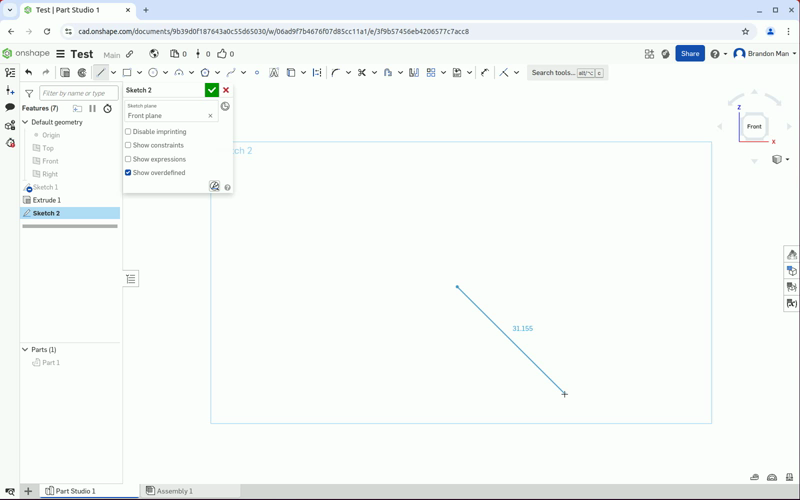
key_up(shift)
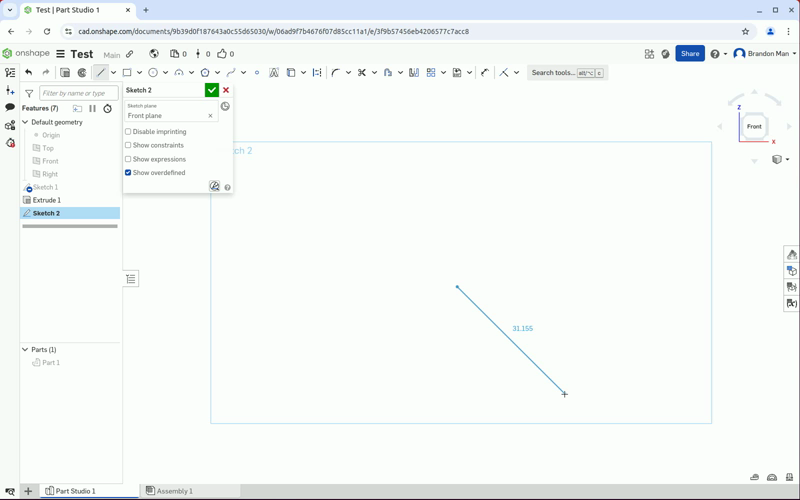
key_down(shift)
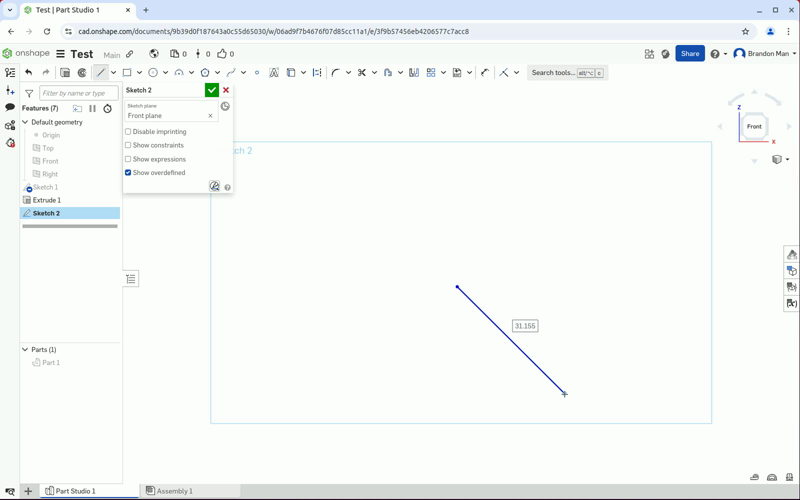
mouse_move(589, 393)
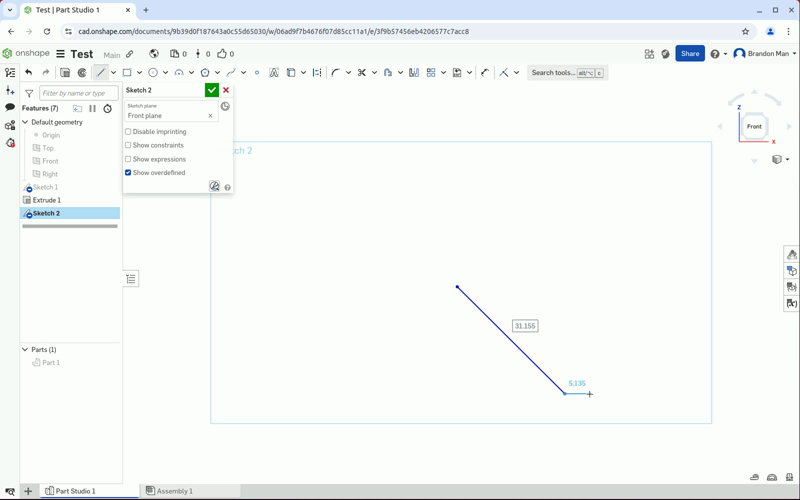
mouse_move(572, 385)
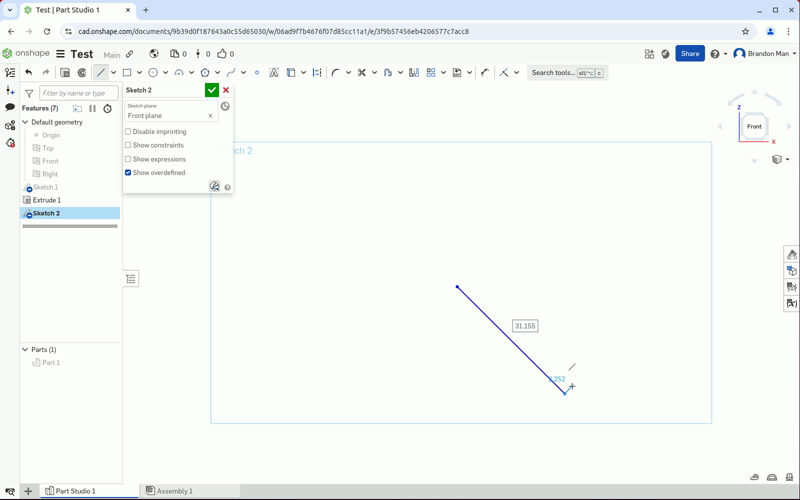
click(572, 385)
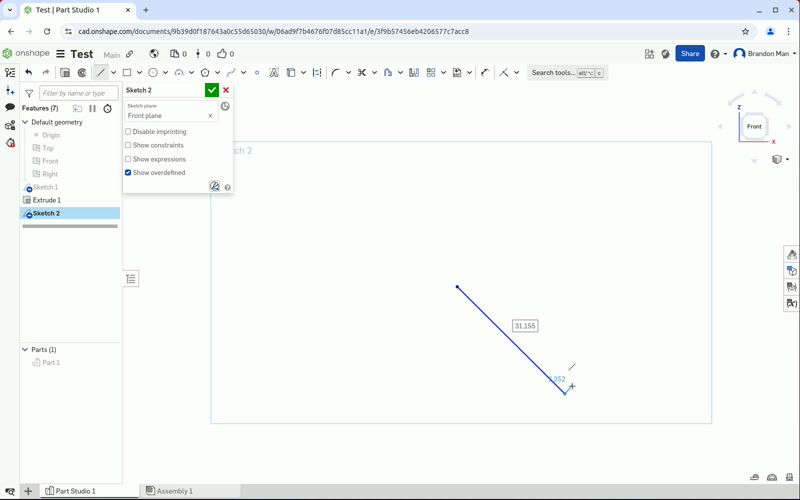
key_up(shift)
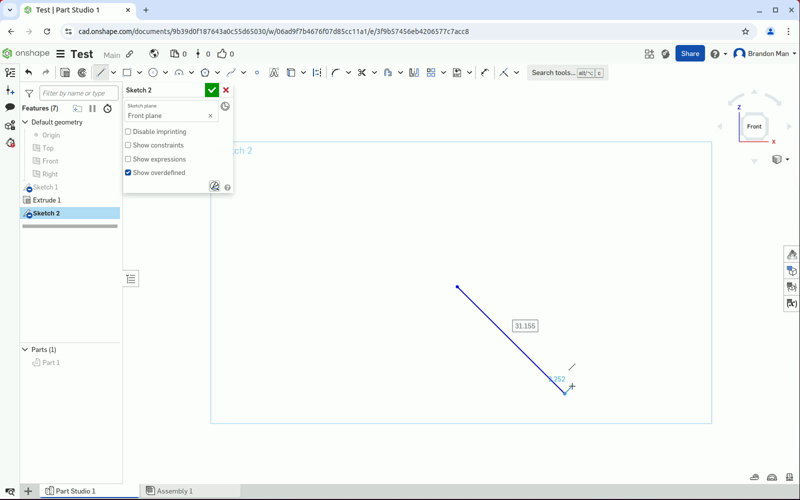
key_down(shift)
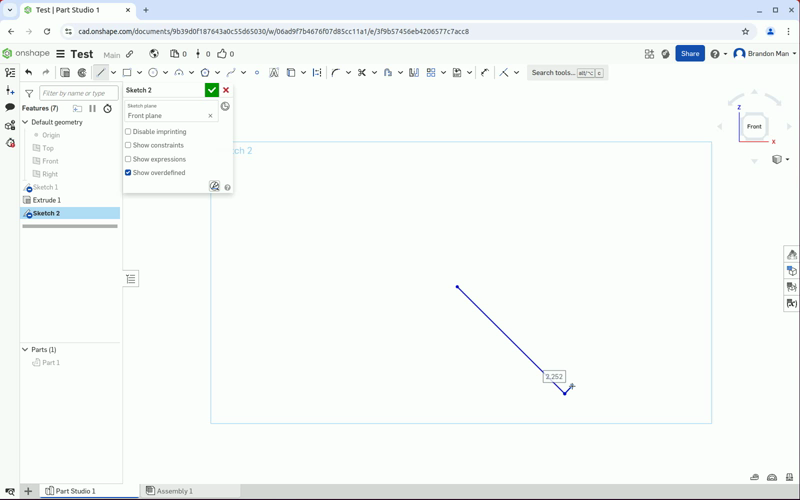
mouse_move(464, 279)
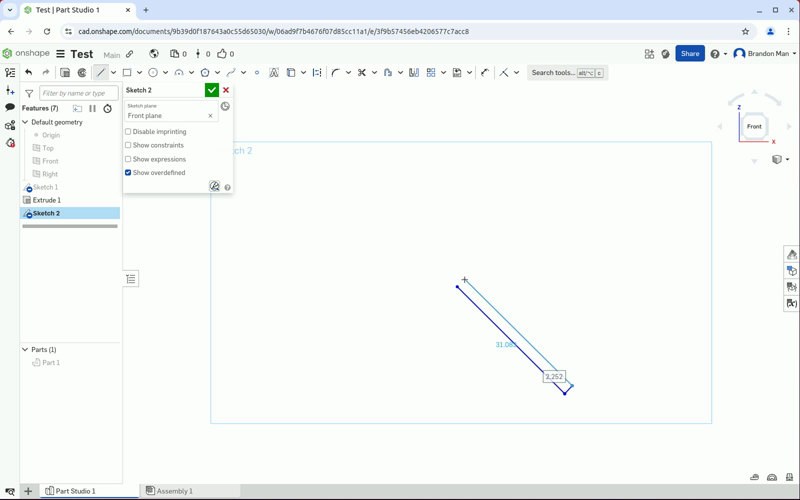
click(464, 279)
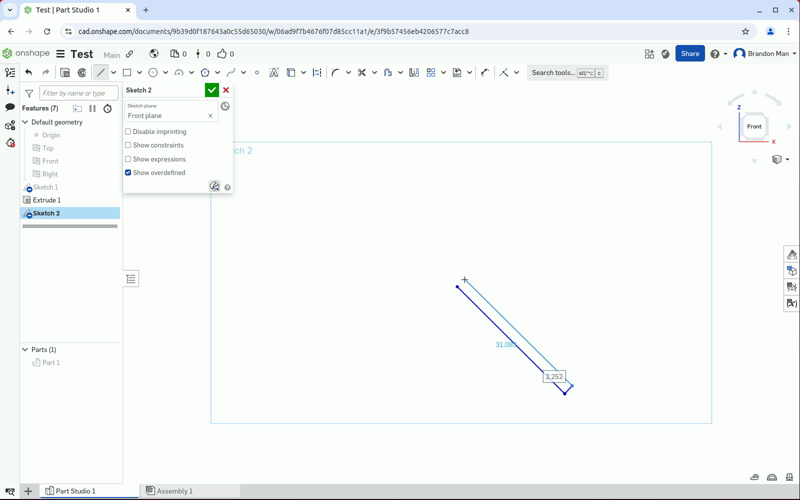
key_up(shift)
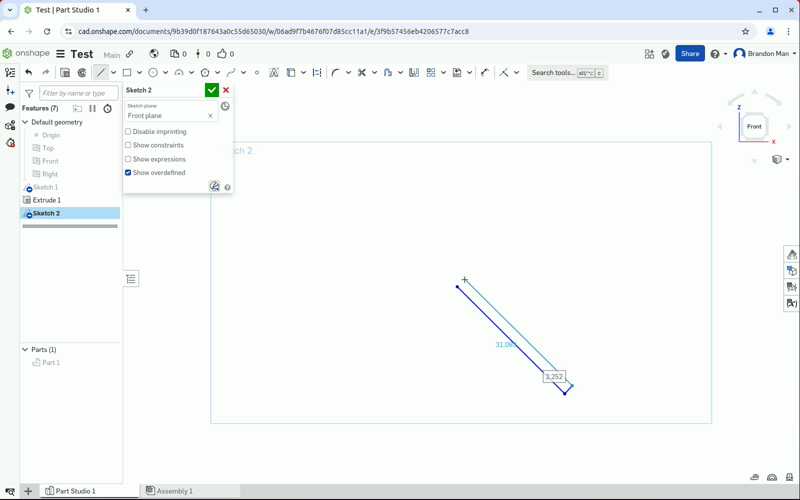
mouse_move(494, 279)
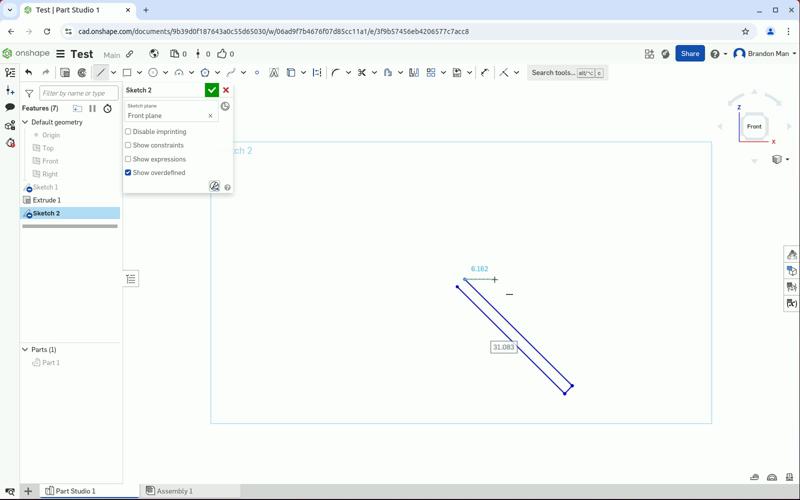
key_down(shift)
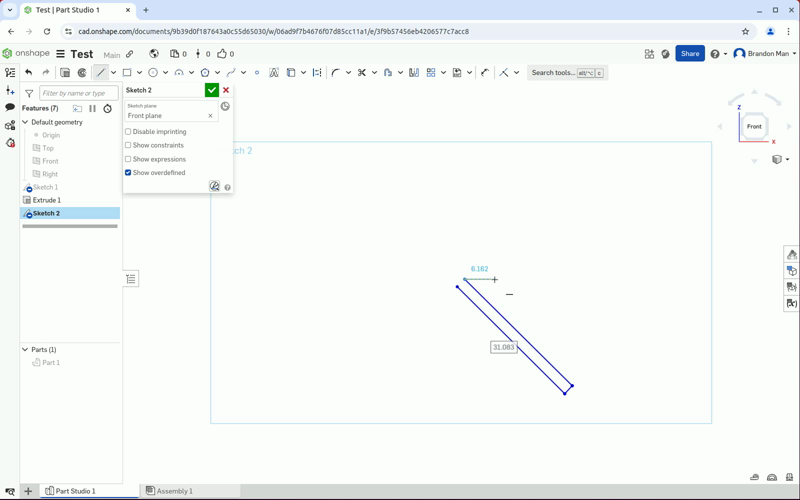
mouse_move(457, 286)
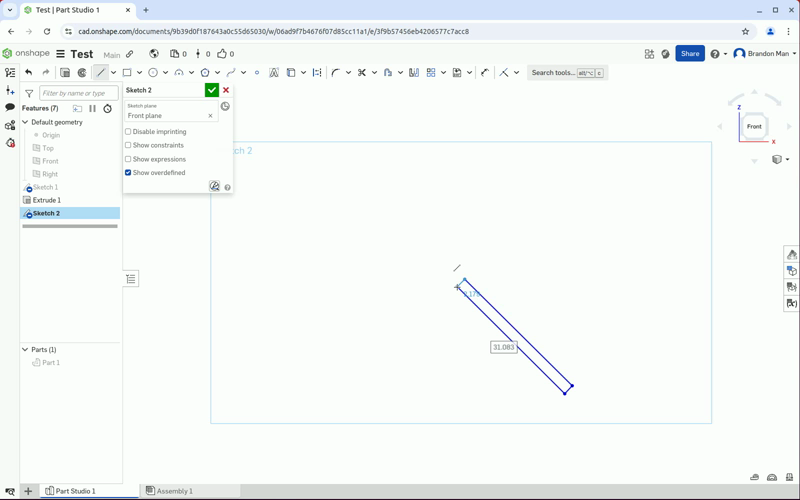
key_up(shift)
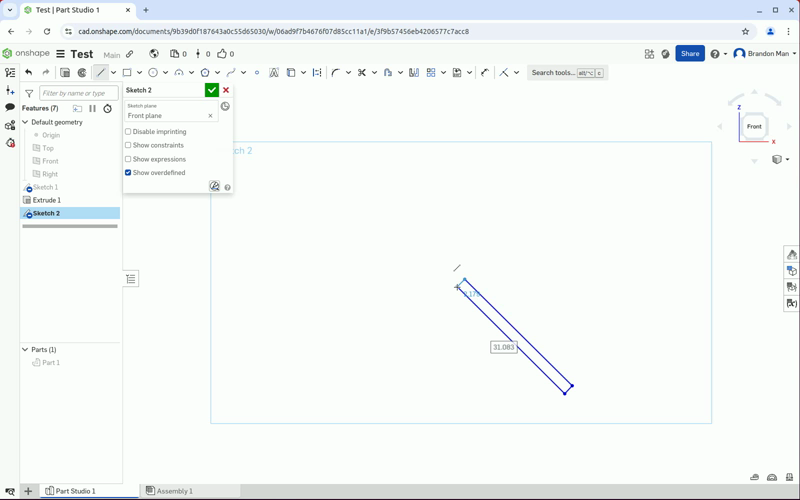
click(457, 286)
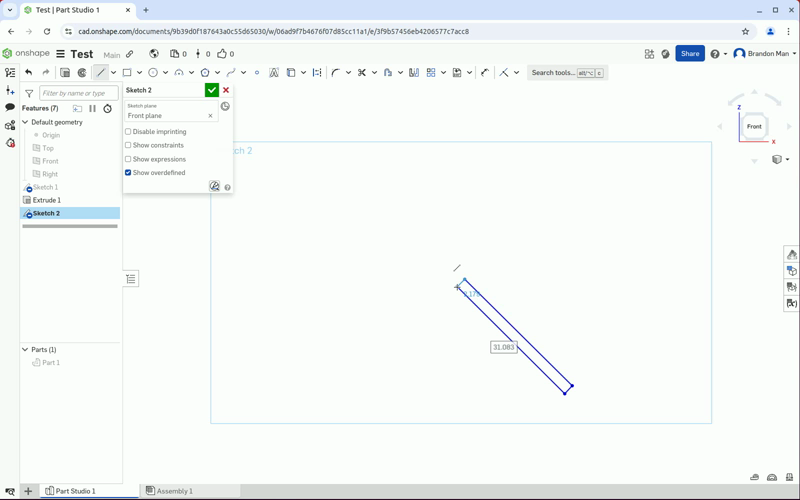
key(esc)
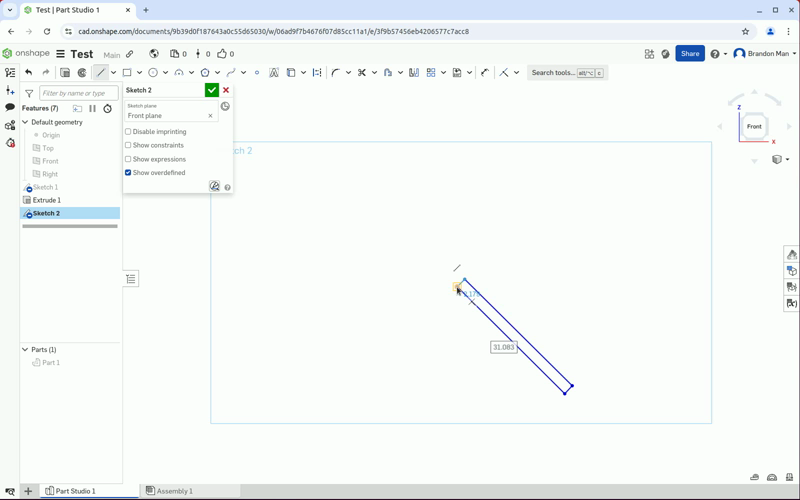
mouse_move(547, 373)
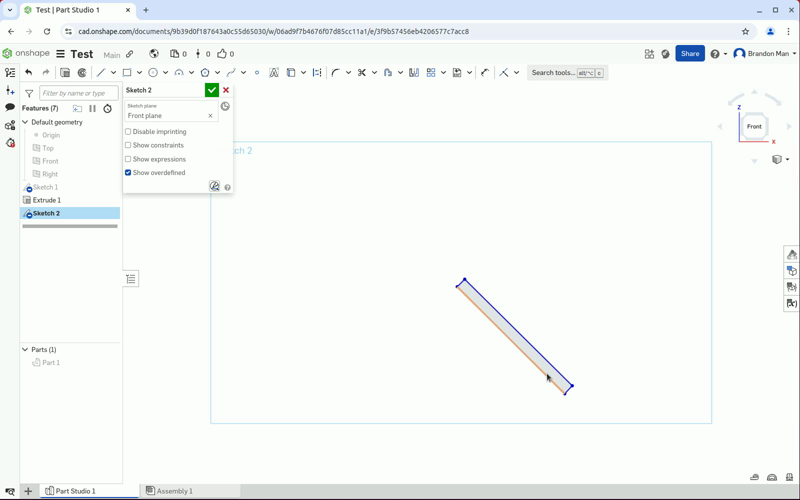
scroll(6)
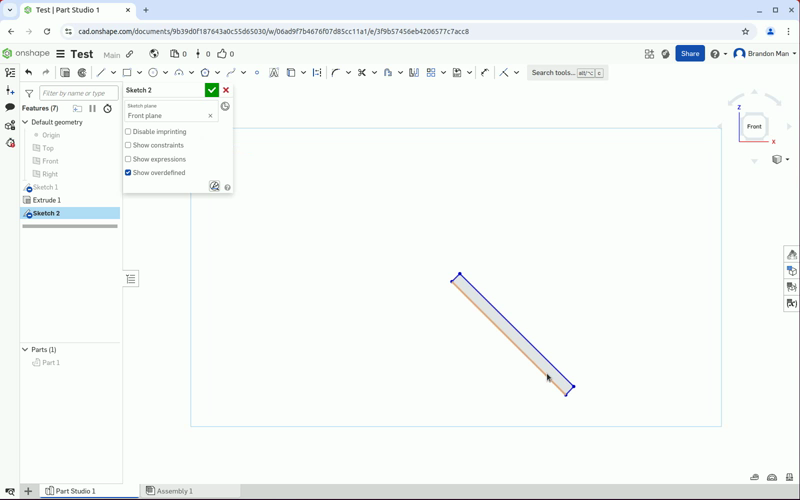
scroll(6)
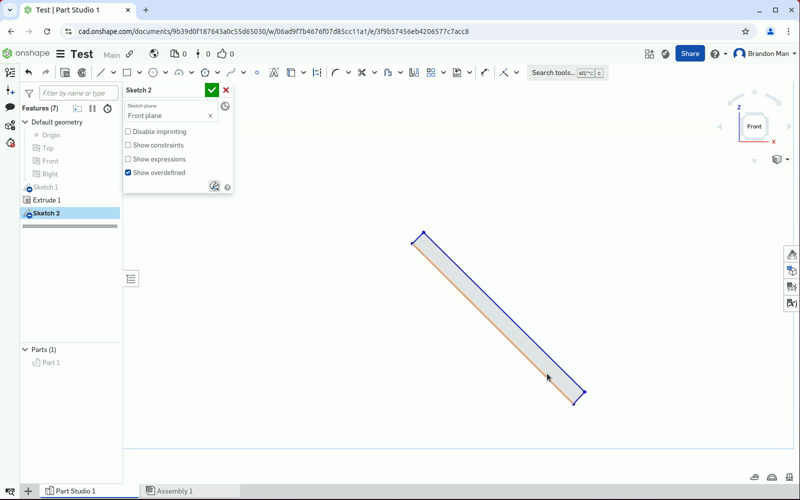
scroll(6)
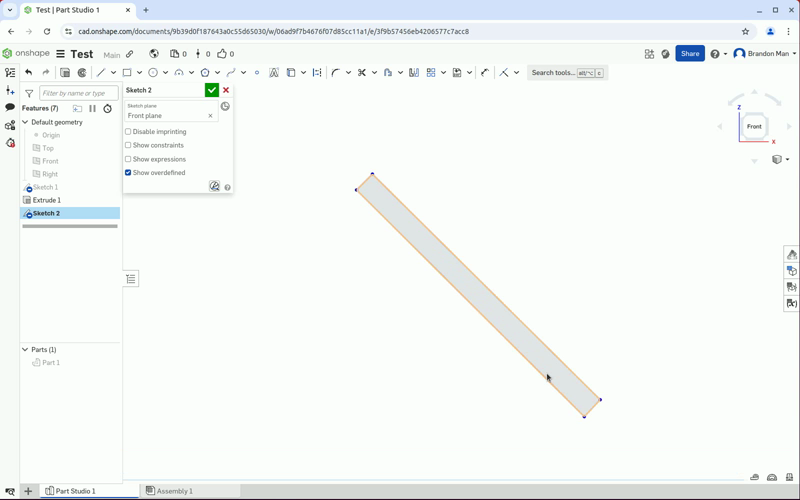
scroll(6)
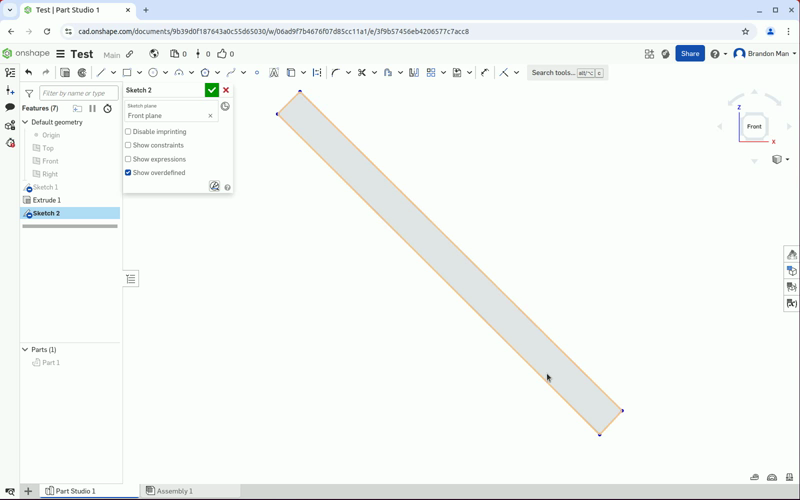
scroll(6)
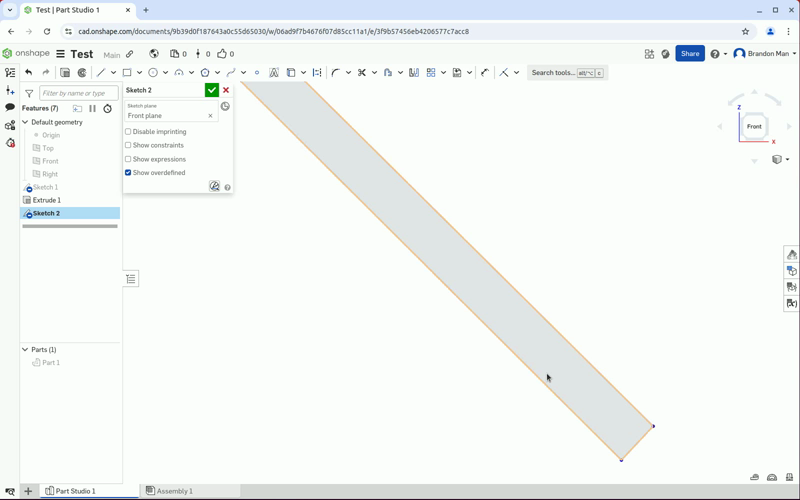
scroll(6)
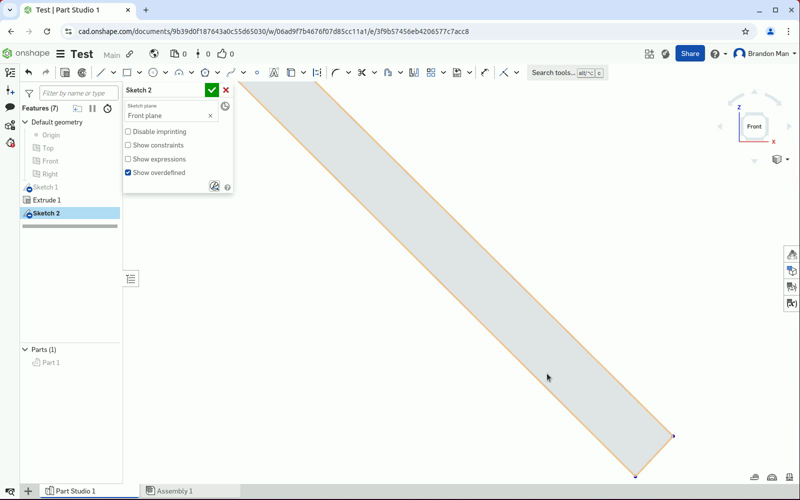
scroll(6)
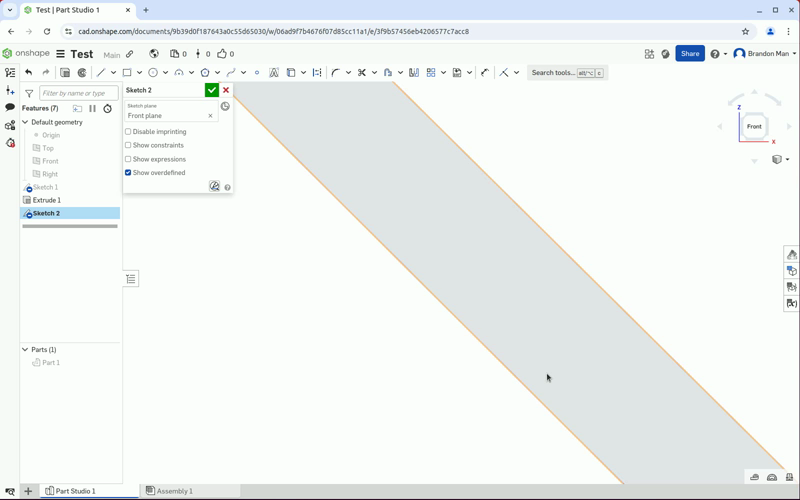
click(547, 373)
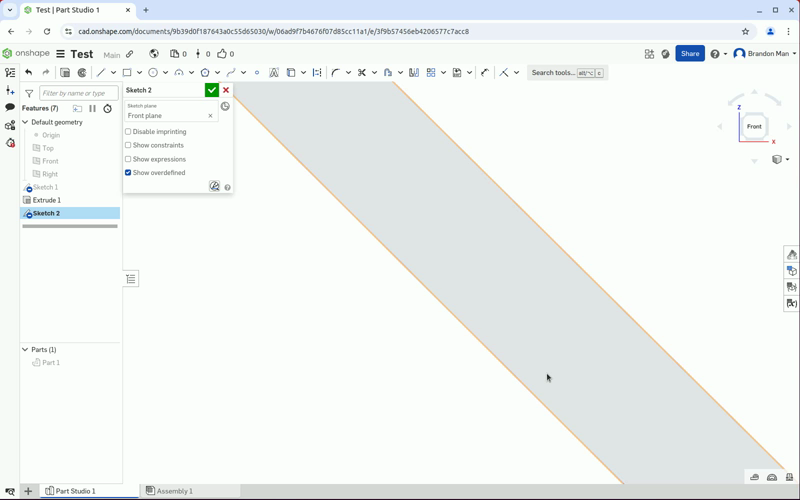
scroll(-6)
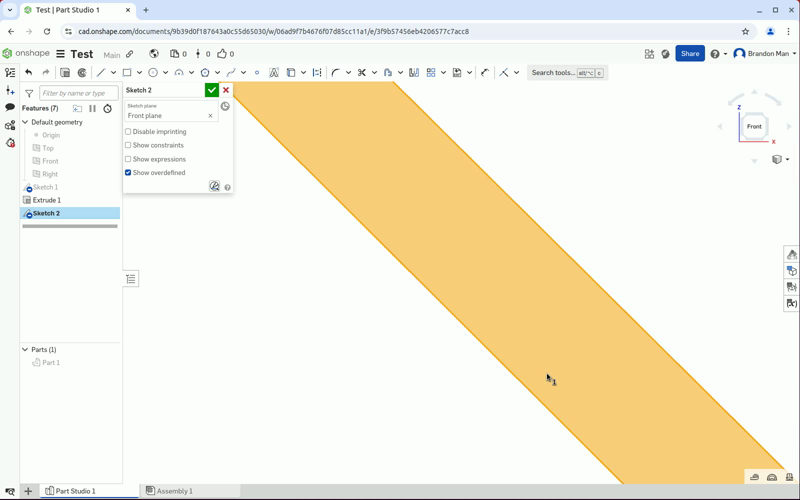
scroll(-6)
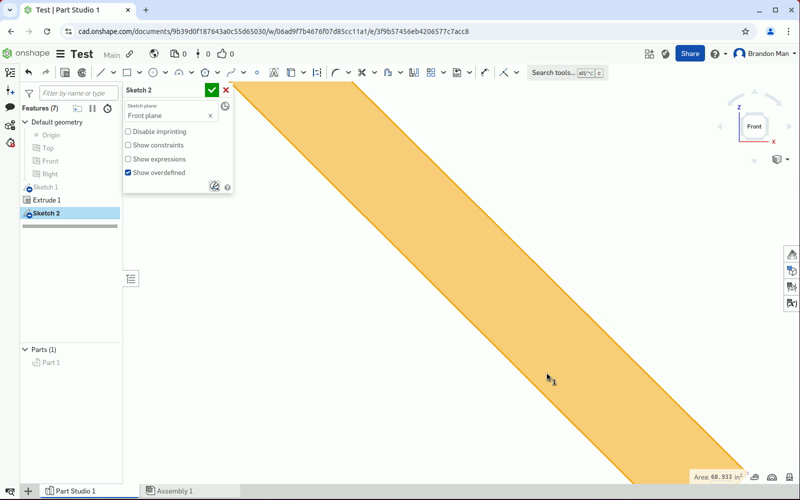
scroll(-6)
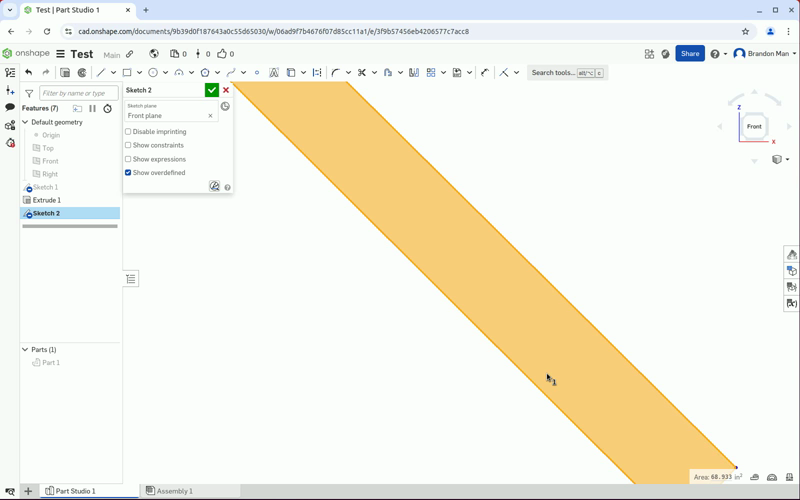
scroll(-6)
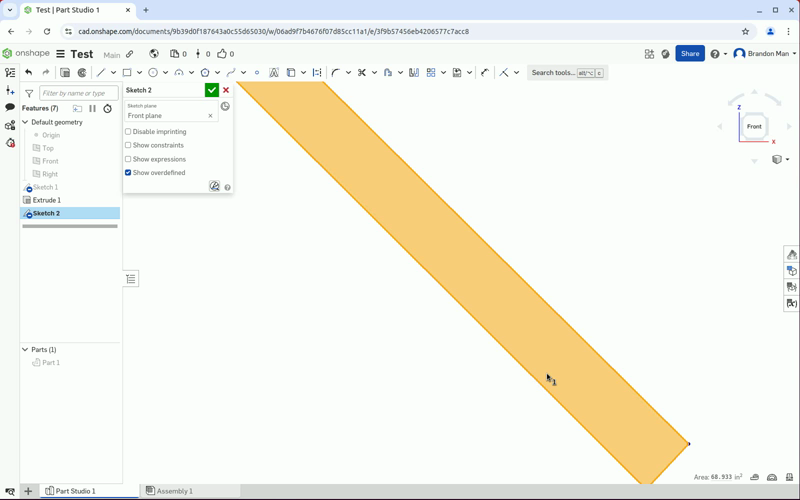
scroll(-6)
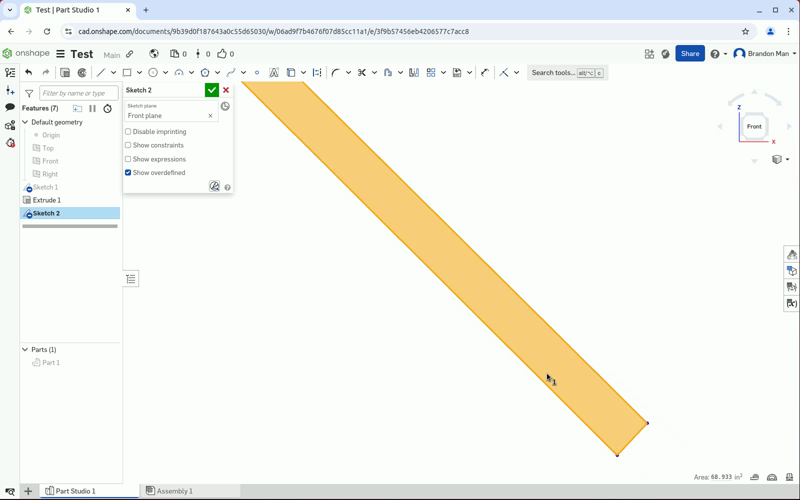
scroll(-6)
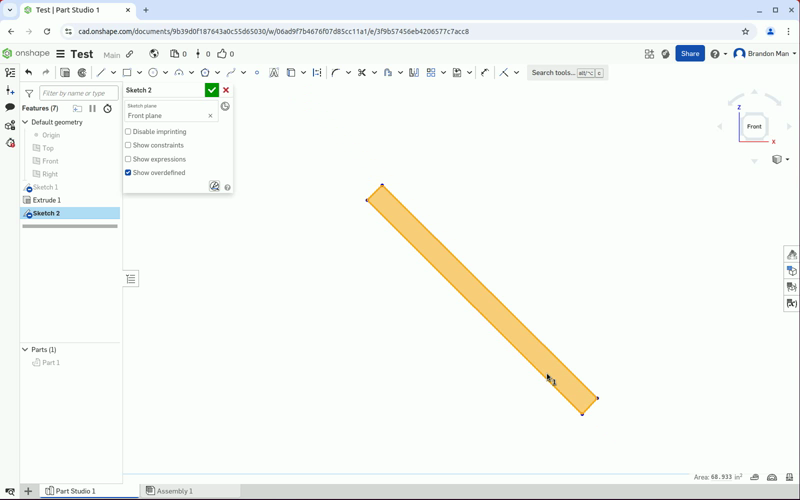
scroll(-6)
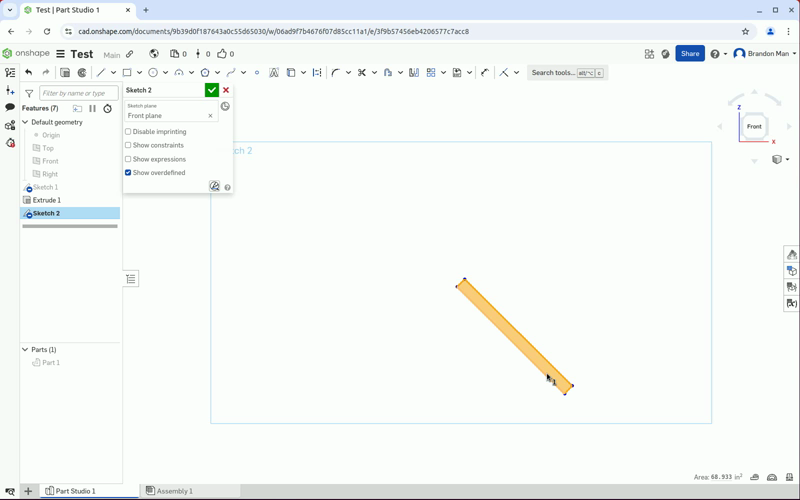
mouse_move(73, 352)
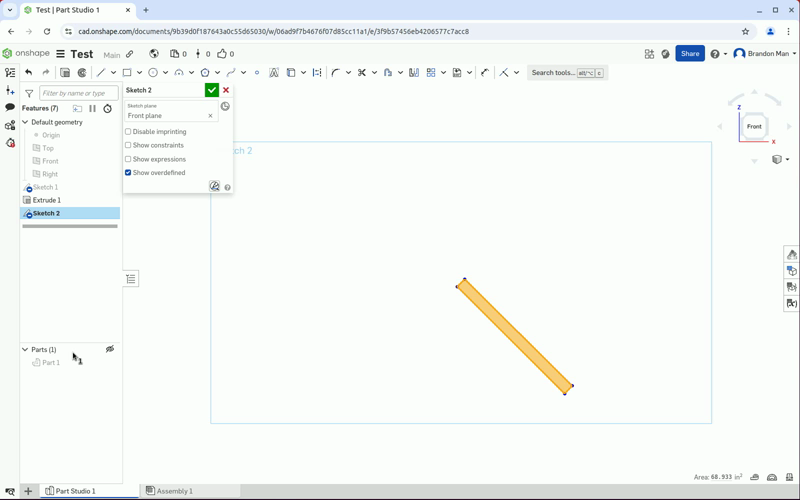
key(shift+y)
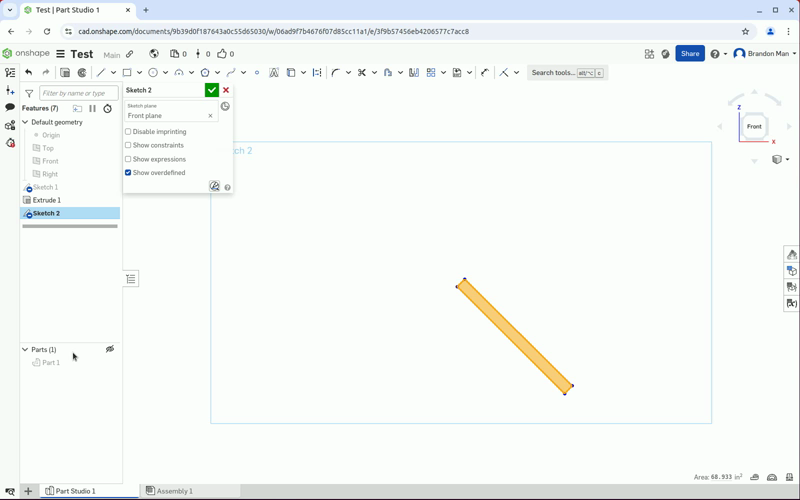
key(shift+e)
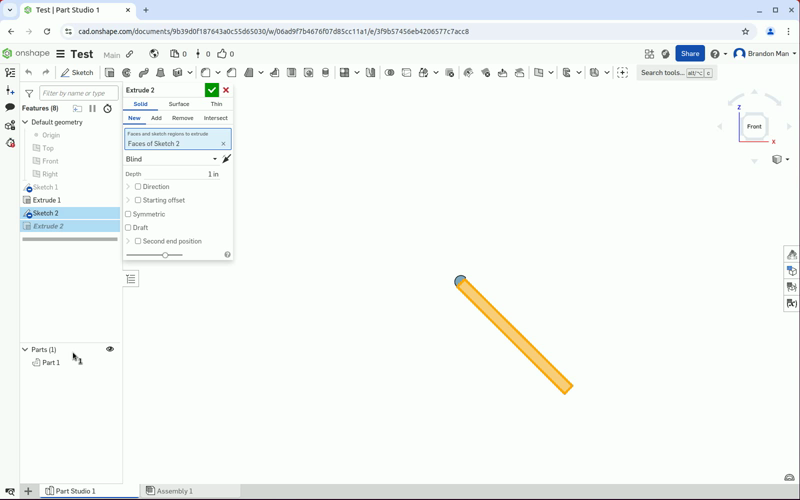
mouse_move(143, 106)
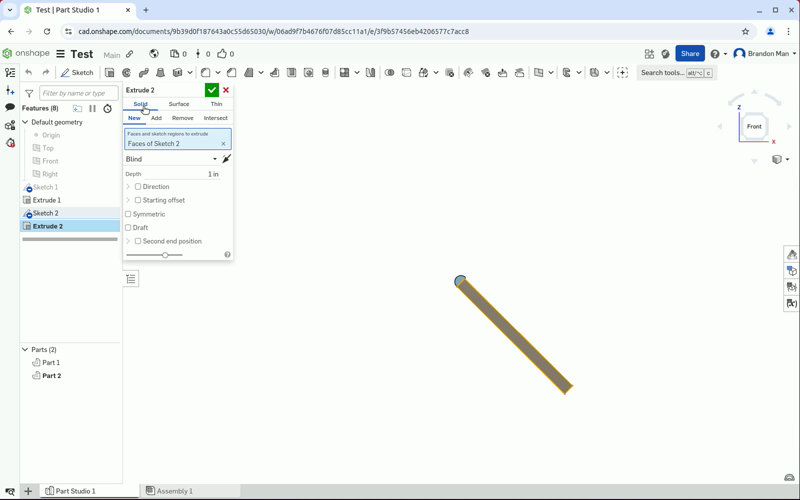
click(143, 106)
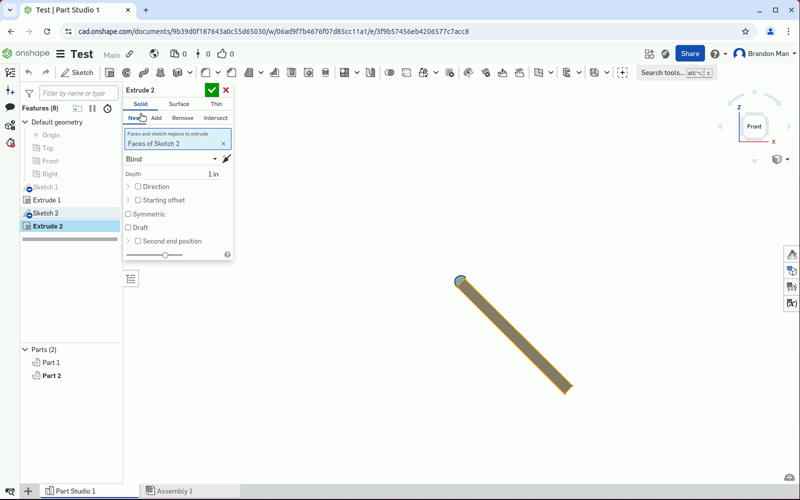
mouse_move(137, 120)
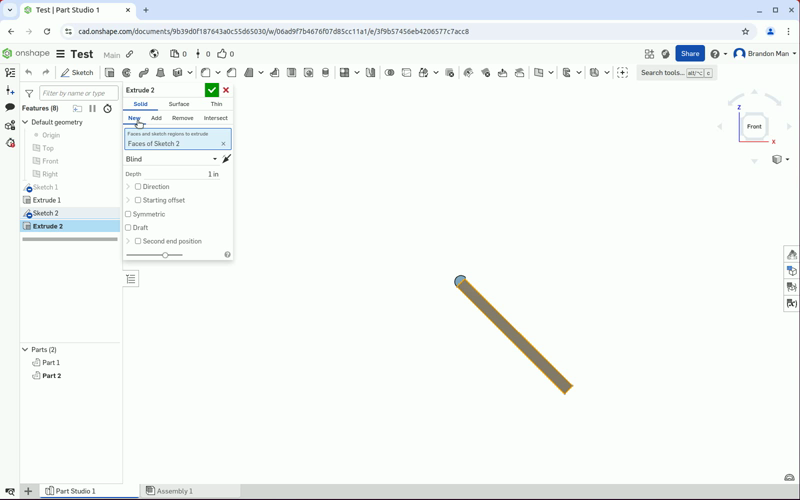
click(137, 120)
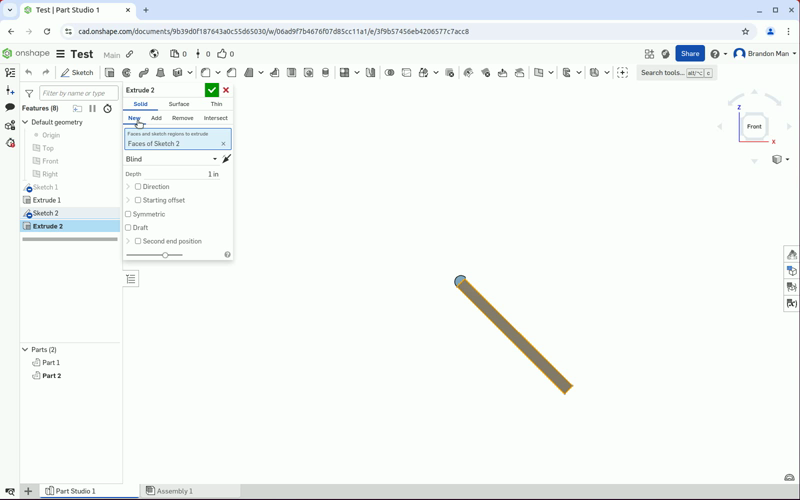
key(tab, 4)
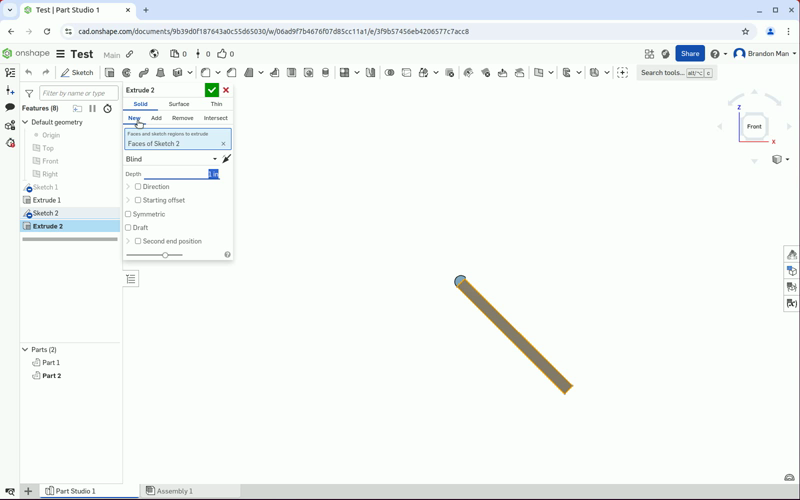
text(0.481)
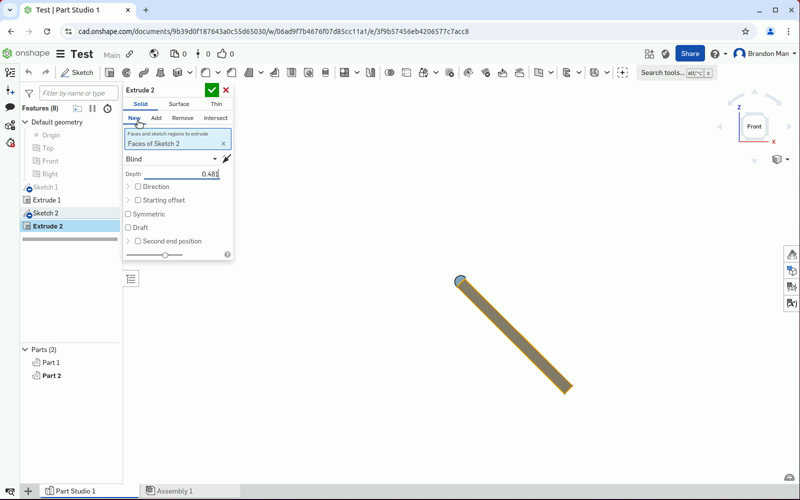
key(enter)
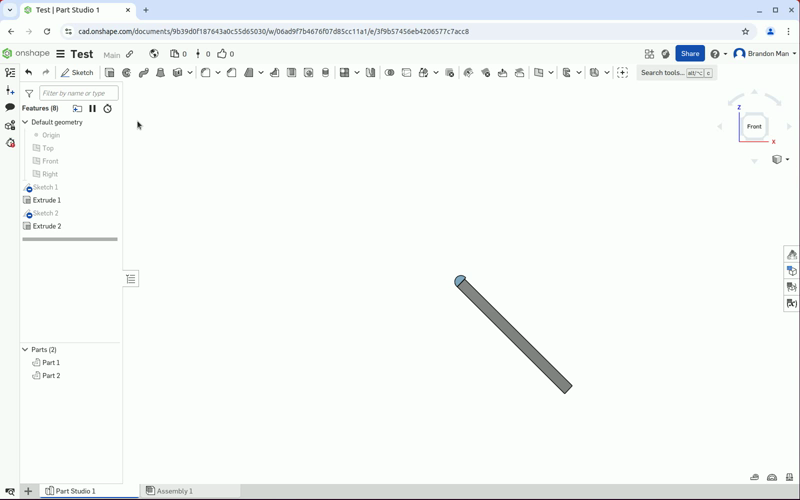
key(shift+h)
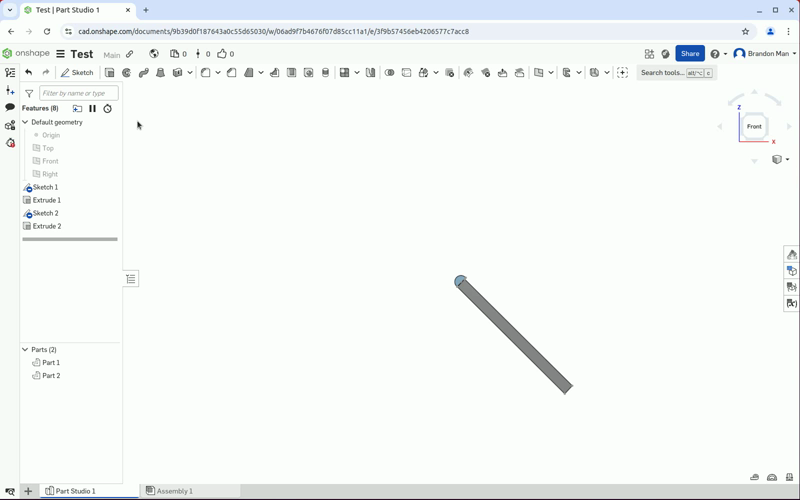
key(shift+h)
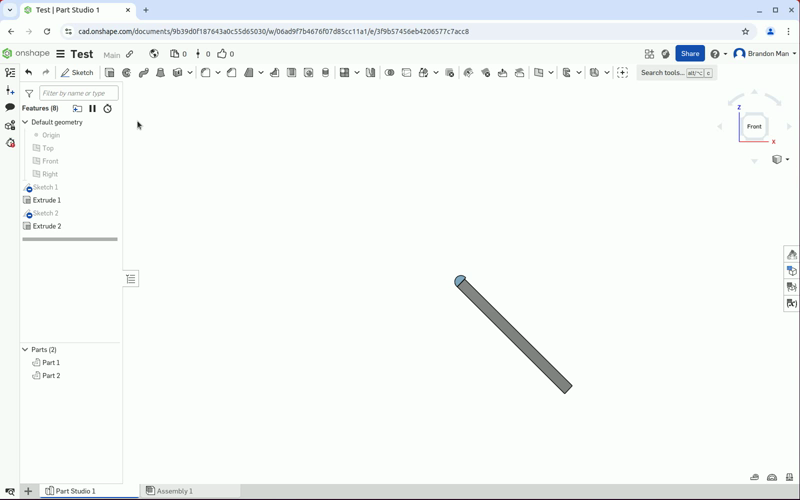
mouse_move(73, 189)
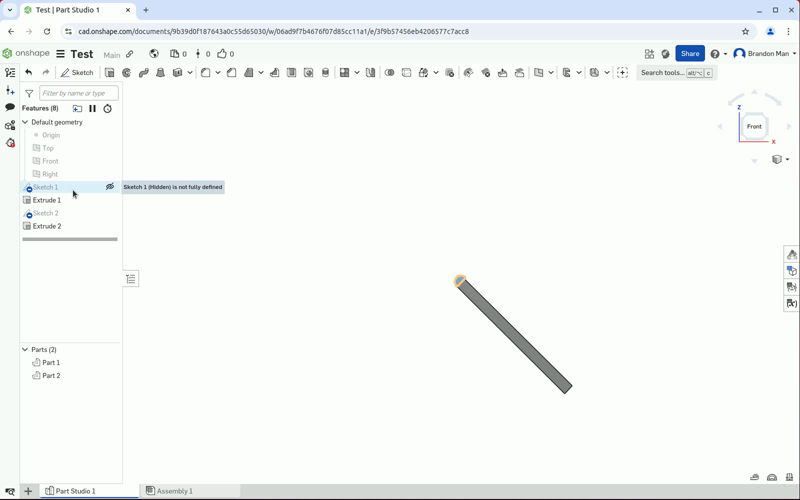
click(73, 189)
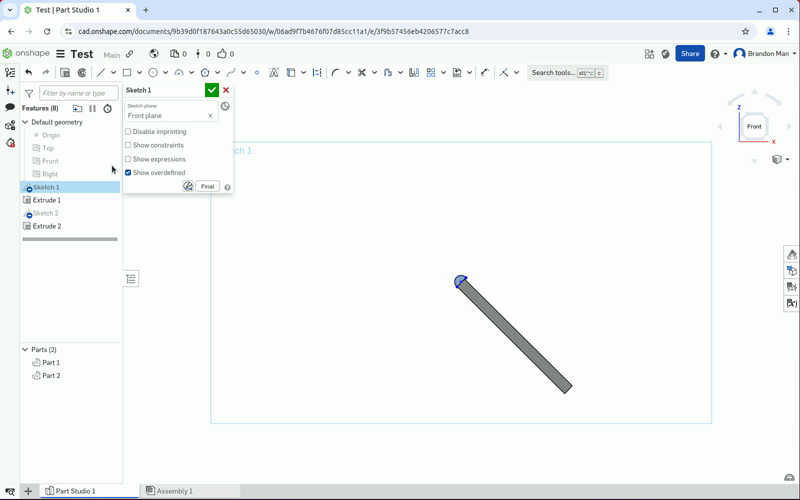
mouse_move(229, 92)
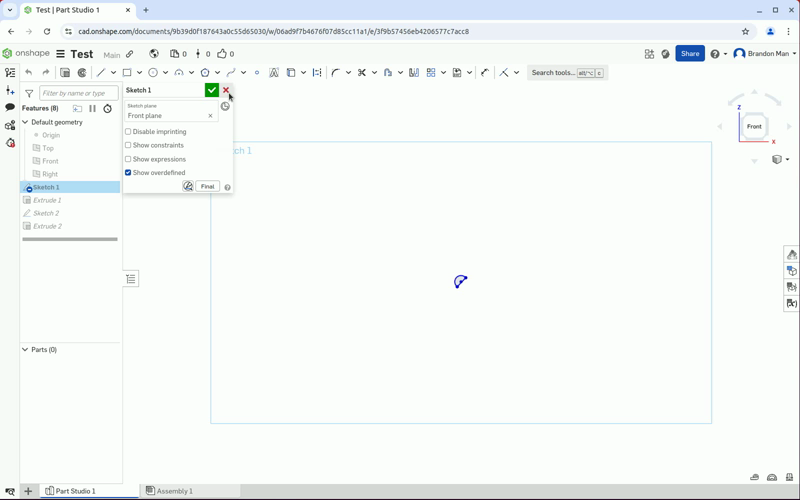
click(229, 92)
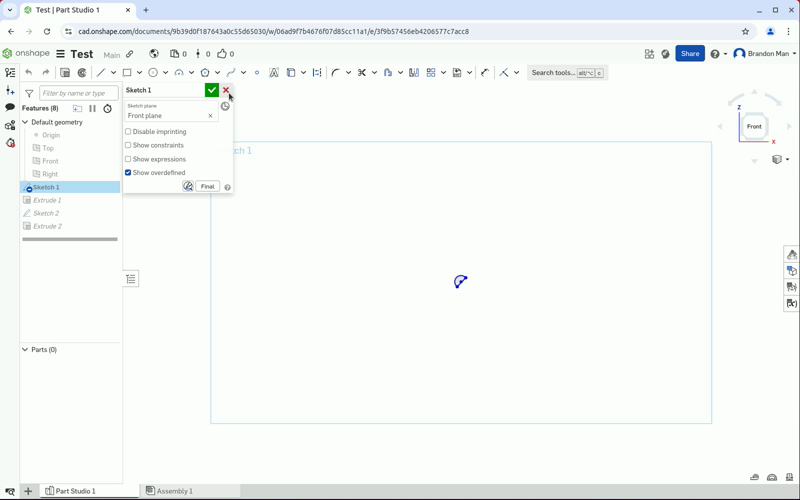
key(shift+s)
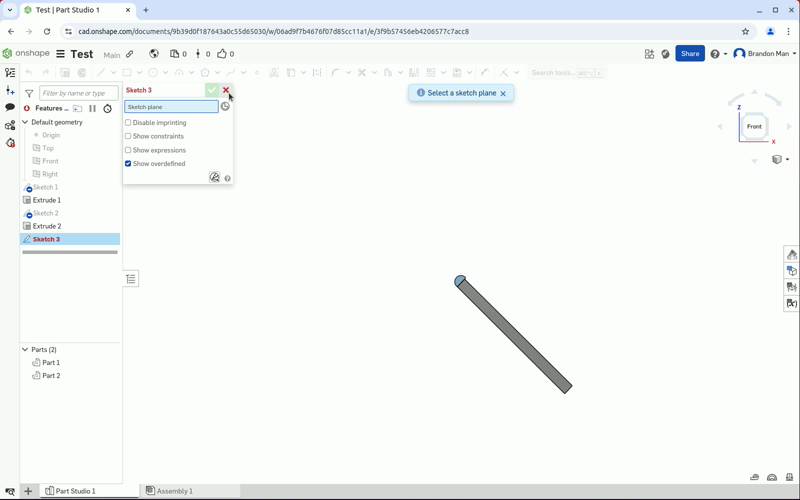
mouse_move(73, 163)
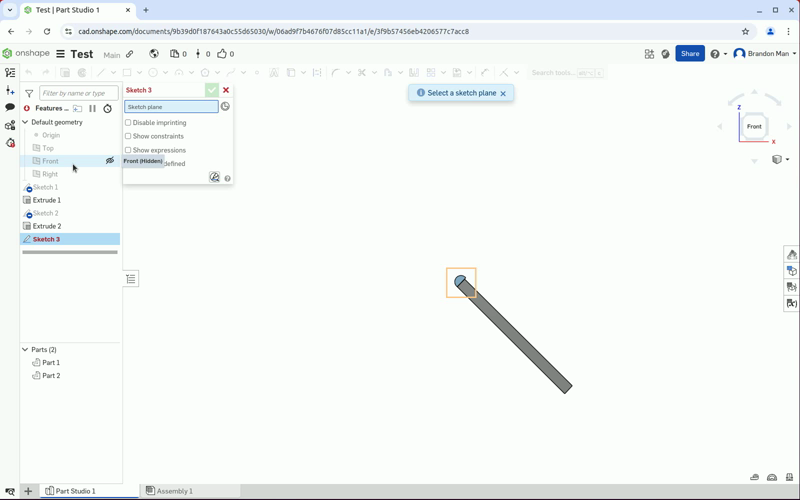
click(73, 163)
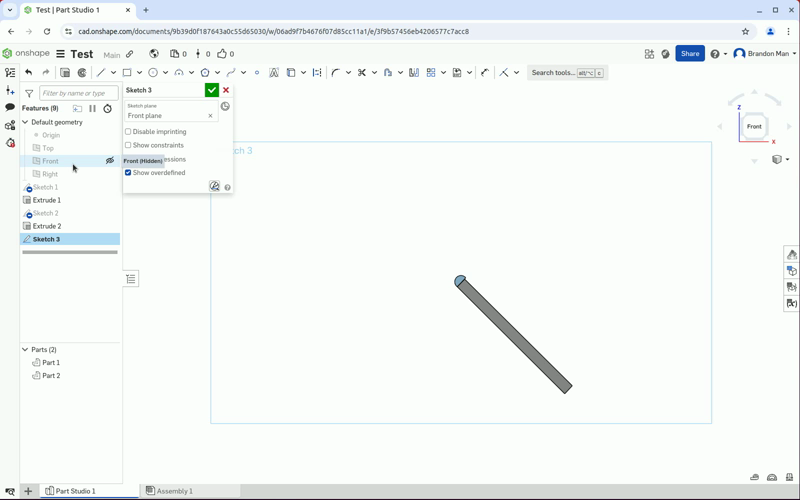
mouse_move(73, 352)
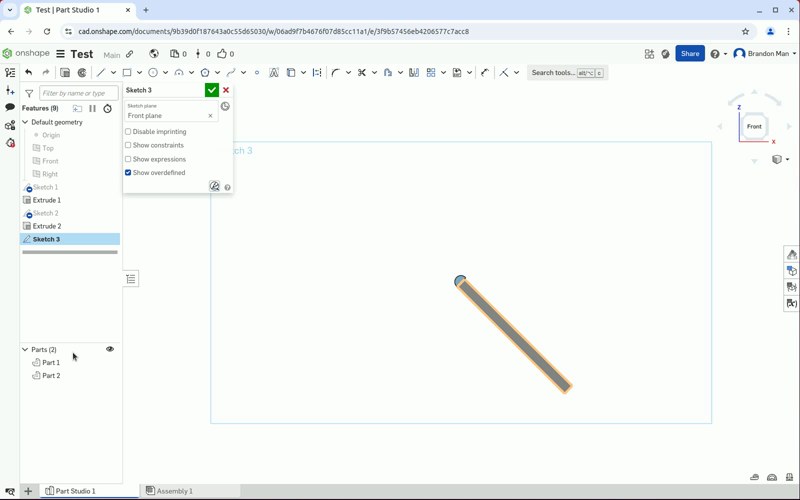
key(y)
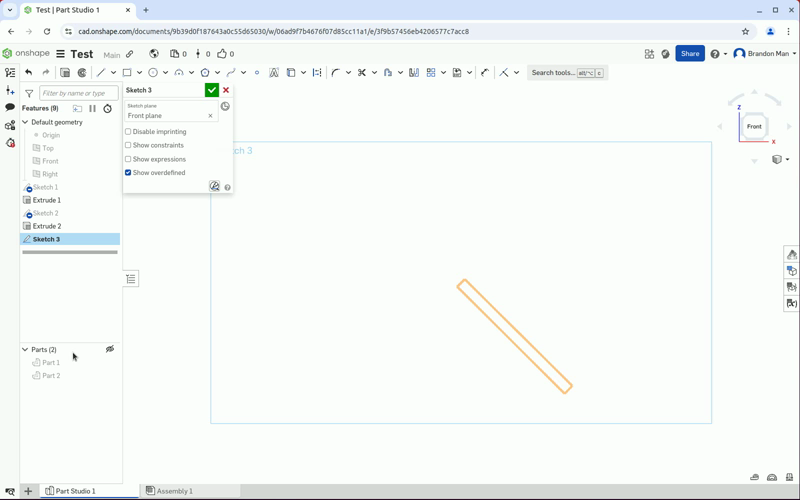
key(a)
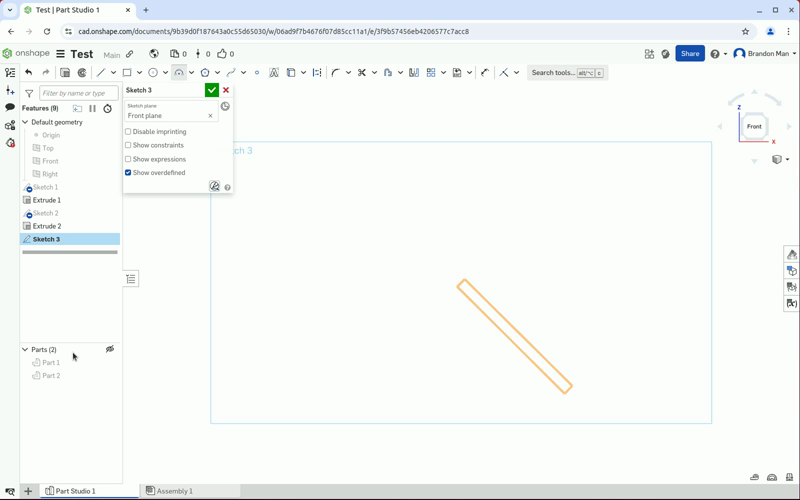
key_down(shift)
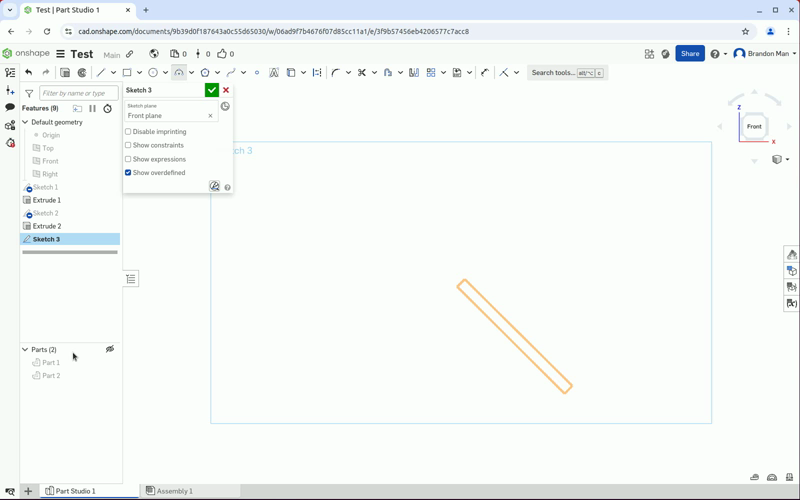
mouse_move(564, 394)
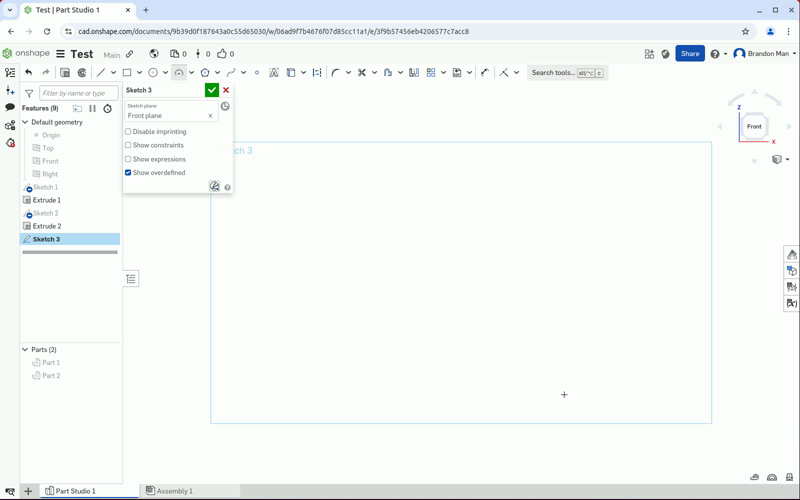
click(564, 394)
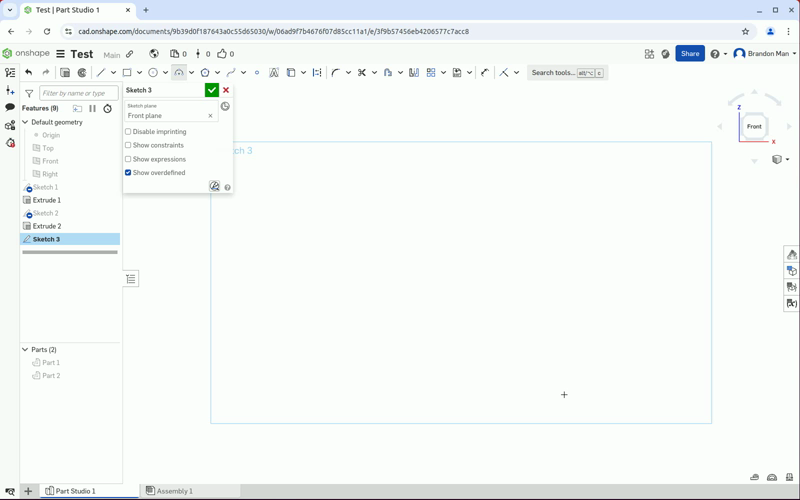
key_up(shift)
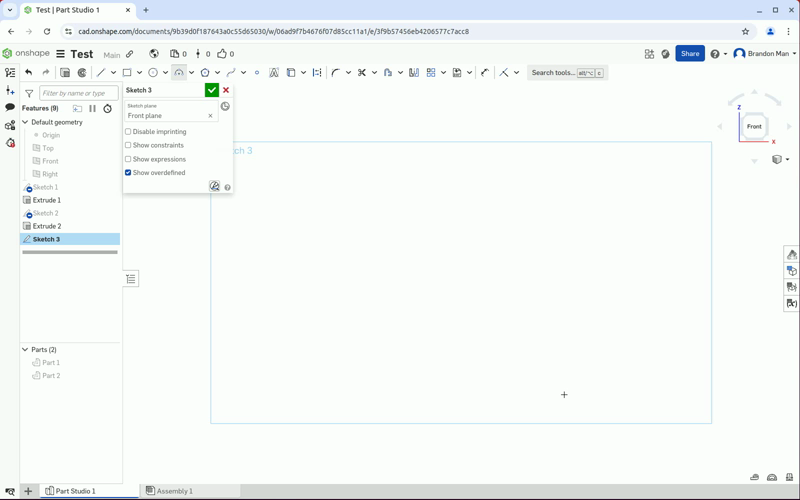
key_down(shift)
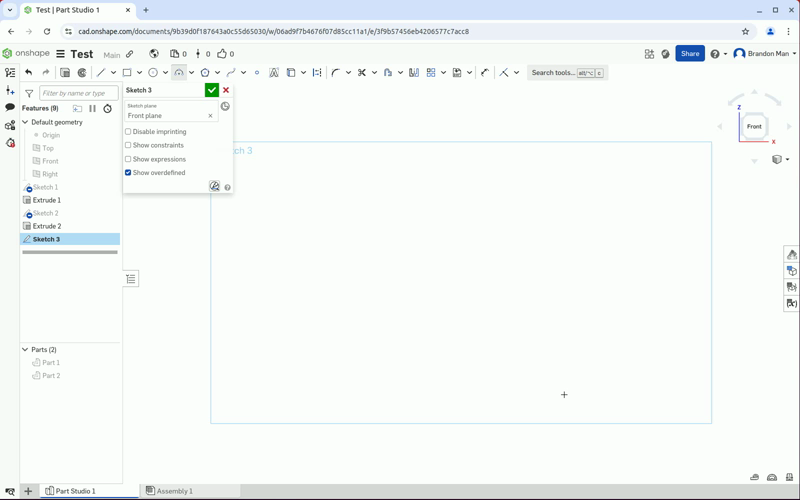
mouse_move(572, 385)
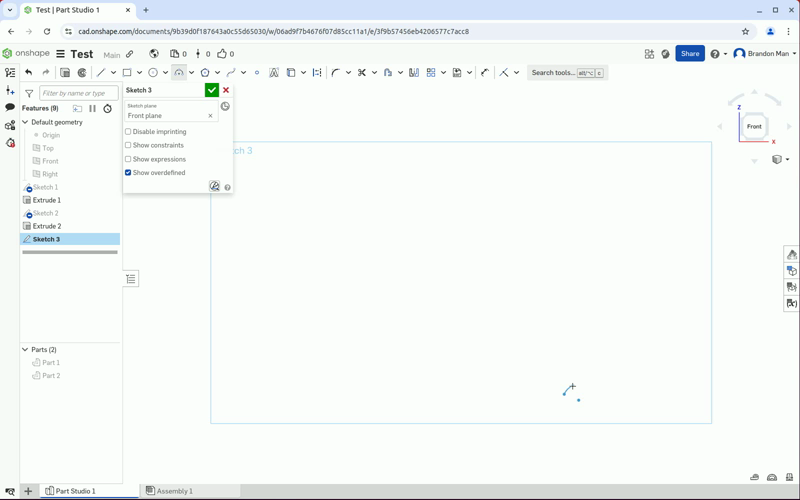
click(572, 385)
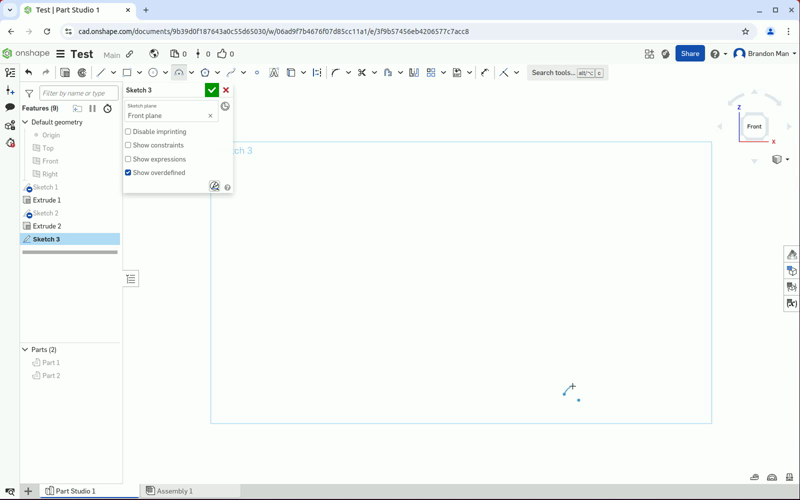
mouse_move(573, 394)
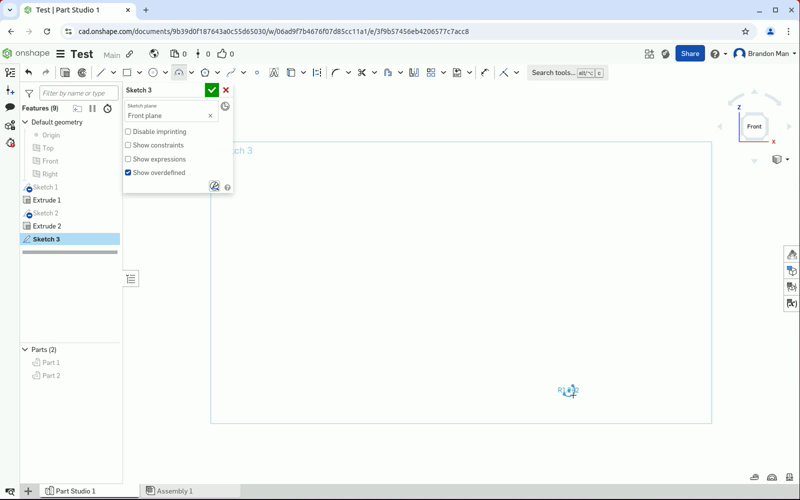
click(573, 394)
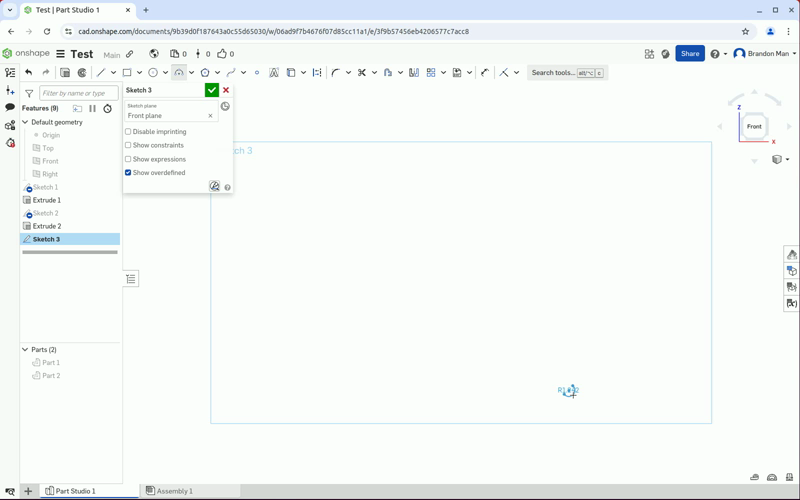
key_up(shift)
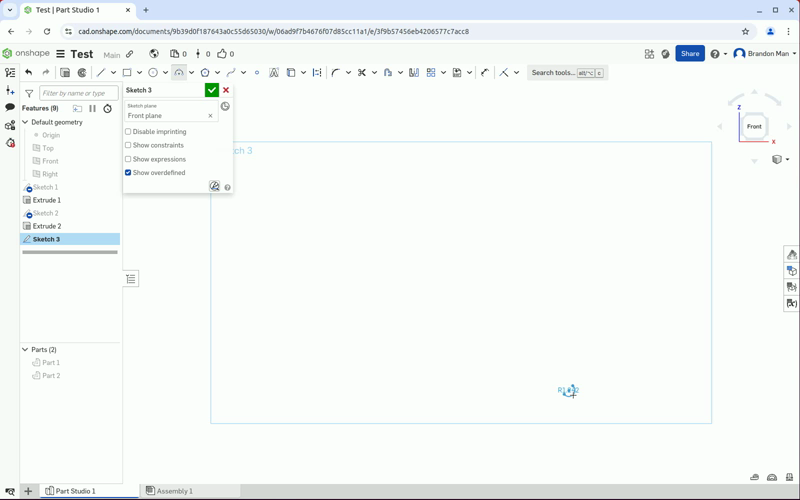
key(esc)
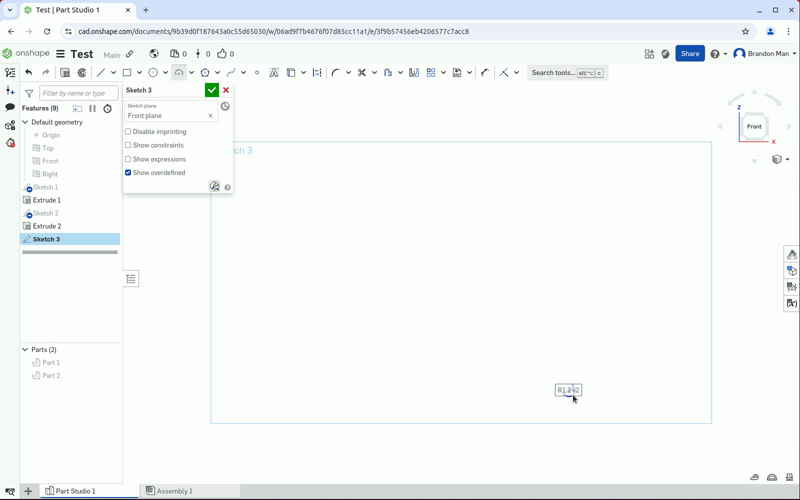
key(l)
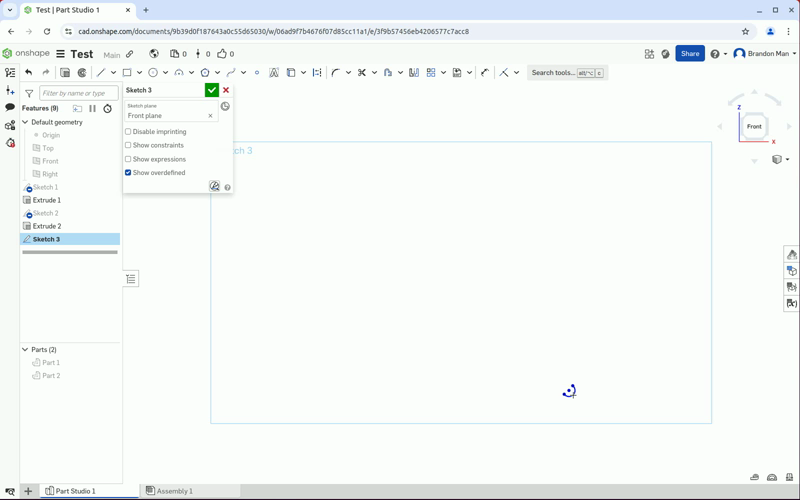
mouse_move(572, 385)
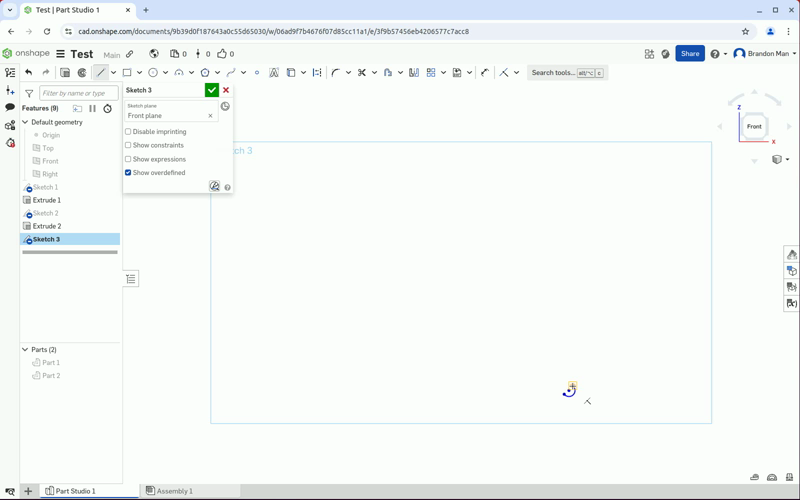
click(572, 385)
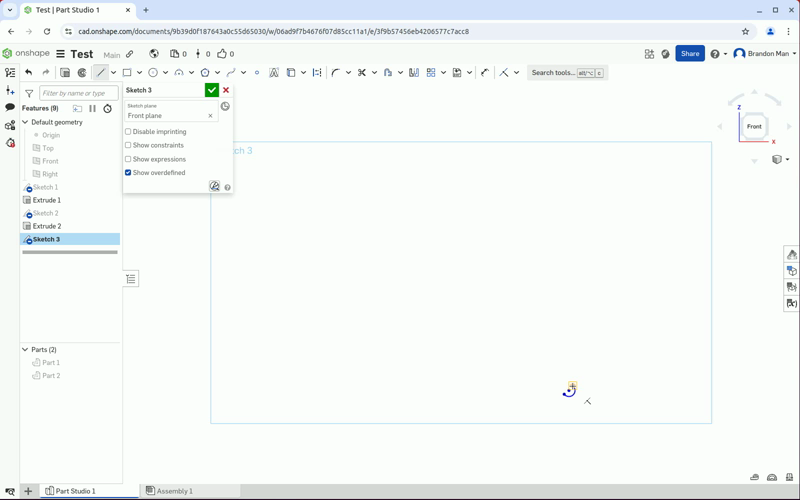
mouse_move(589, 385)
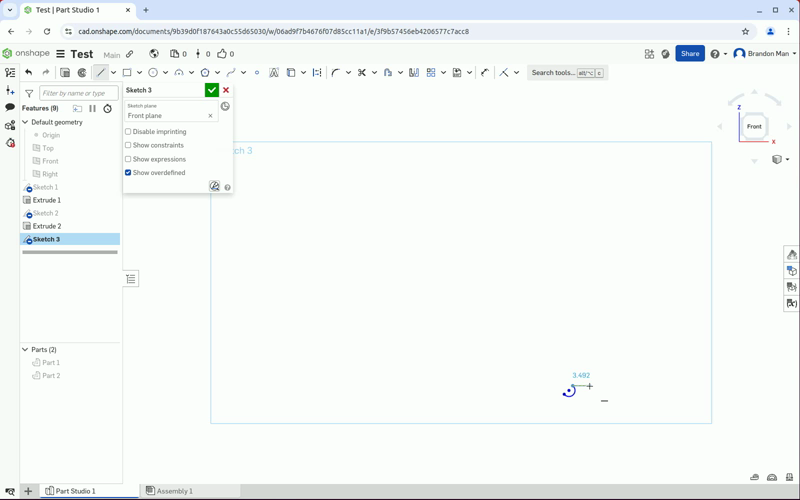
key_down(shift)
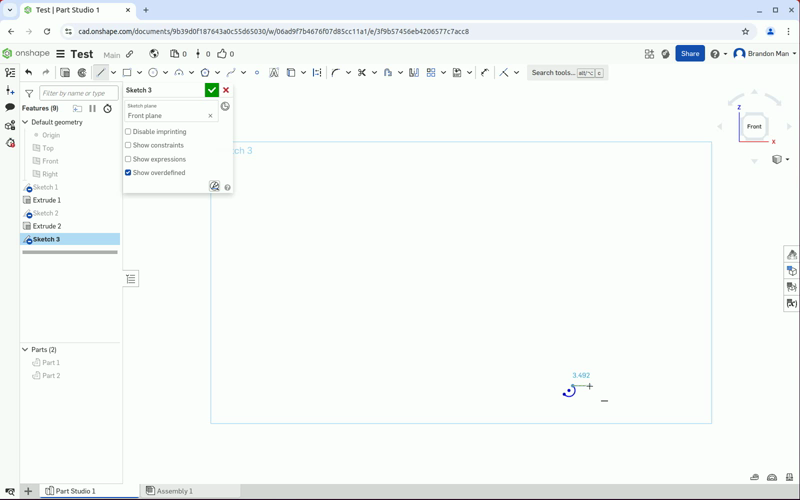
mouse_move(564, 394)
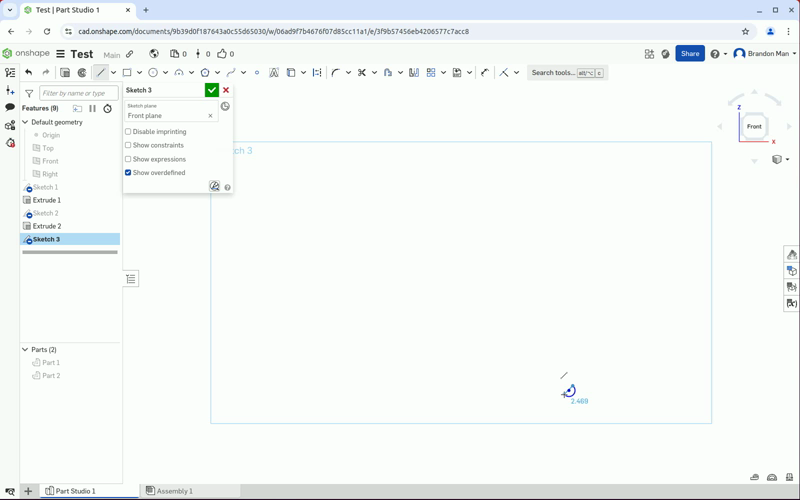
key_up(shift)
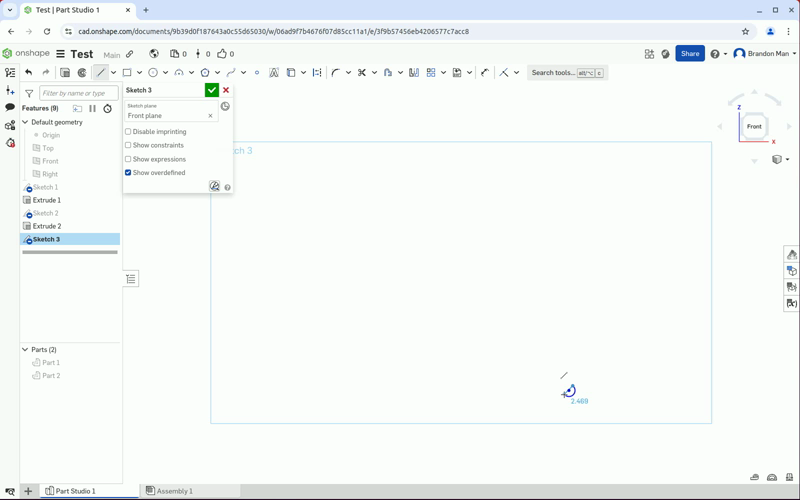
click(564, 394)
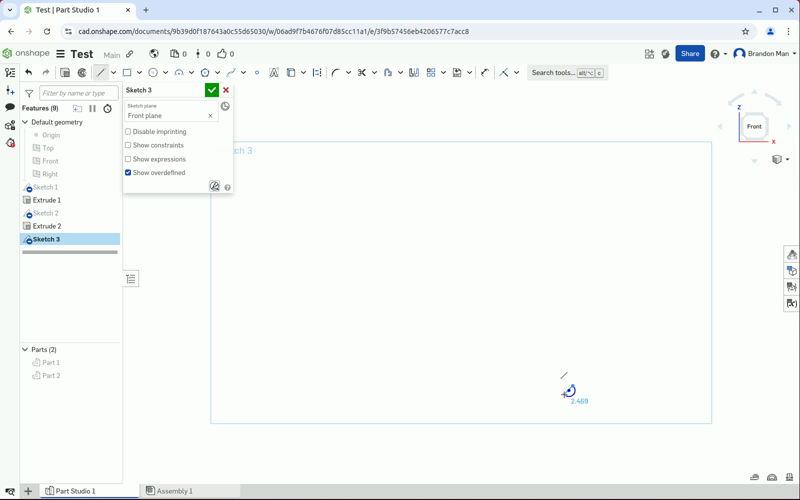
key(esc)
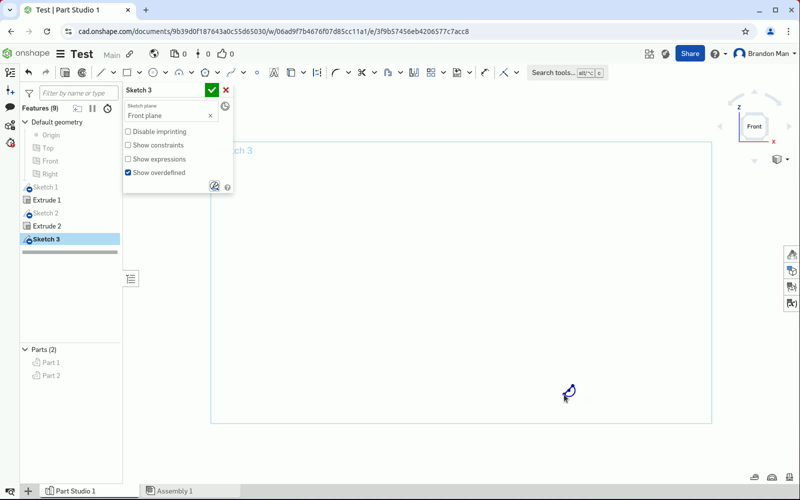
mouse_move(572, 388)
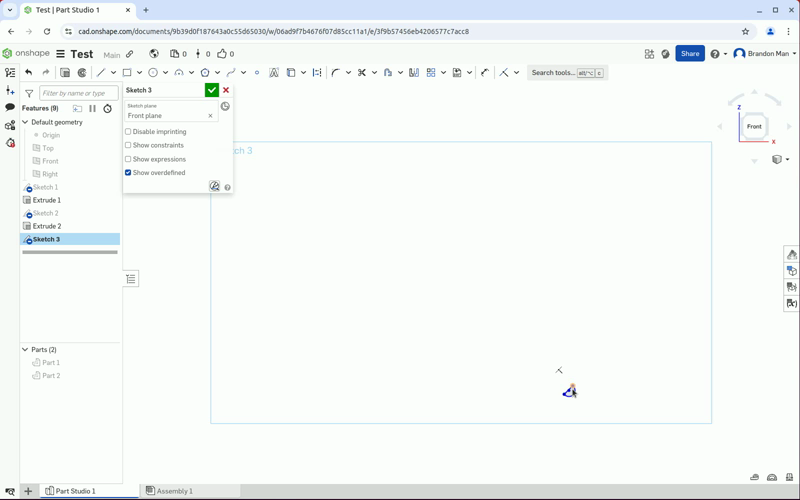
scroll(6)
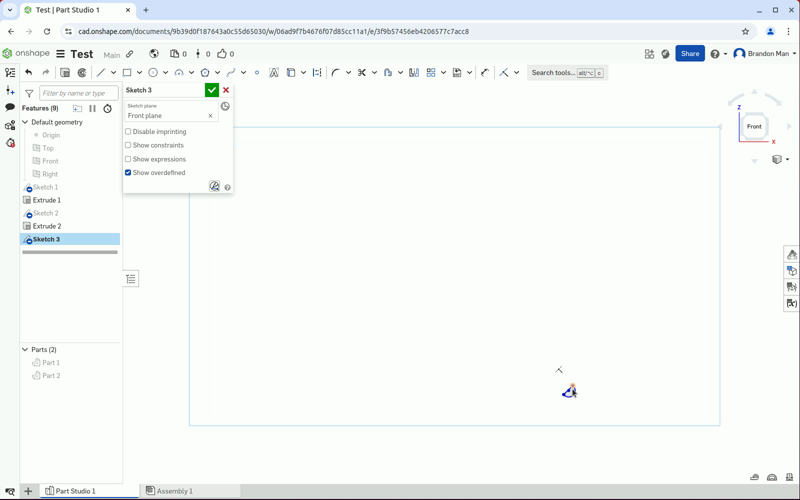
scroll(6)
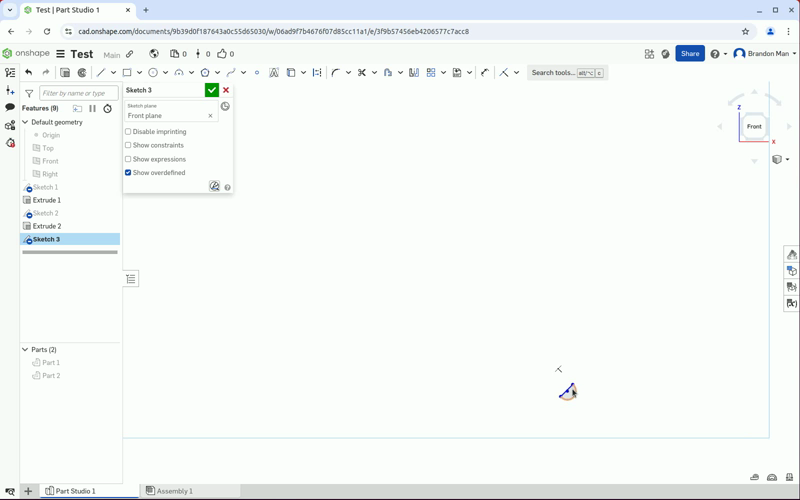
scroll(6)
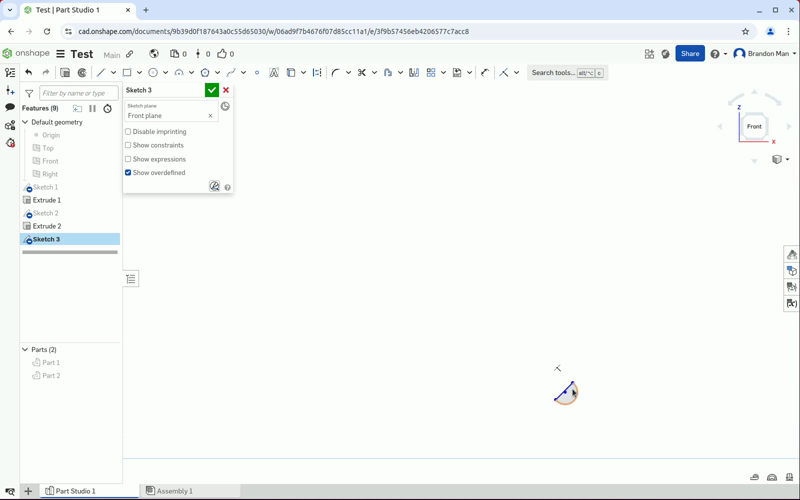
scroll(6)
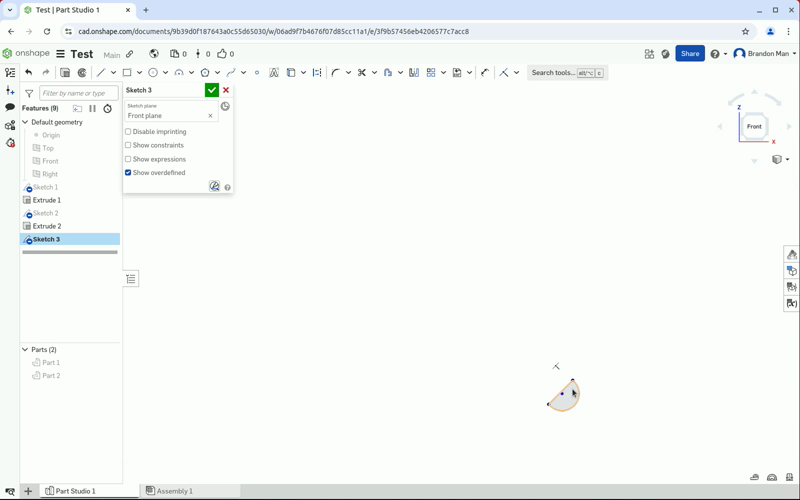
scroll(6)
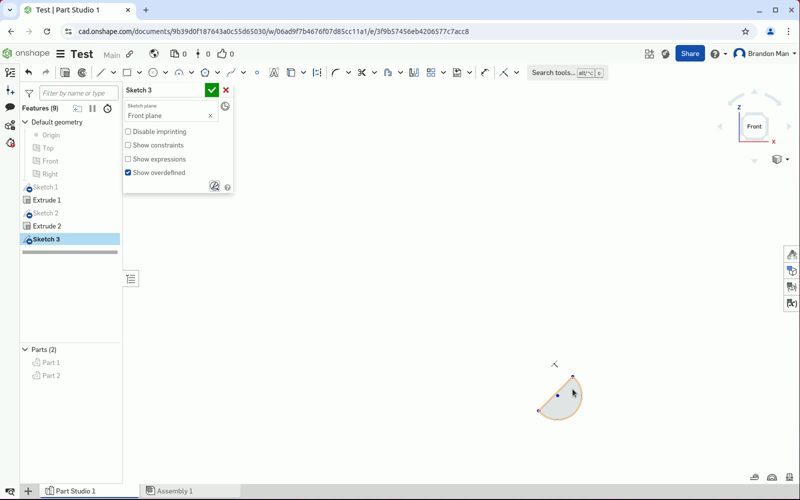
scroll(6)
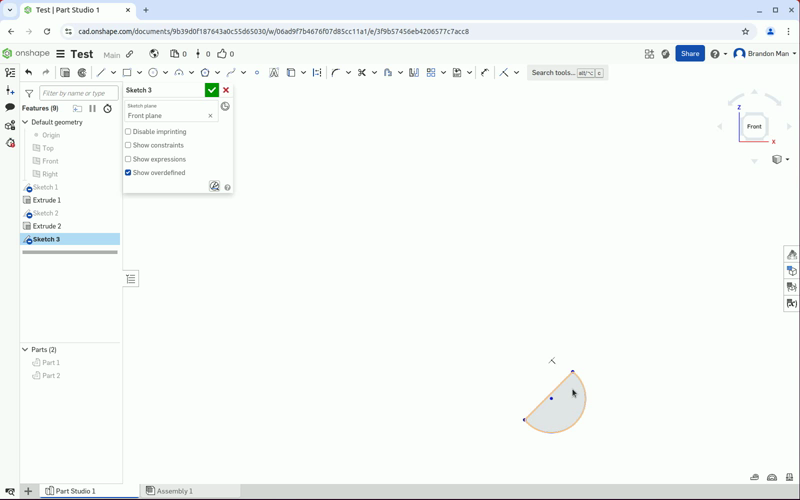
scroll(6)
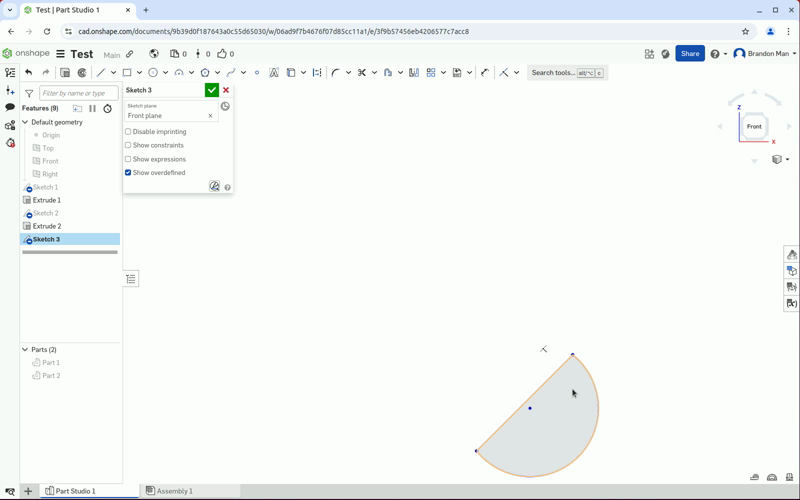
click(572, 388)
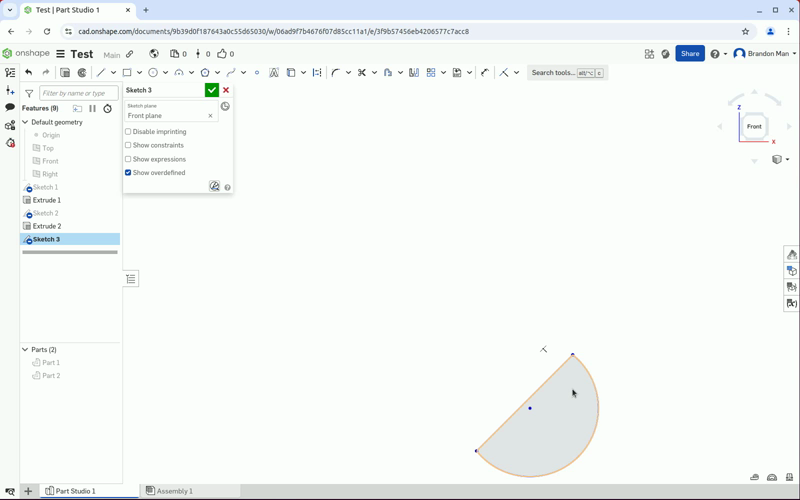
scroll(-6)
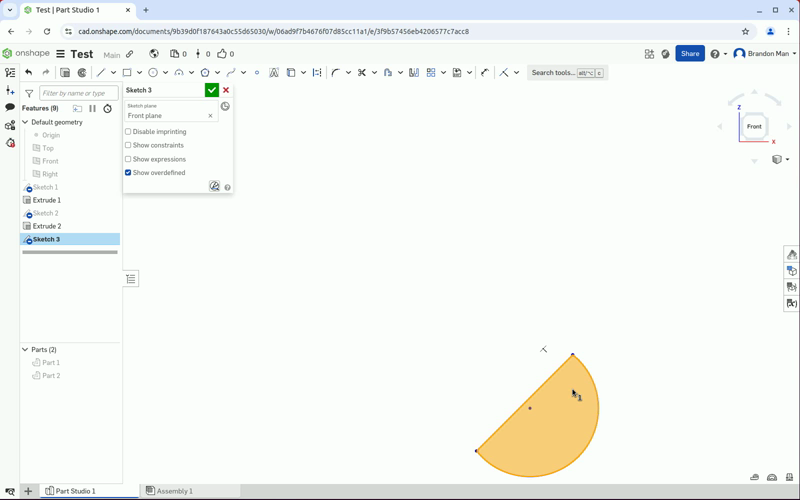
scroll(-6)
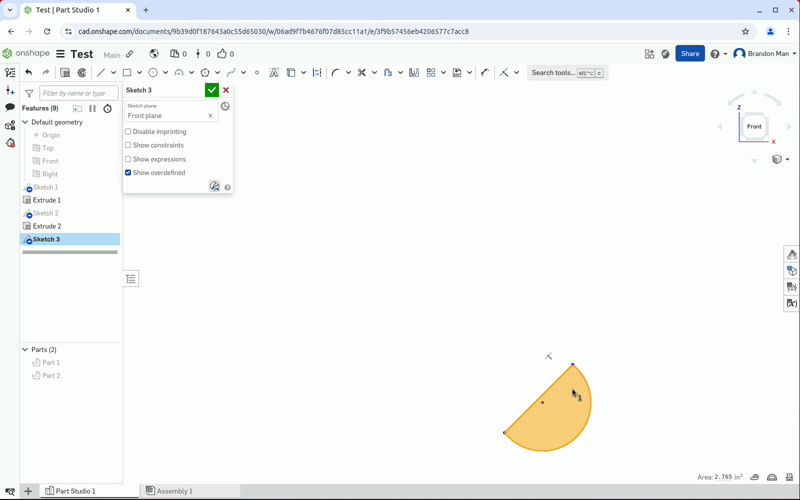
scroll(-6)
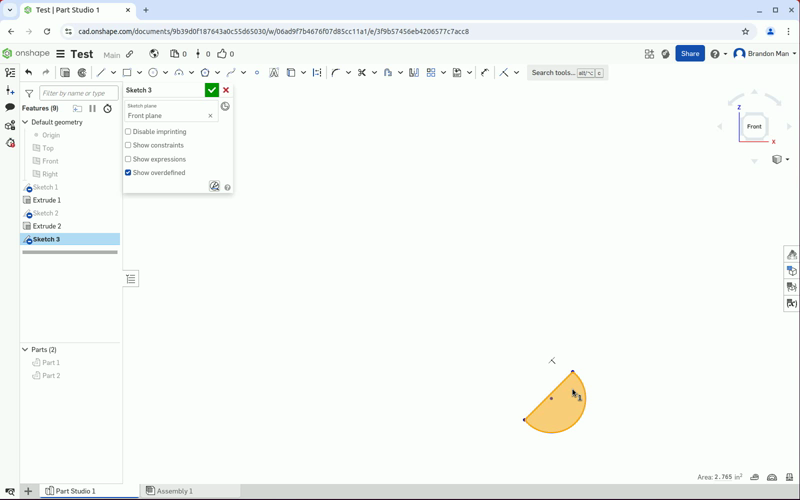
scroll(-6)
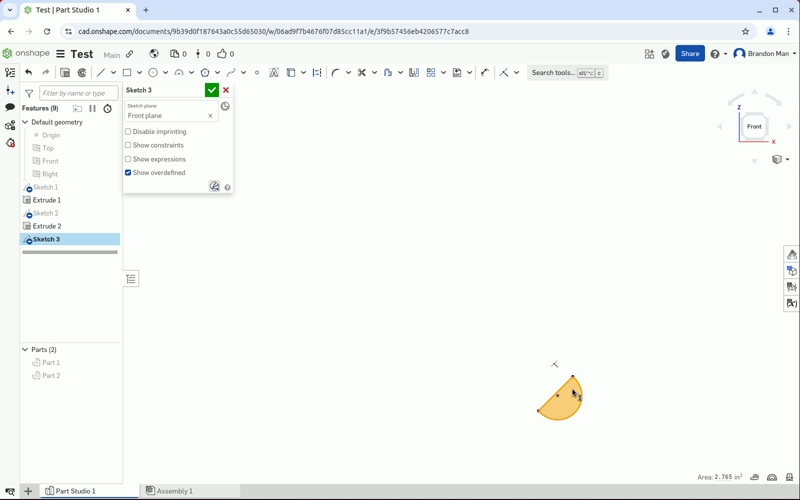
scroll(-6)
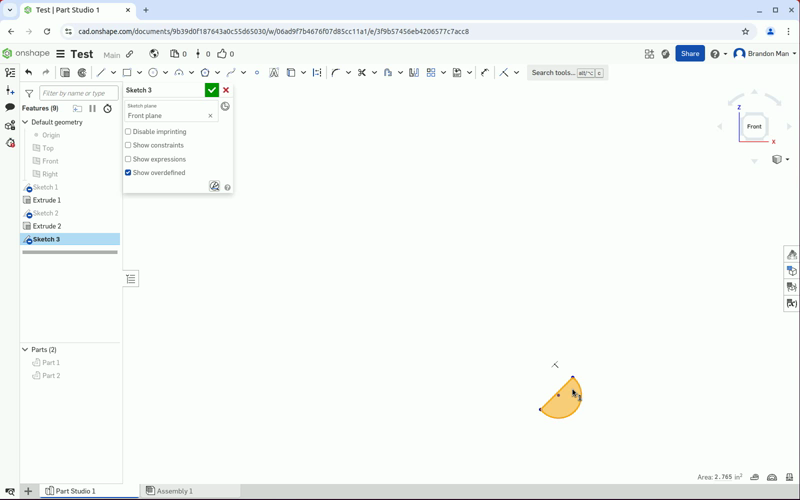
scroll(-6)
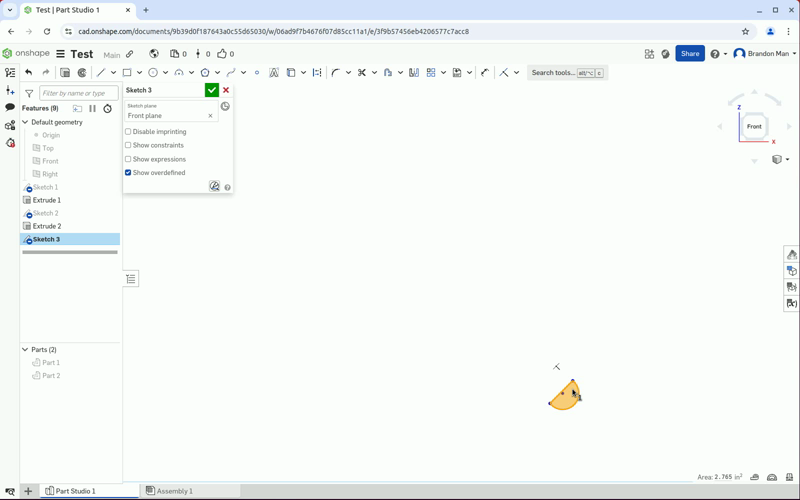
scroll(-6)
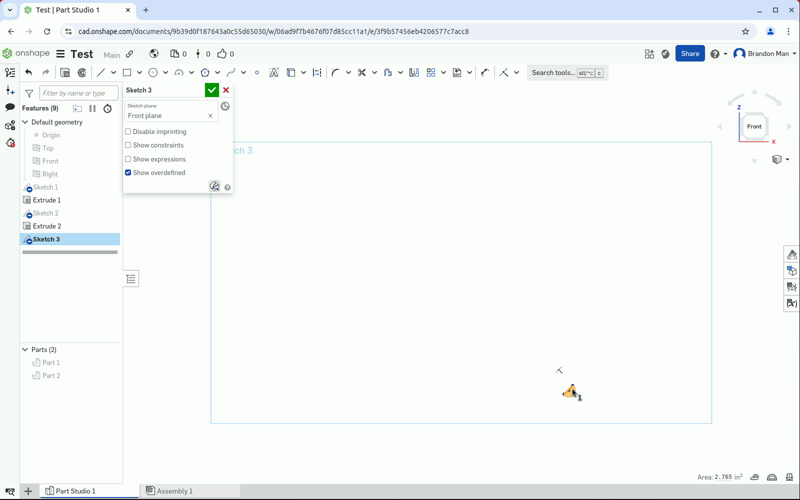
mouse_move(73, 352)
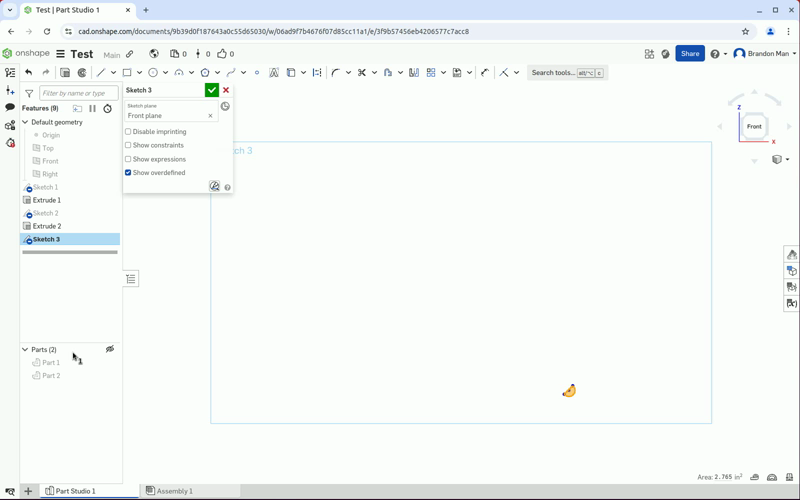
key(shift+y)
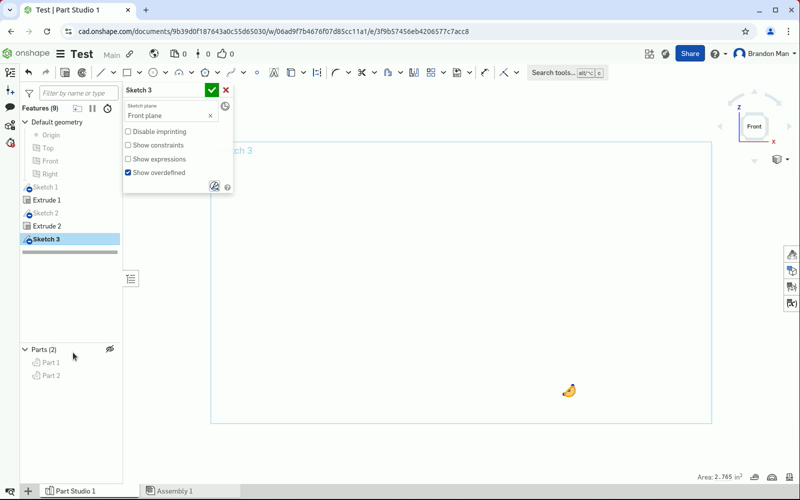
key(shift+e)
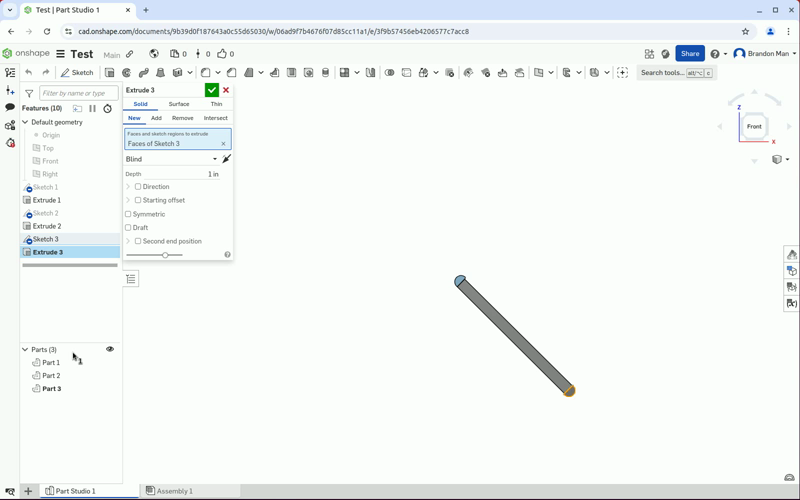
mouse_move(143, 106)
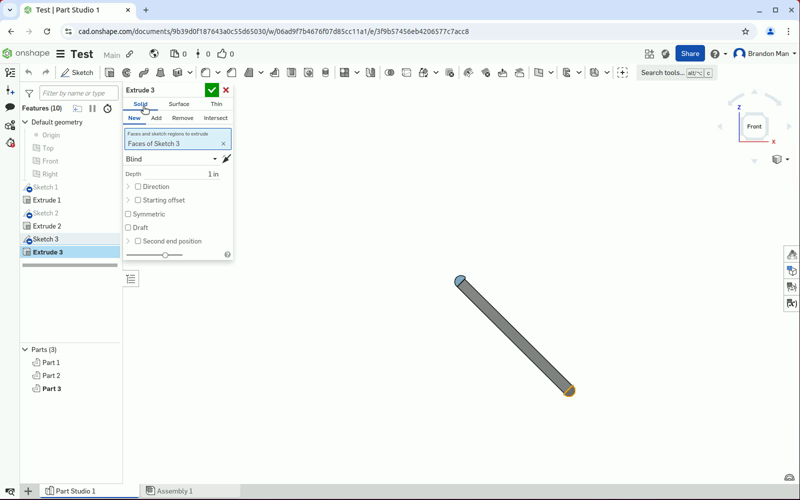
click(143, 106)
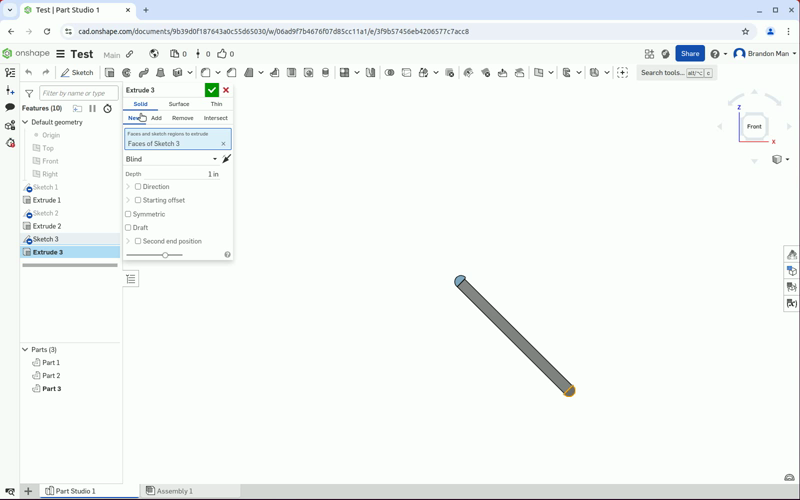
mouse_move(137, 120)
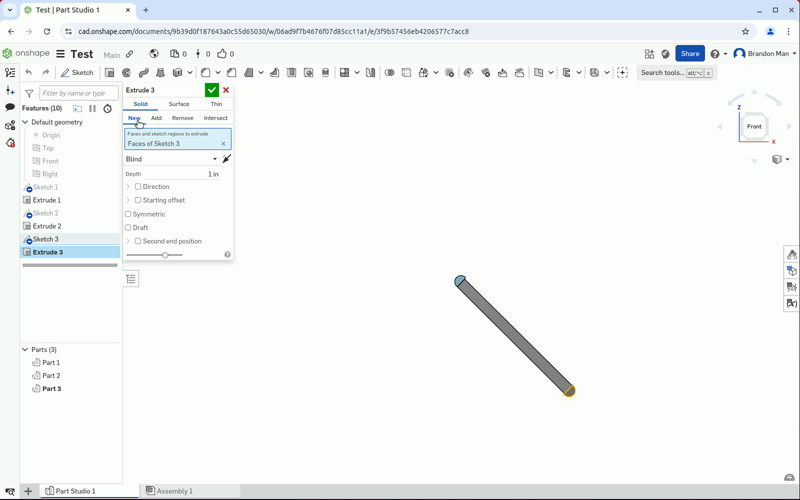
click(137, 120)
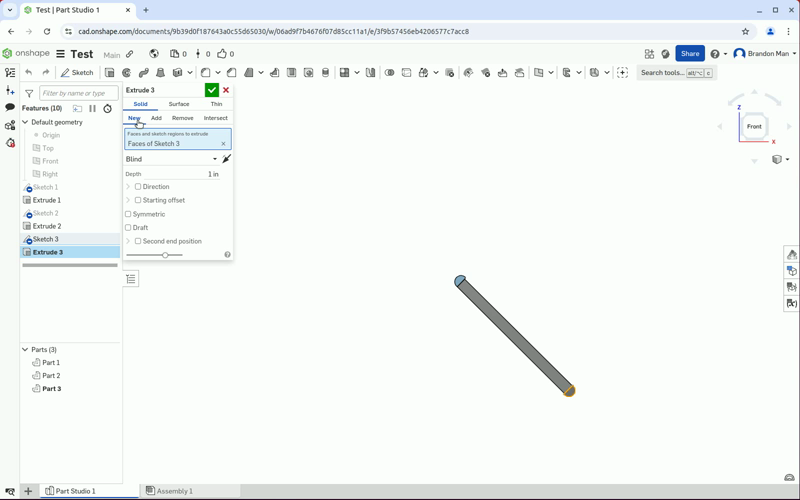
key(tab, 4)
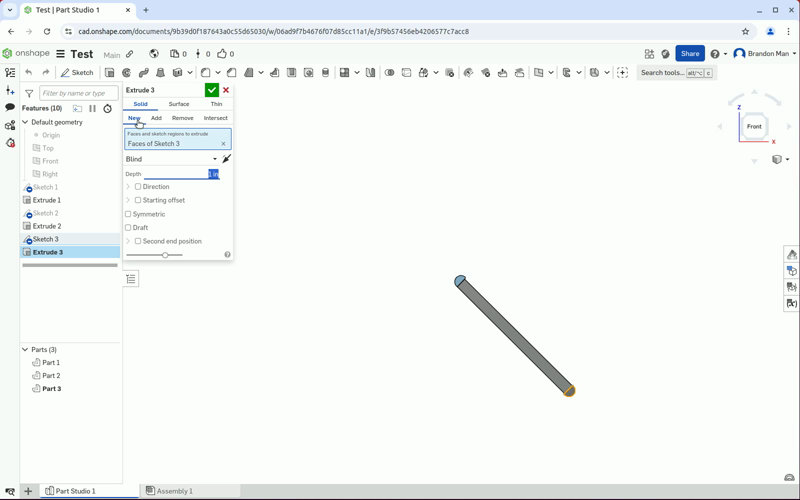
text(0.481)
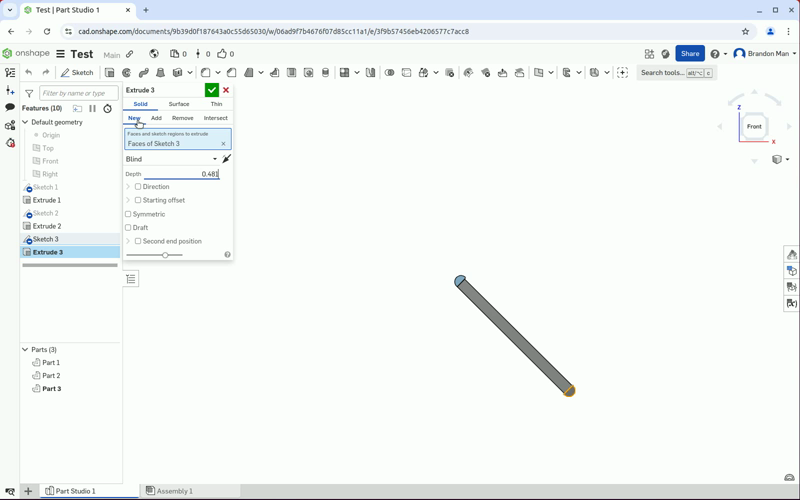
key(enter)
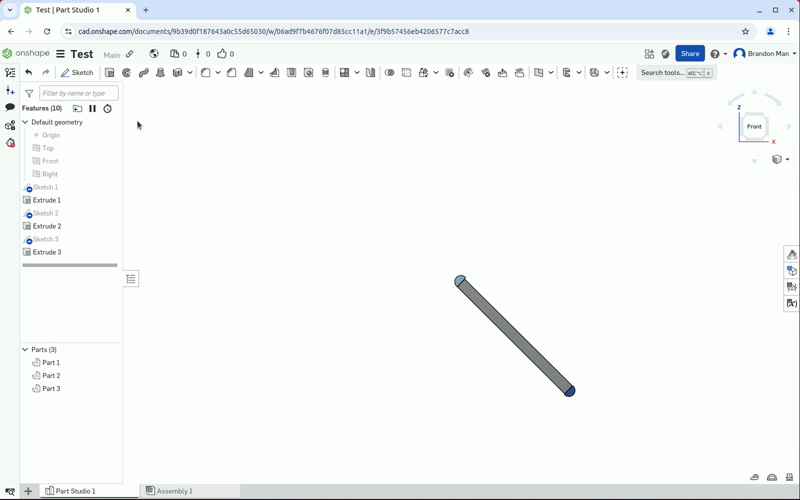
key(shift+h)
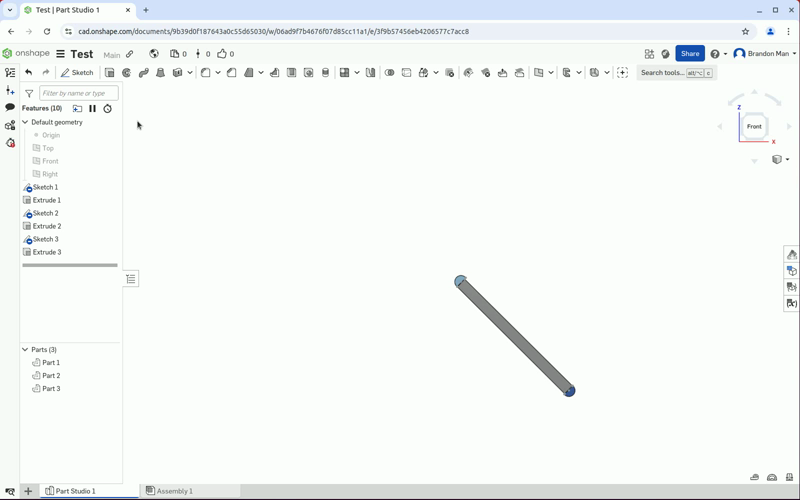
key(shift+h)
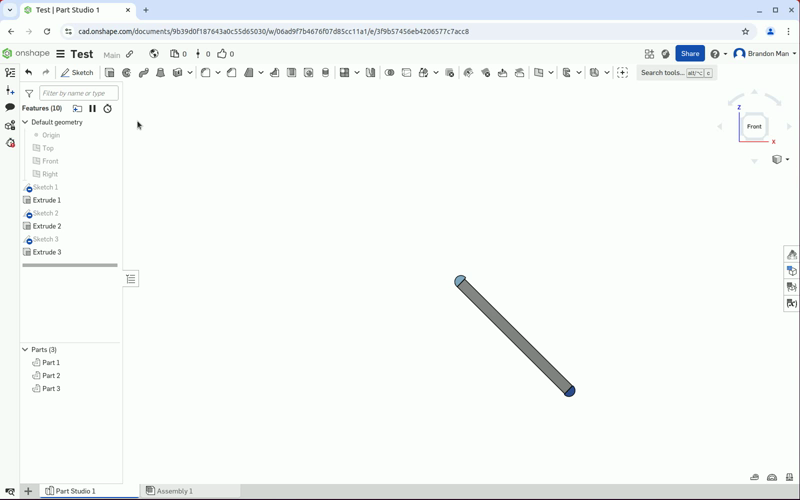
mouse_move(73, 189)
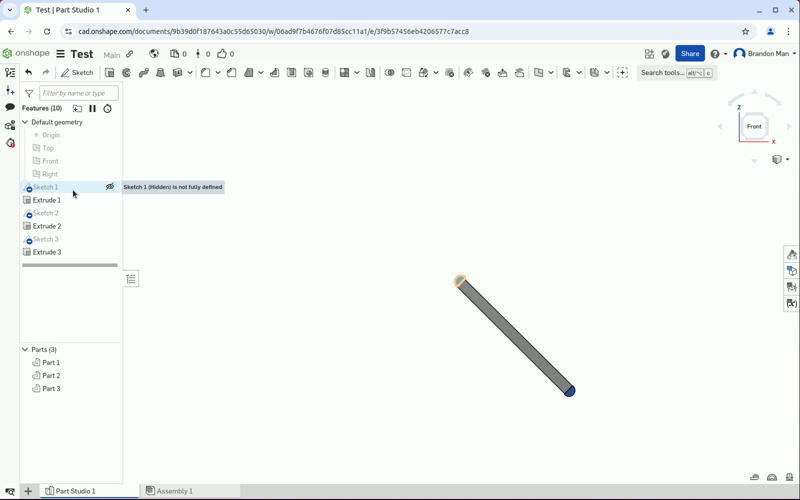
click(73, 189)
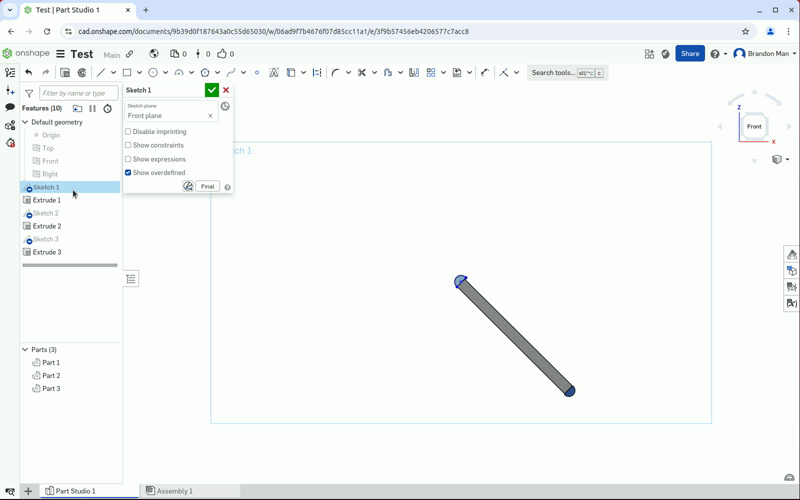
mouse_move(229, 92)
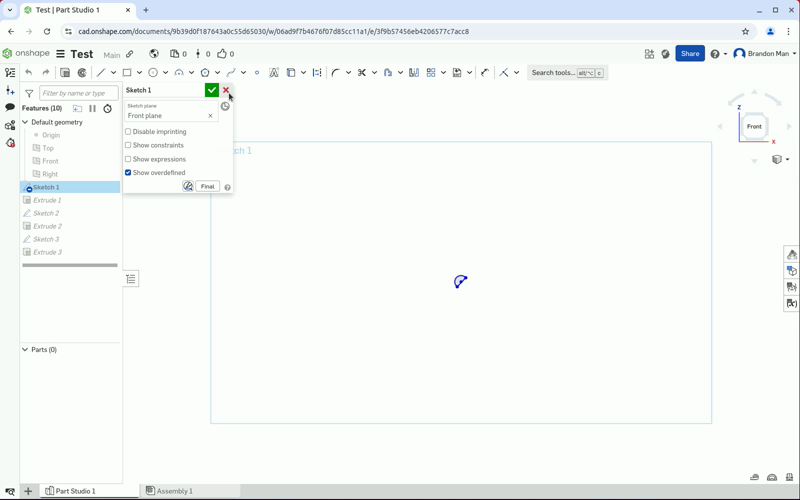
click(229, 92)
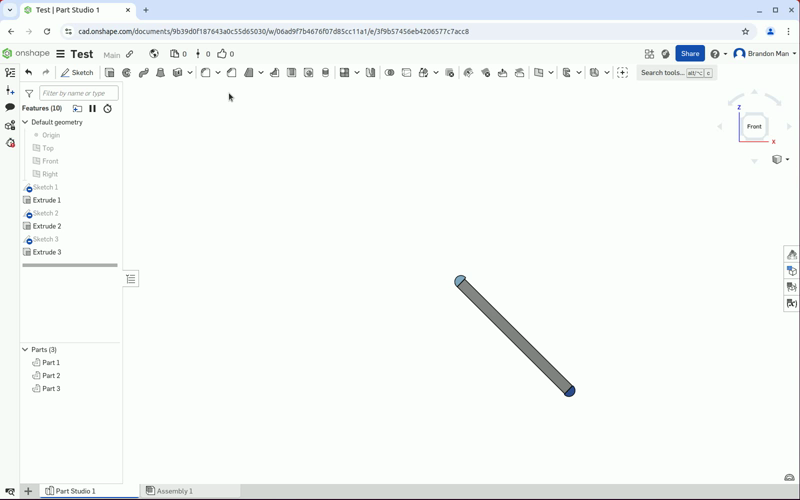
mouse_move(541, 75)
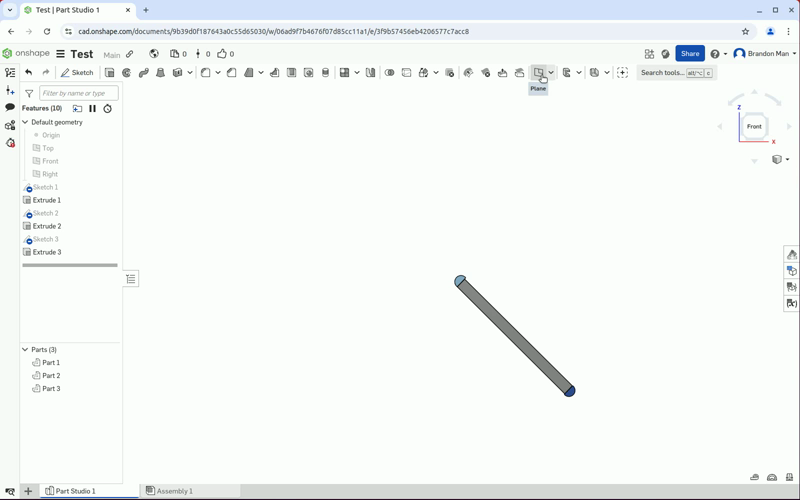
click(541, 75)
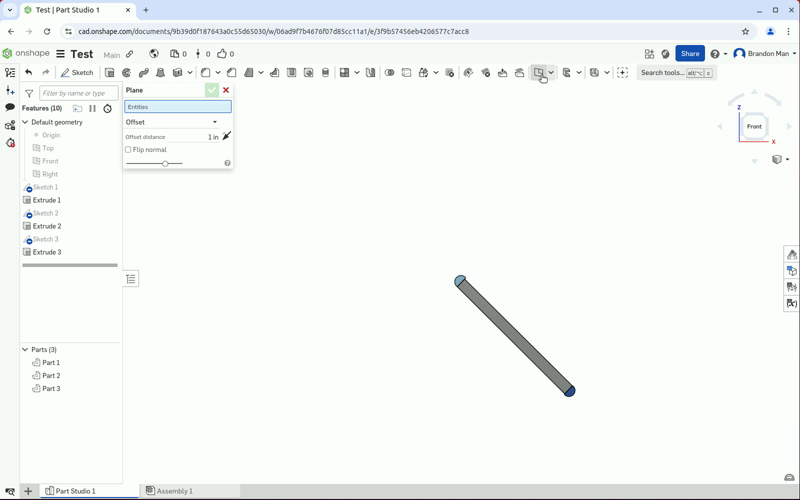
mouse_move(73, 163)
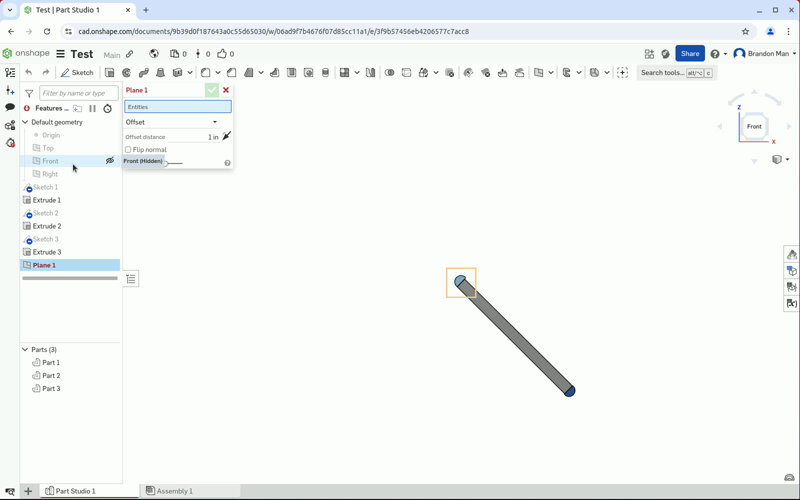
click(73, 163)
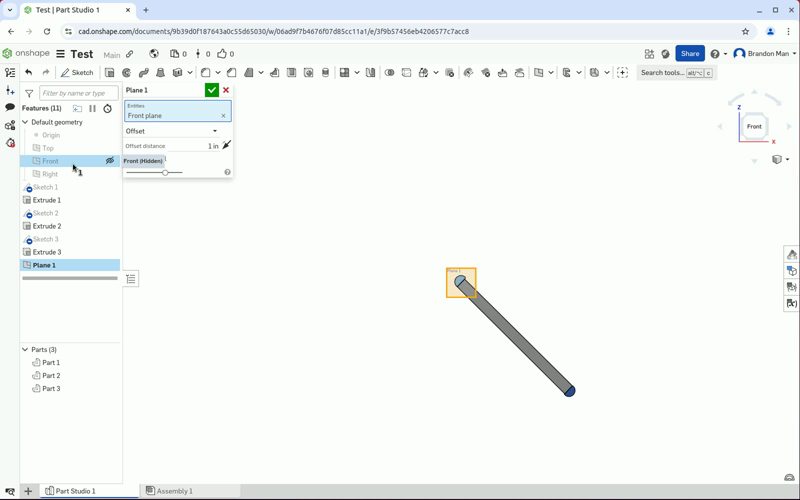
key(tab, 2)
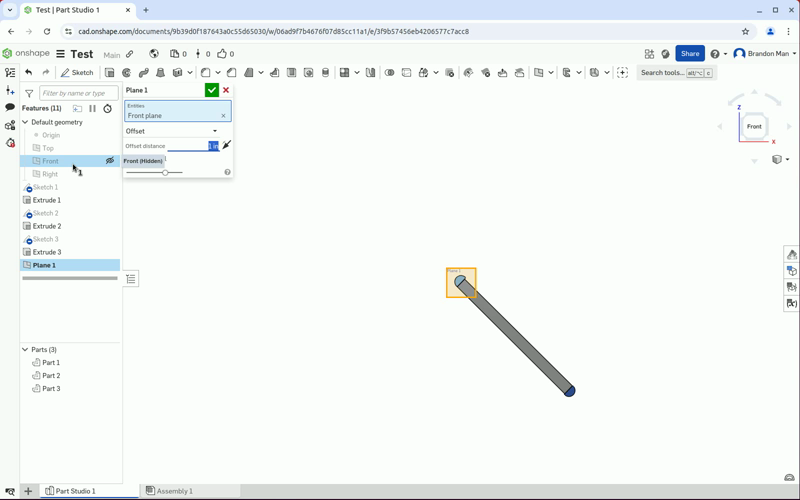
text(0.493)
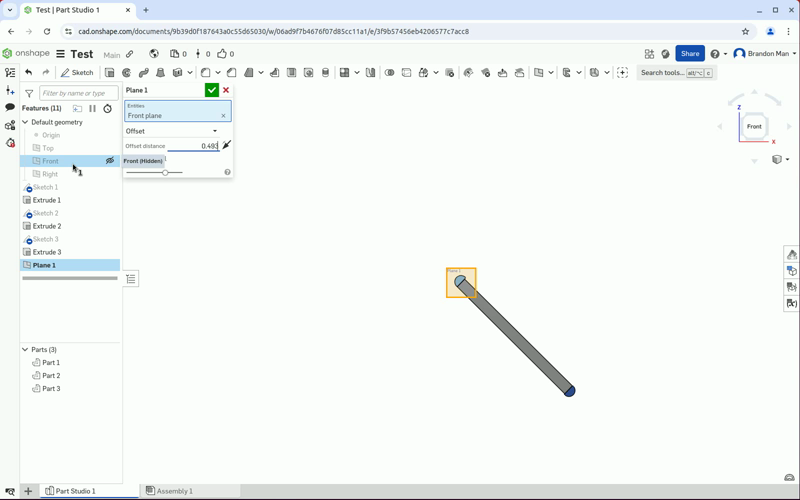
key(enter, 2)
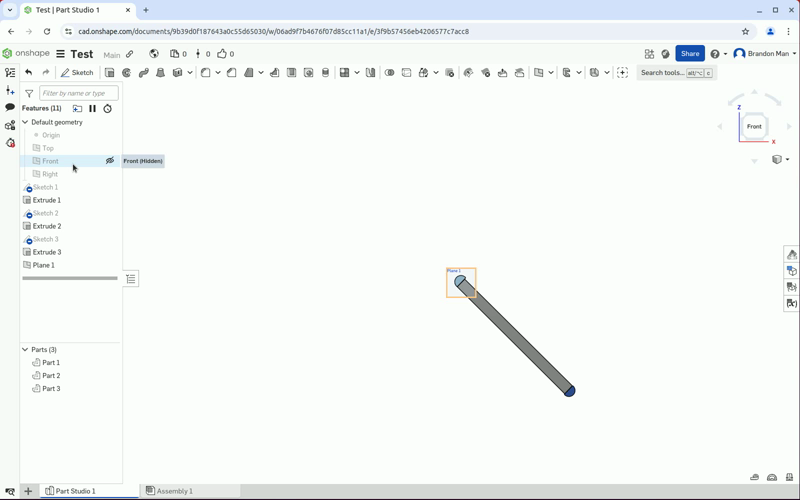
key(shift+s)
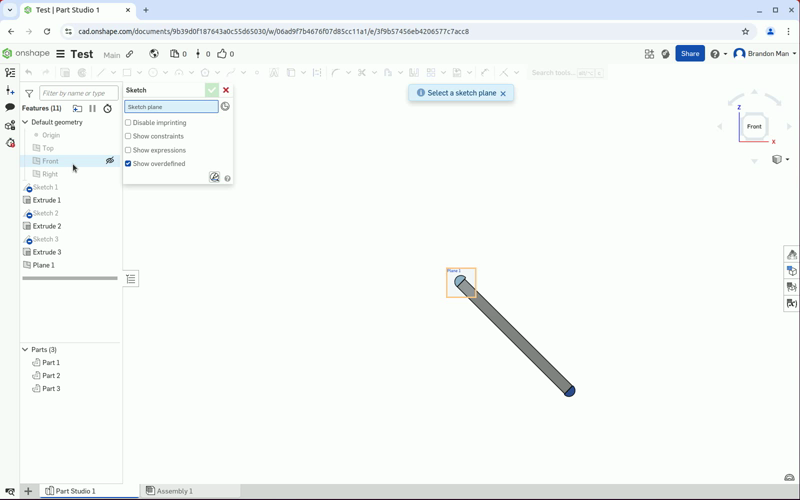
mouse_move(73, 267)
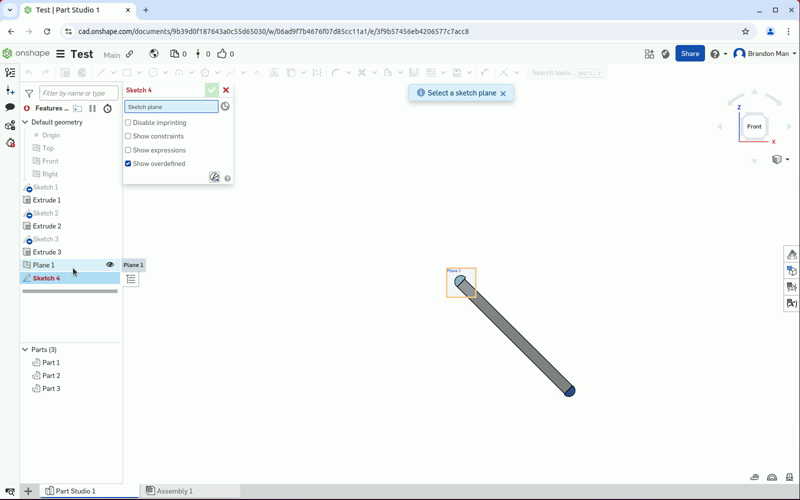
click(73, 267)
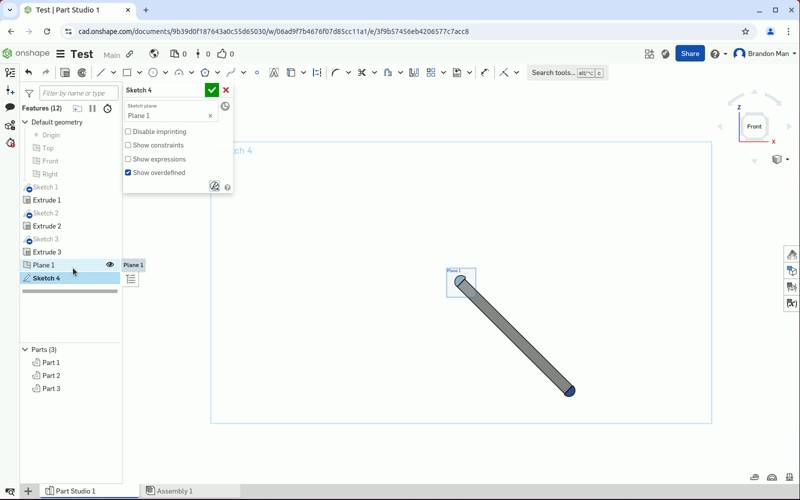
mouse_move(73, 352)
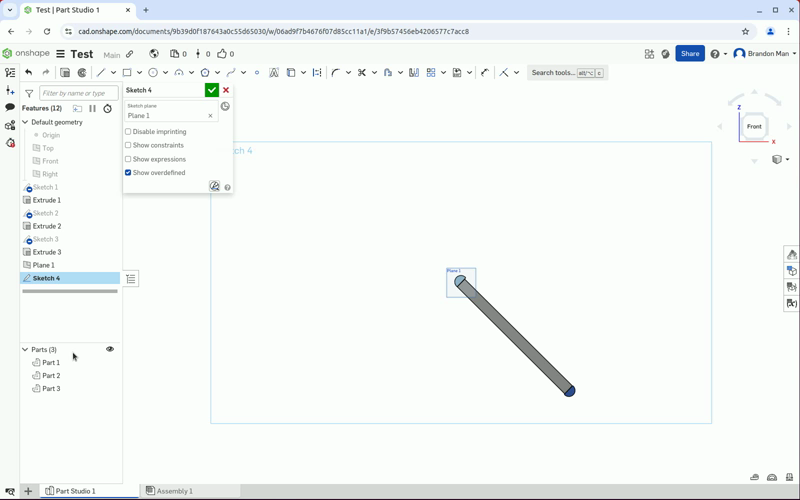
key(y)
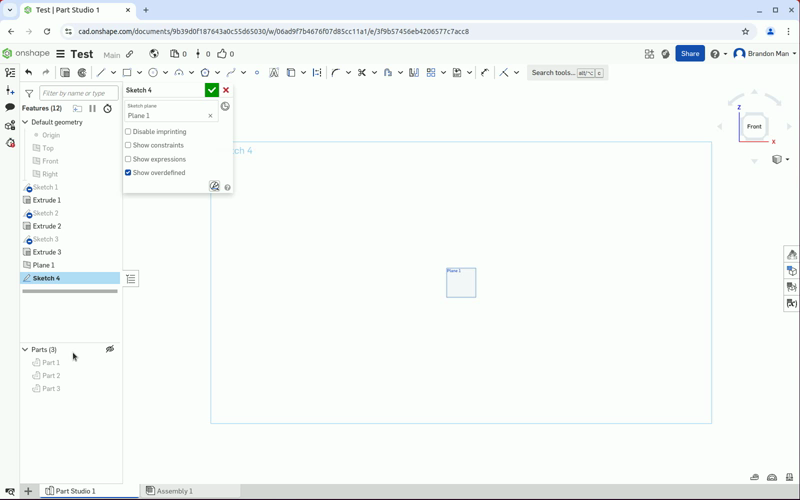
key(c)
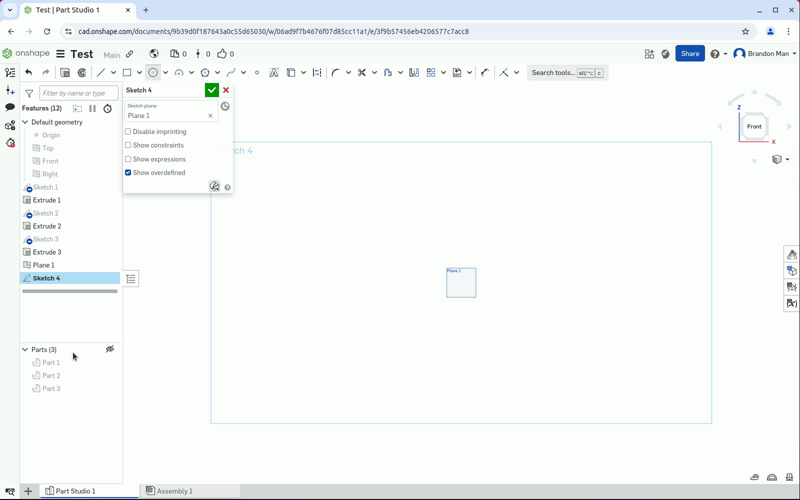
key_down(shift)
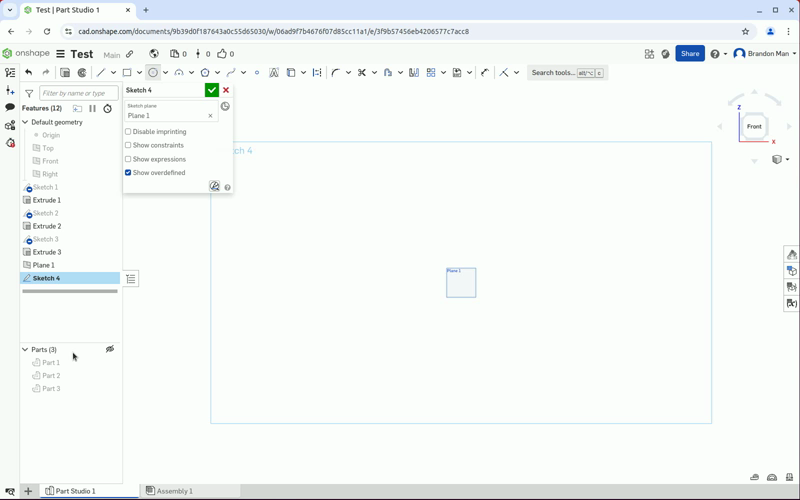
mouse_move(461, 282)
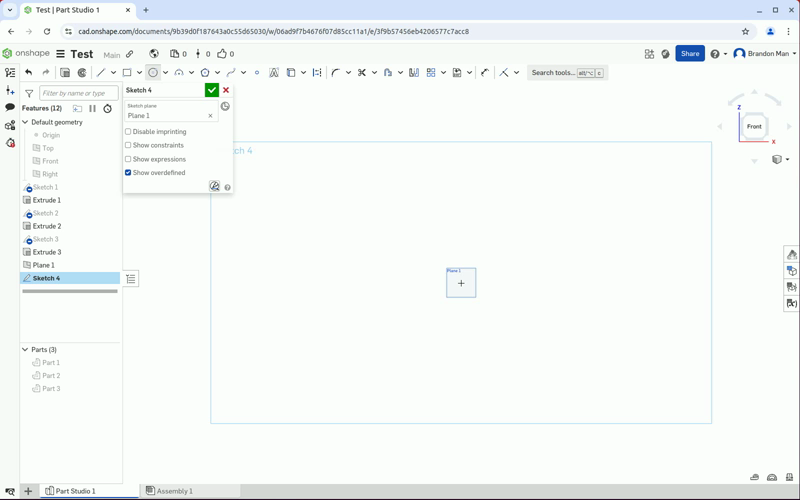
click(461, 282)
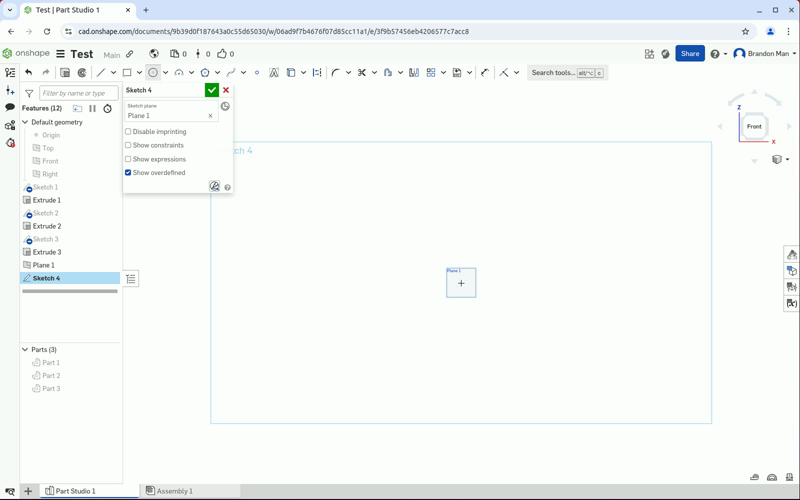
key_up(shift)
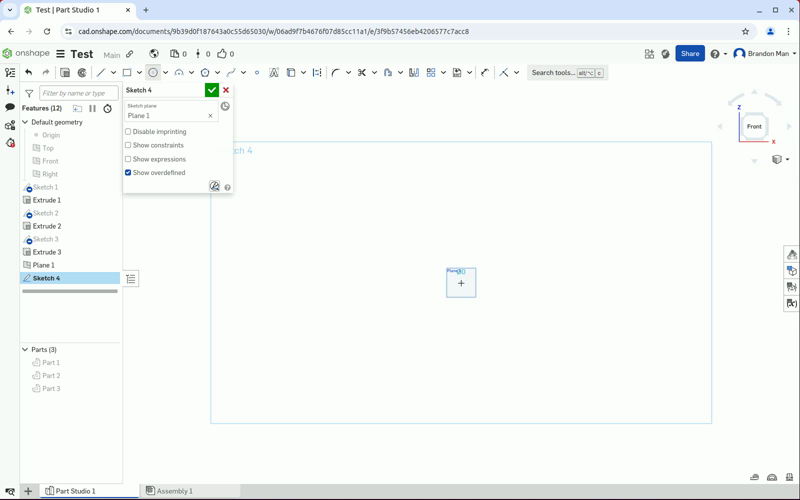
mouse_move(463, 282)
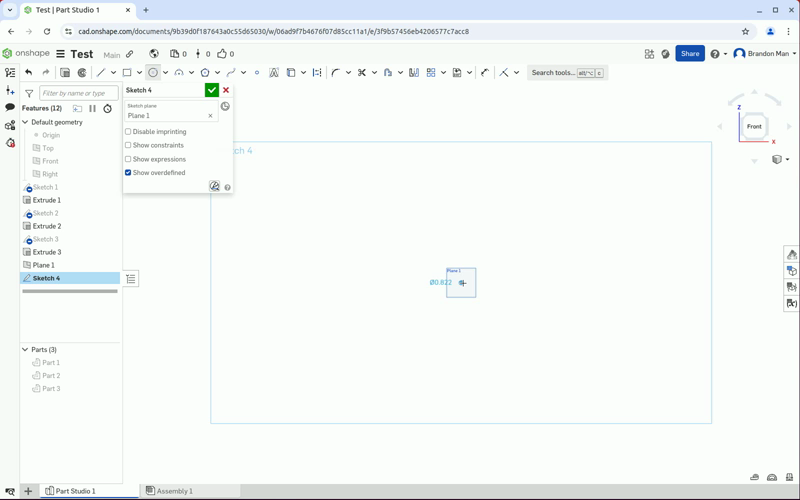
scroll(6)
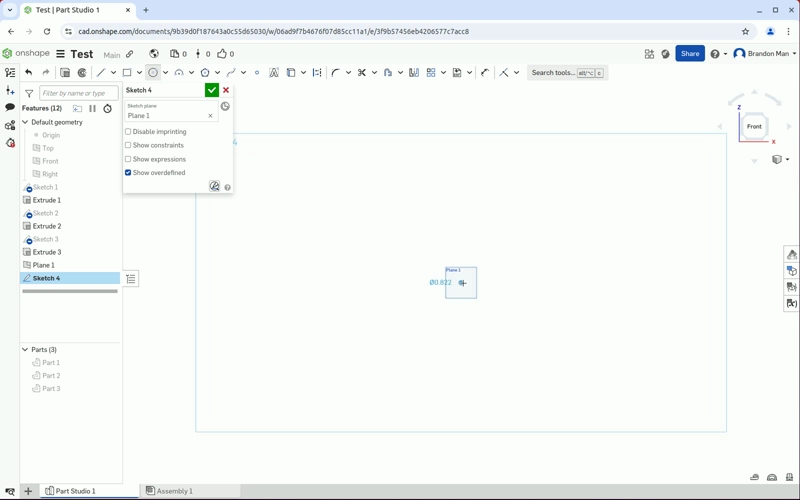
scroll(6)
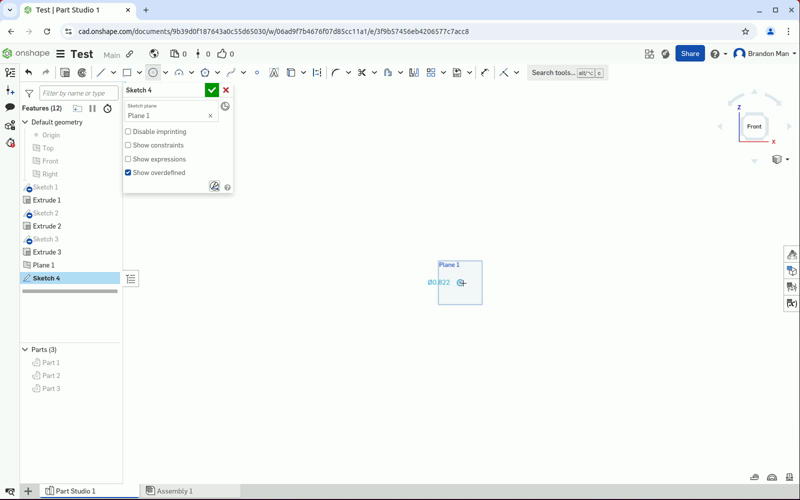
scroll(6)
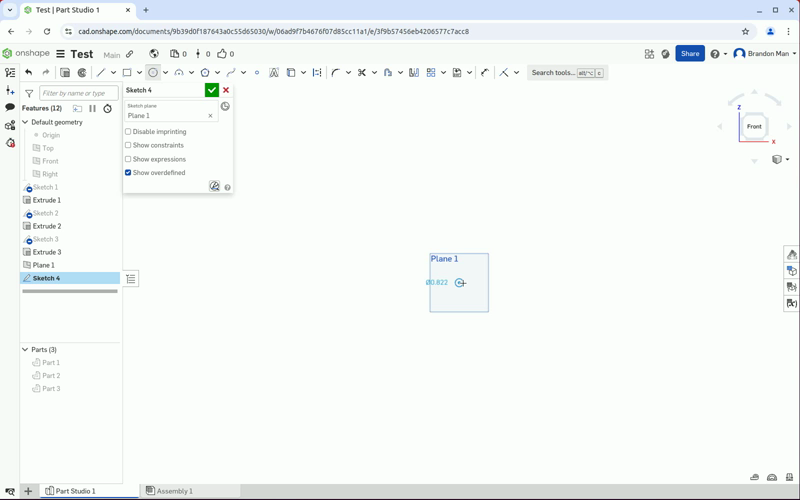
scroll(6)
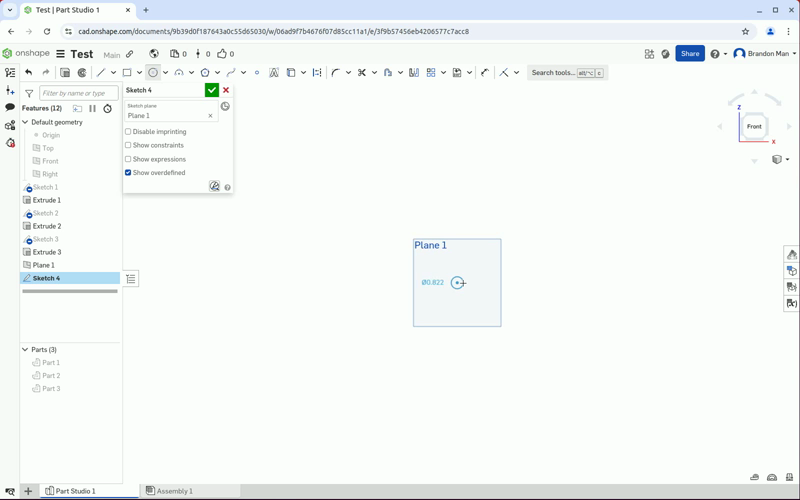
scroll(6)
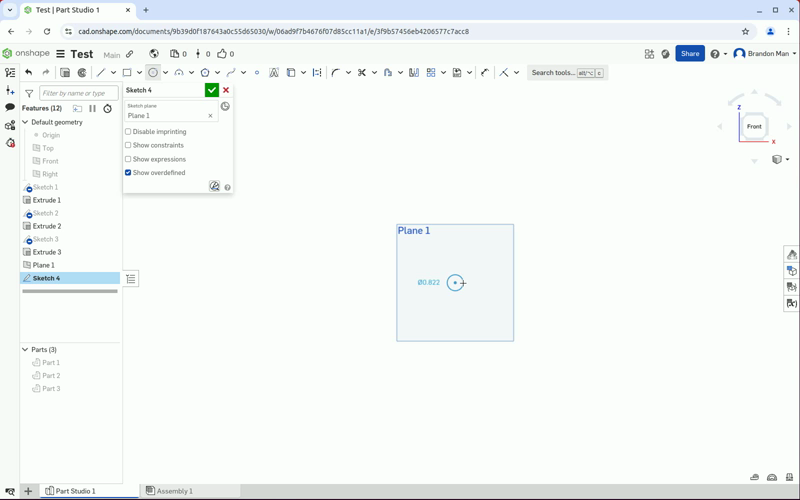
scroll(6)
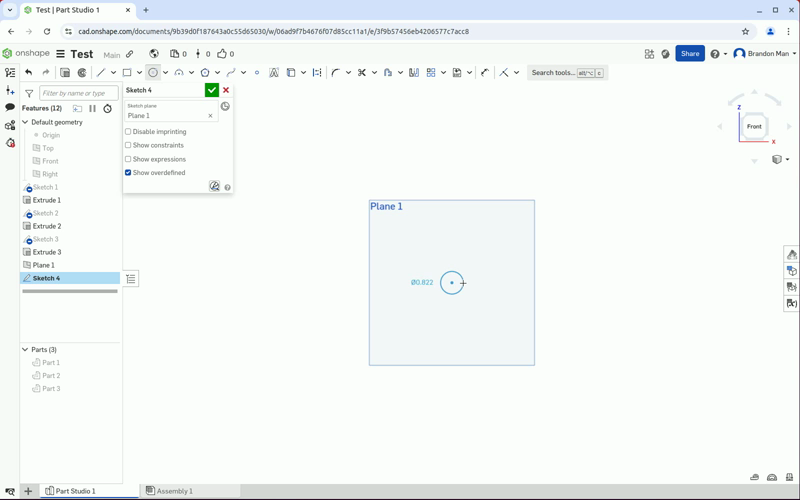
scroll(6)
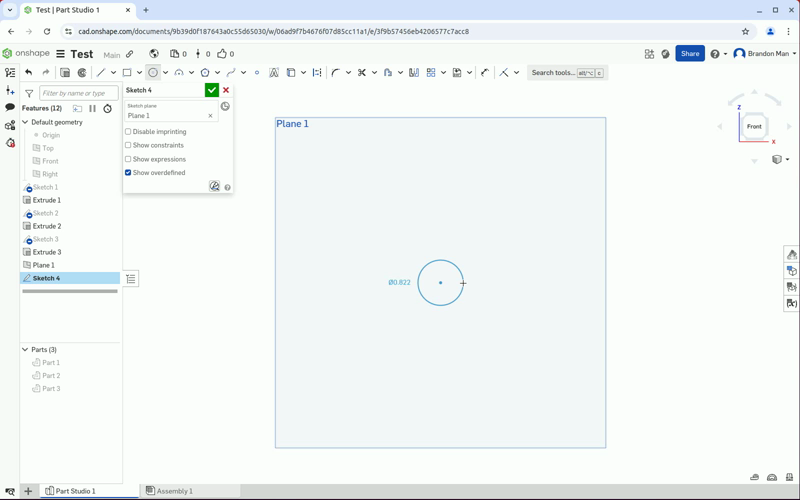
click(463, 282)
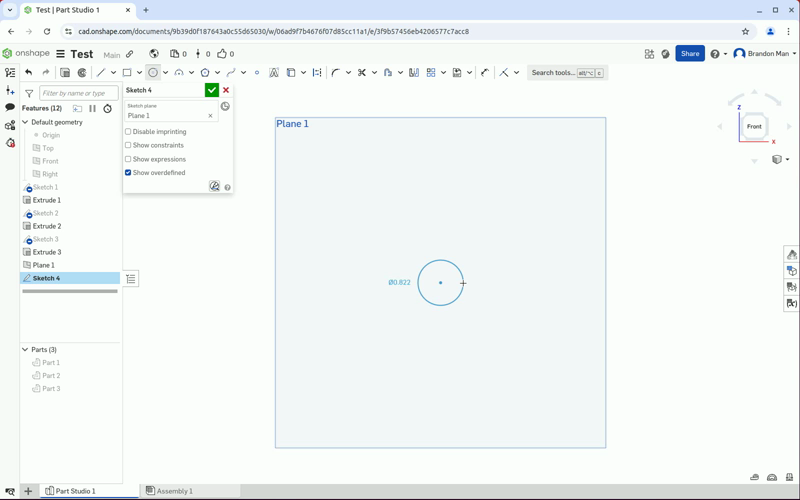
scroll(-6)
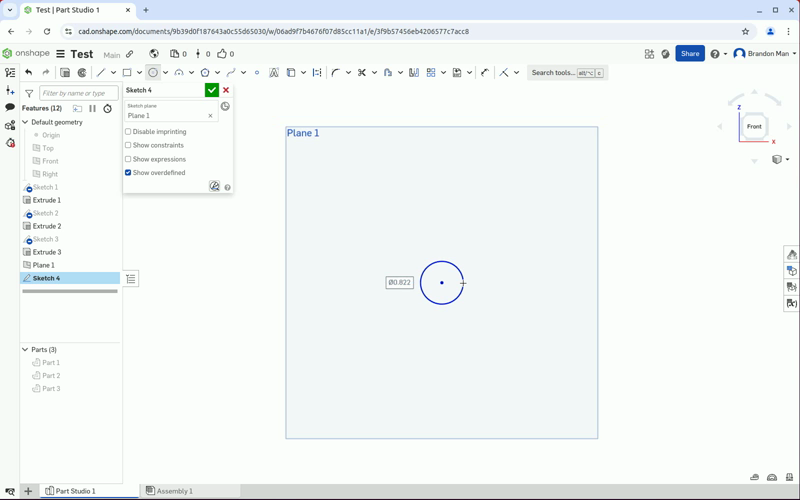
scroll(-6)
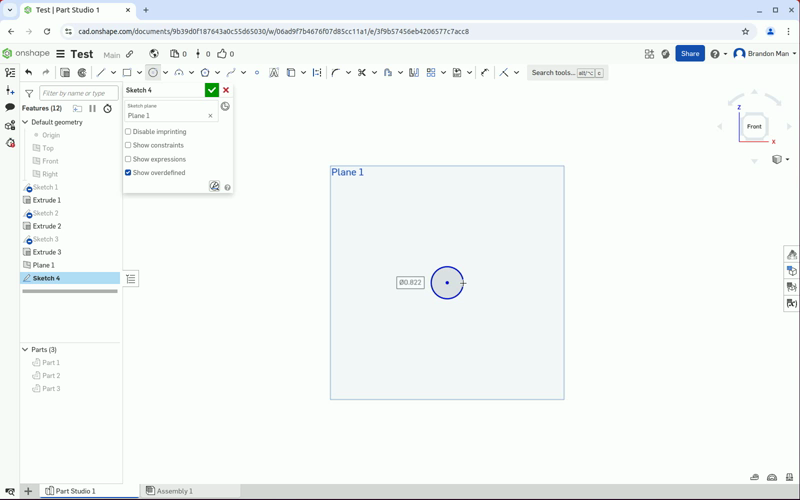
scroll(-6)
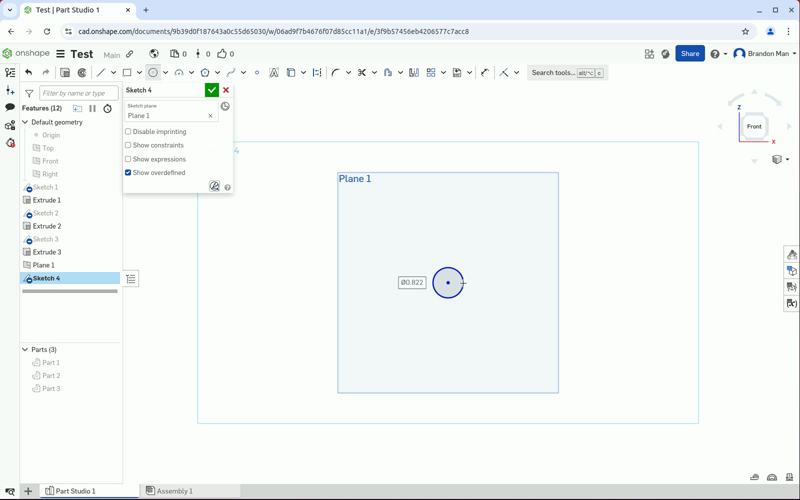
scroll(-6)
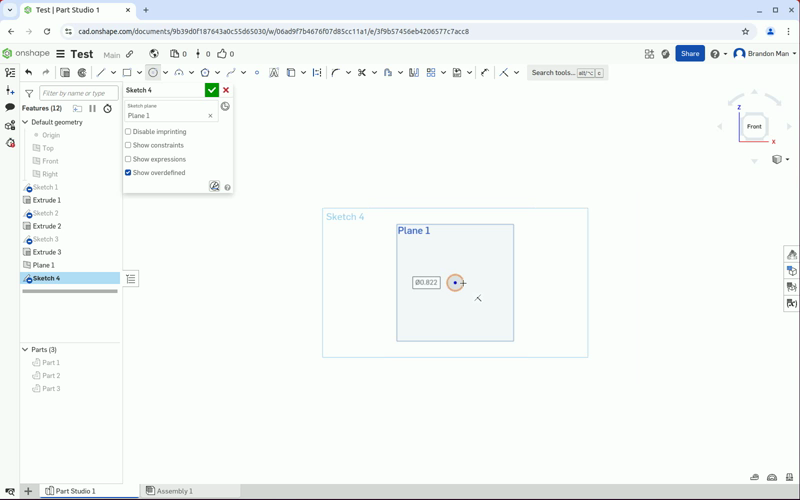
scroll(-6)
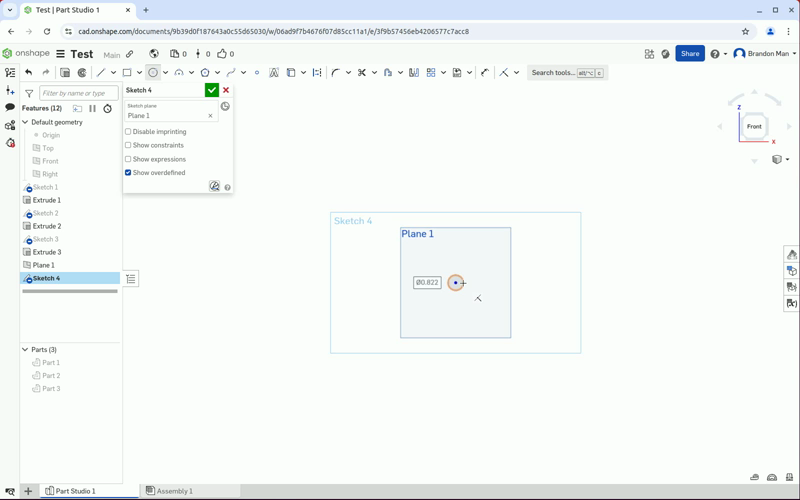
scroll(-6)
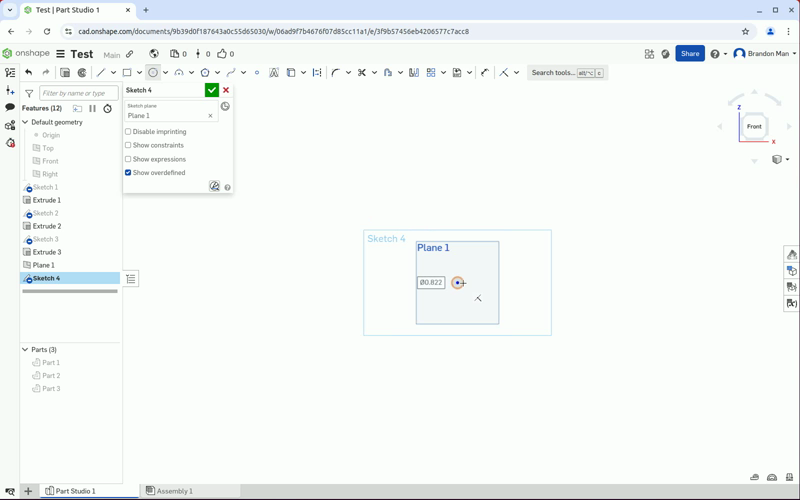
scroll(-6)
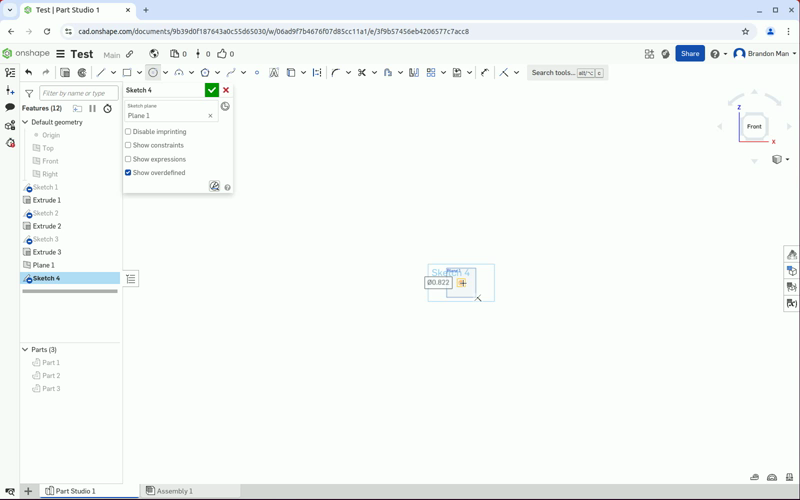
key(esc)
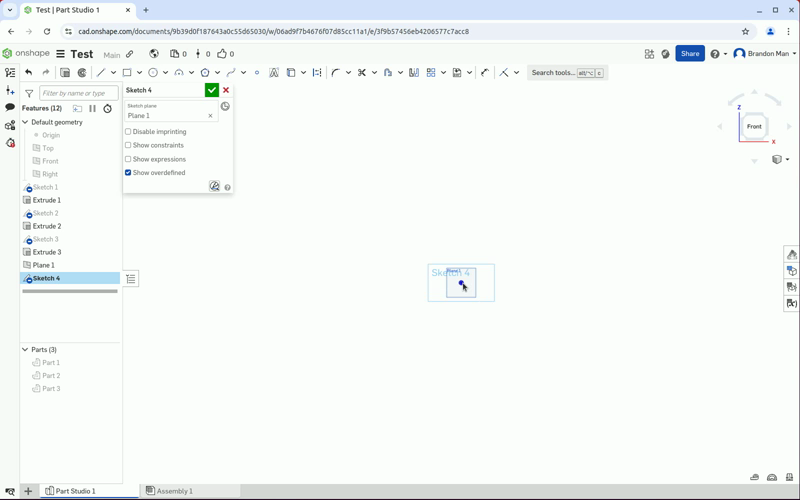
mouse_move(463, 283)
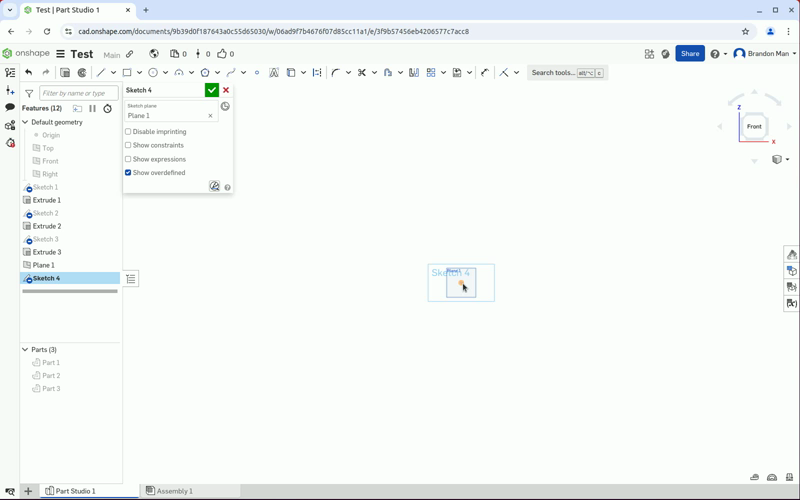
scroll(6)
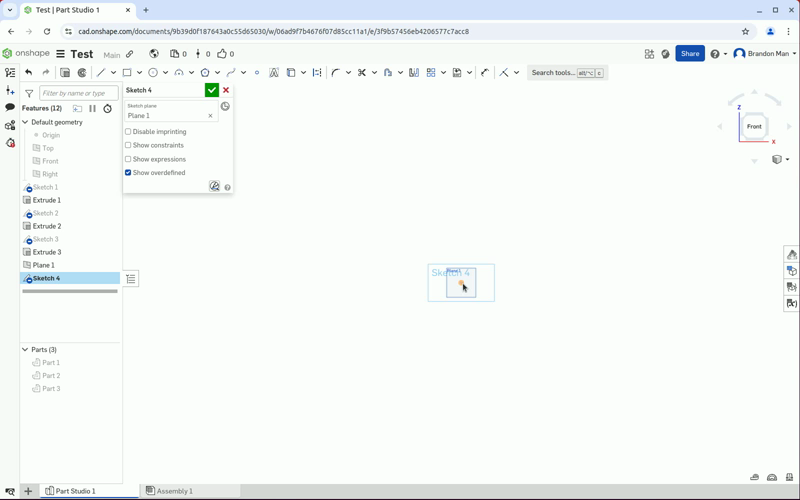
scroll(6)
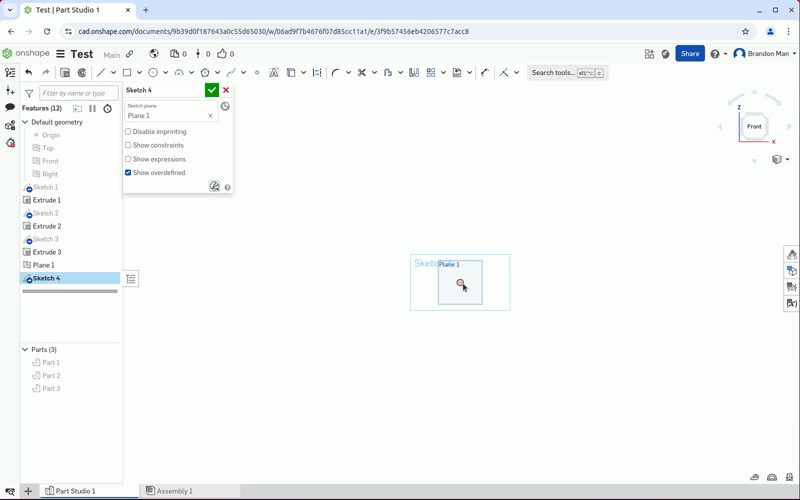
scroll(6)
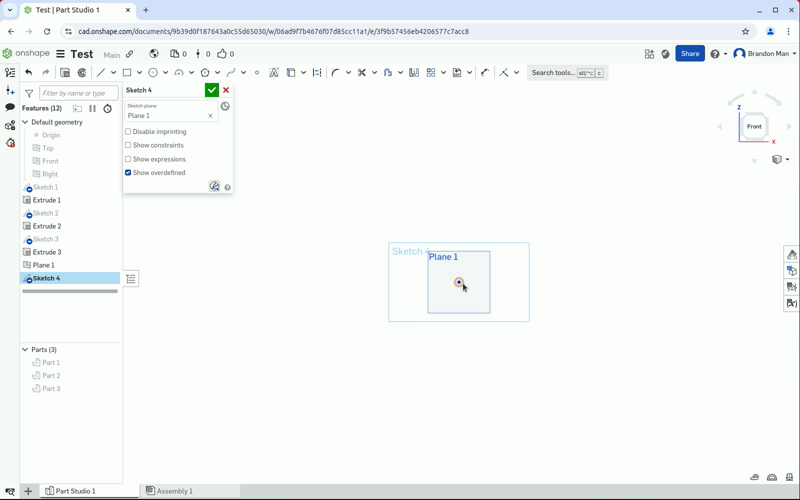
scroll(6)
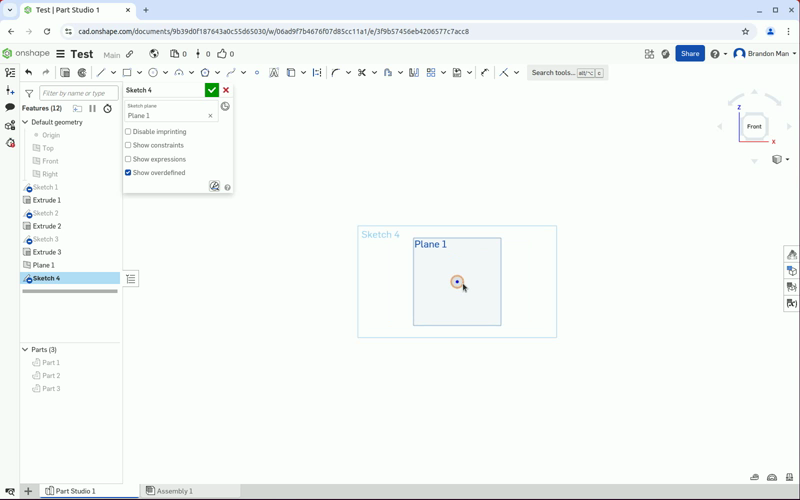
scroll(6)
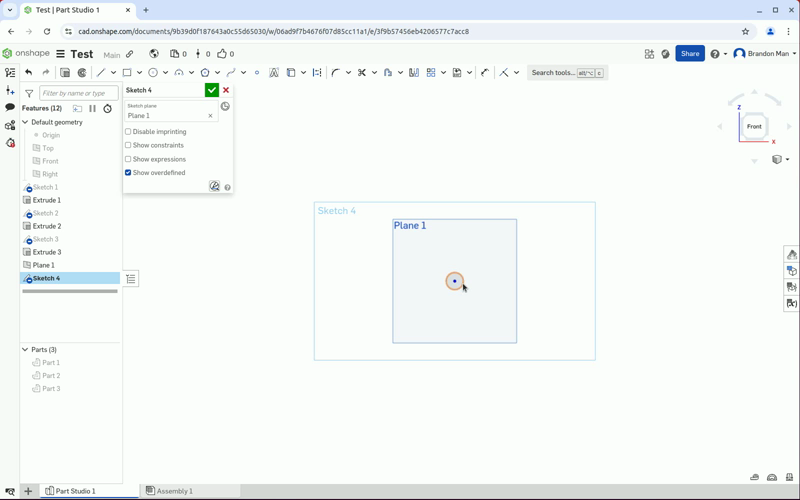
scroll(6)
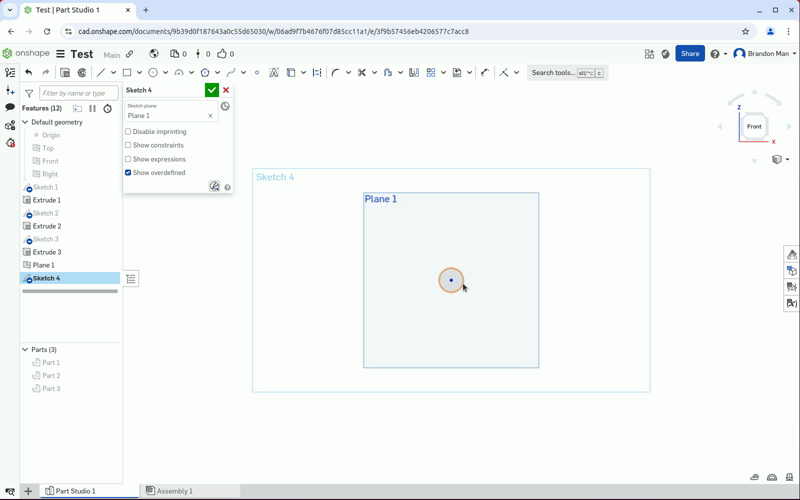
scroll(6)
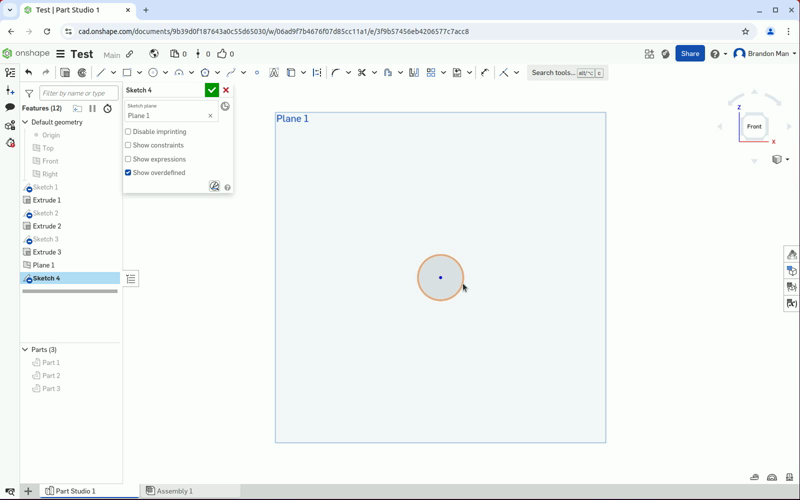
click(463, 283)
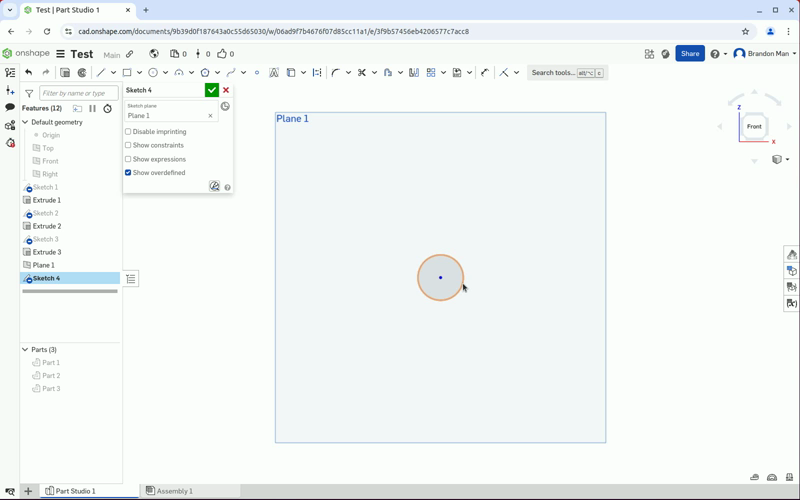
scroll(-6)
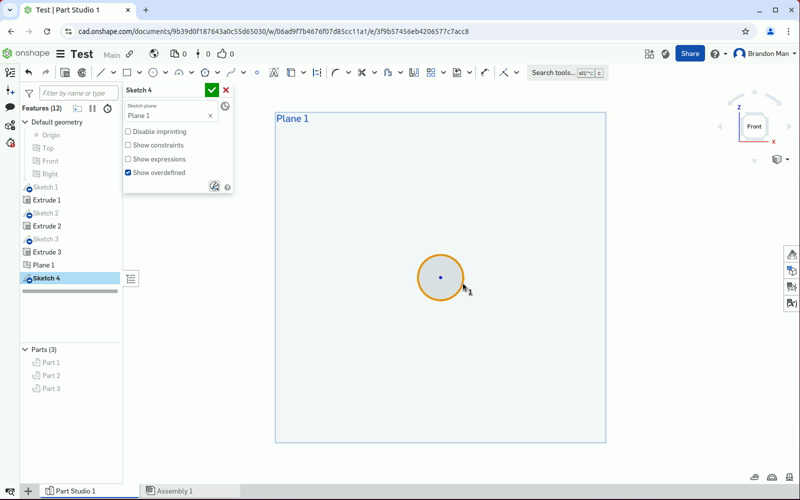
scroll(-6)
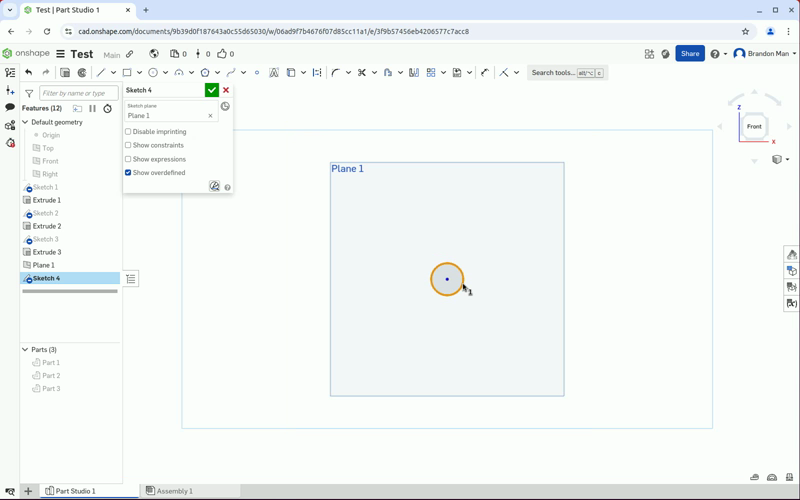
scroll(-6)
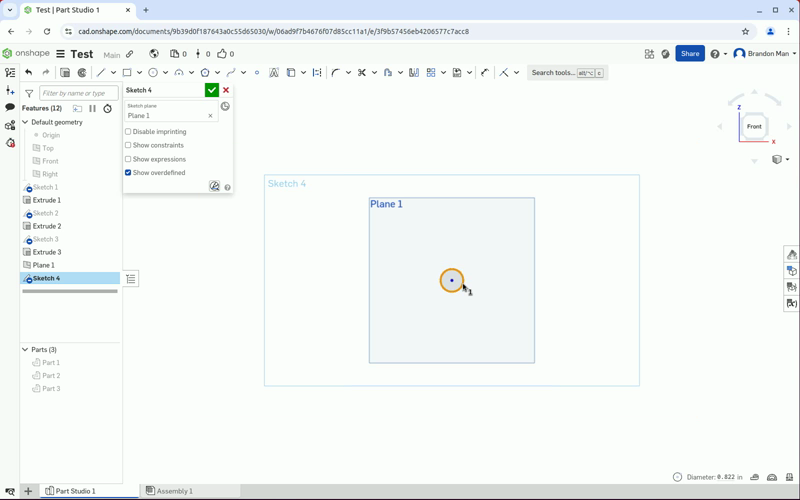
scroll(-6)
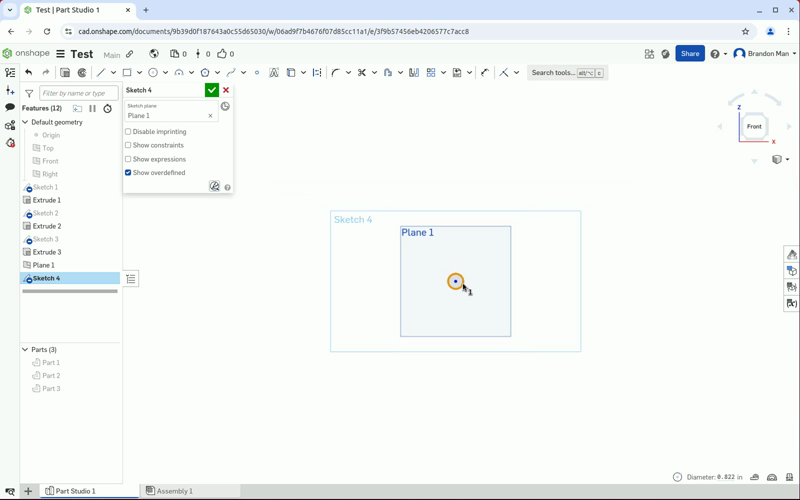
scroll(-6)
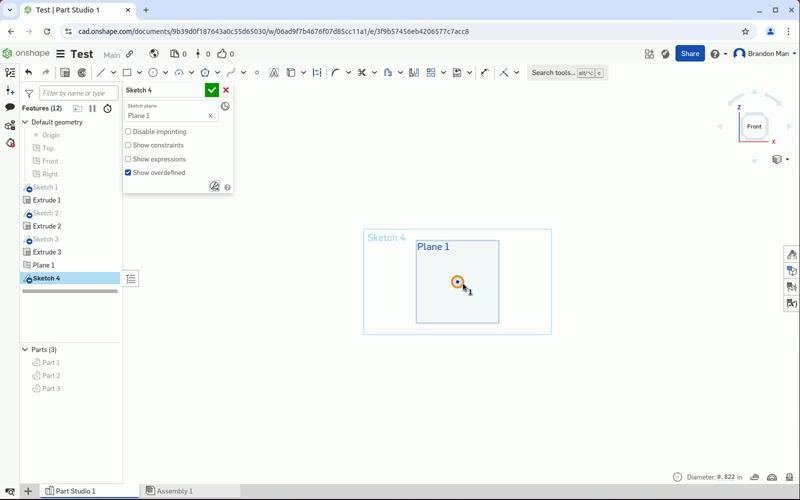
scroll(-6)
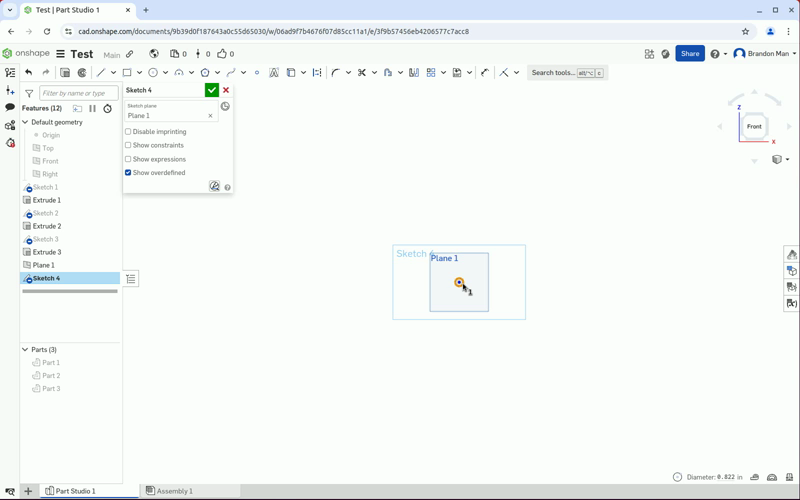
scroll(-6)
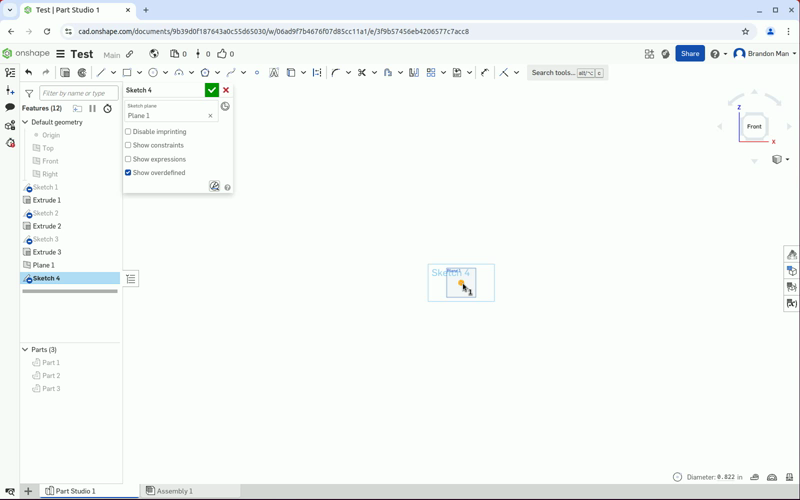
mouse_move(73, 352)
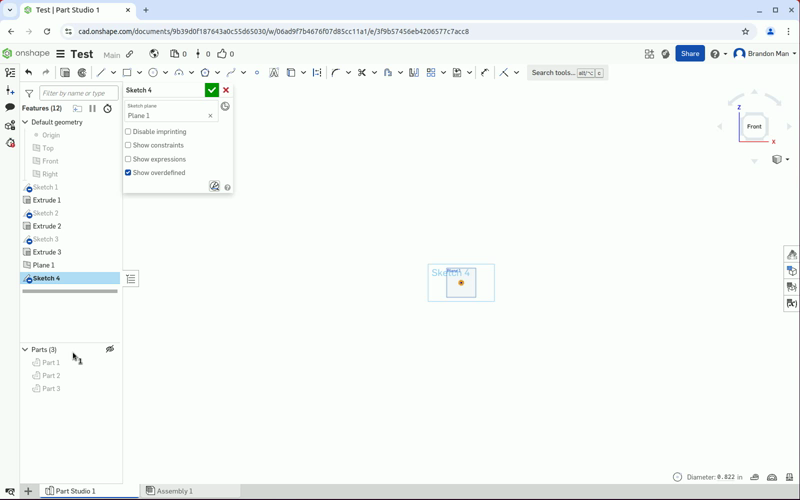
key(shift+y)
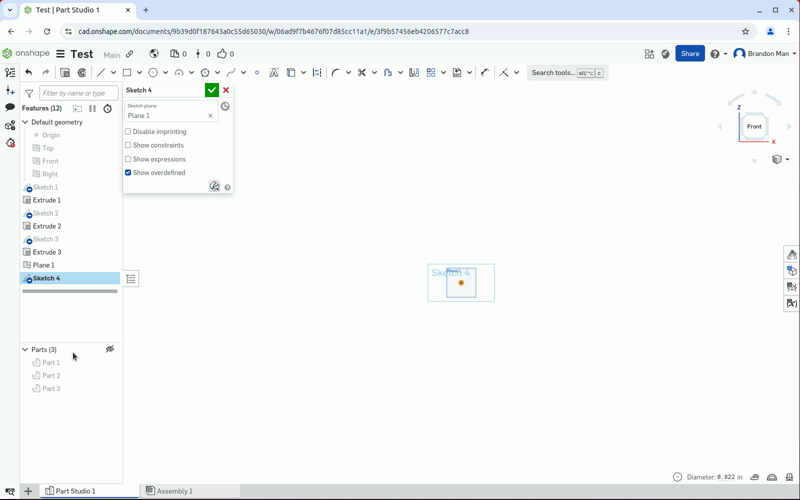
key(shift+e)
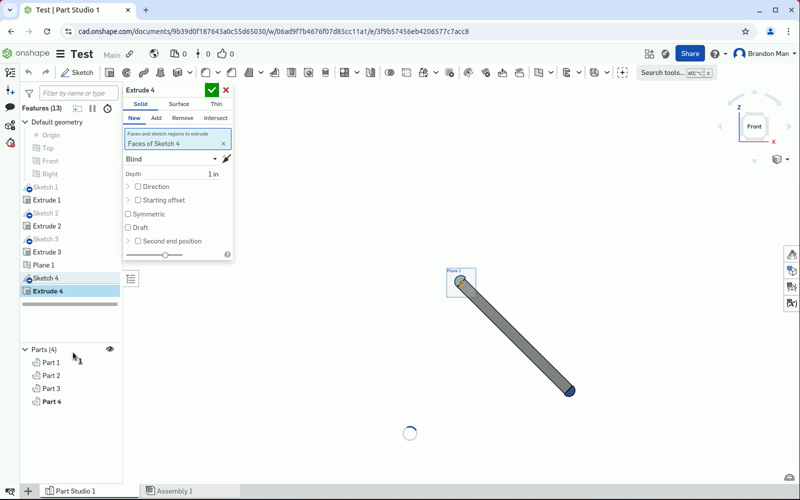
mouse_move(143, 106)
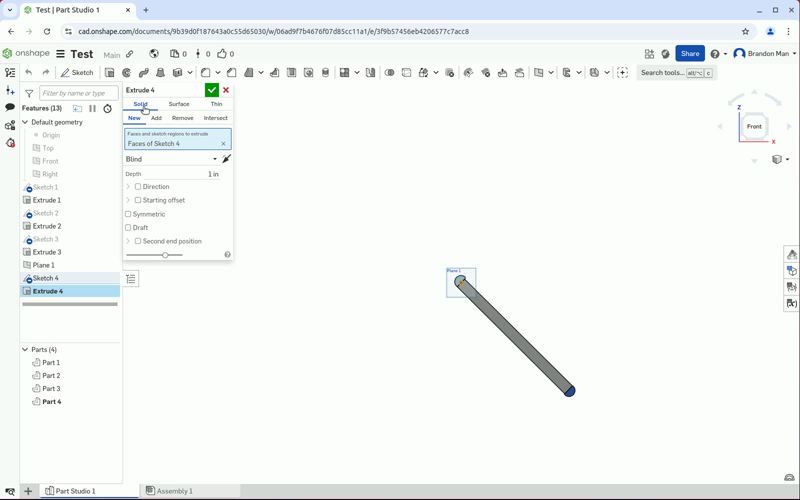
click(143, 106)
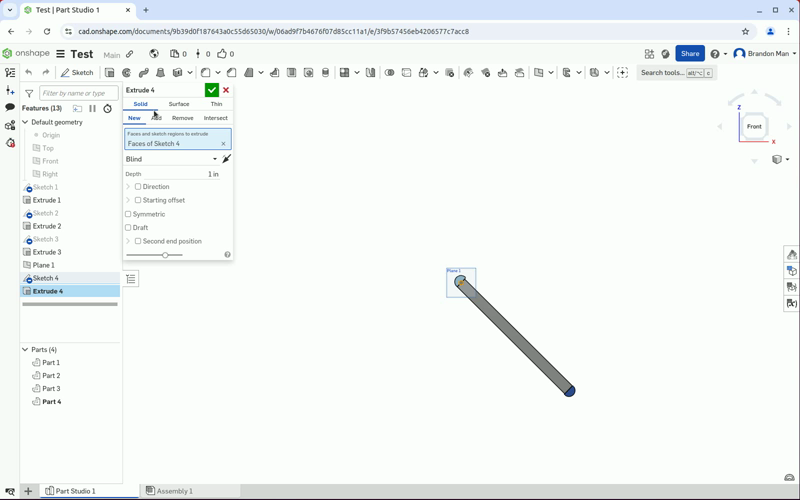
mouse_move(186, 120)
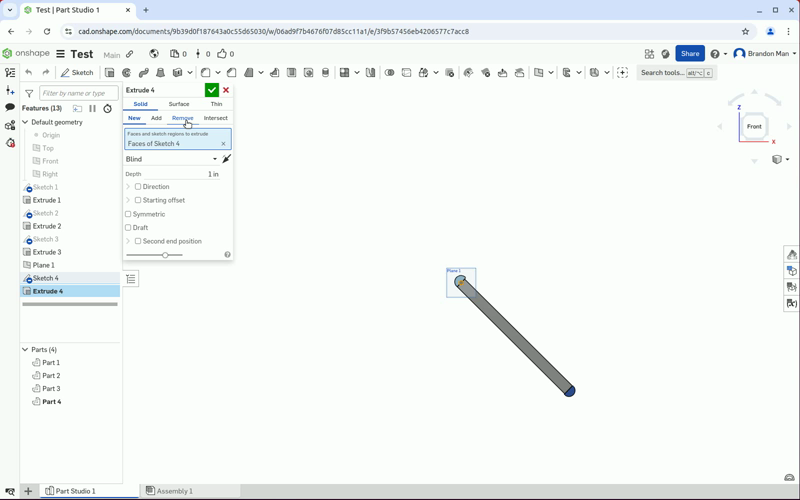
click(186, 120)
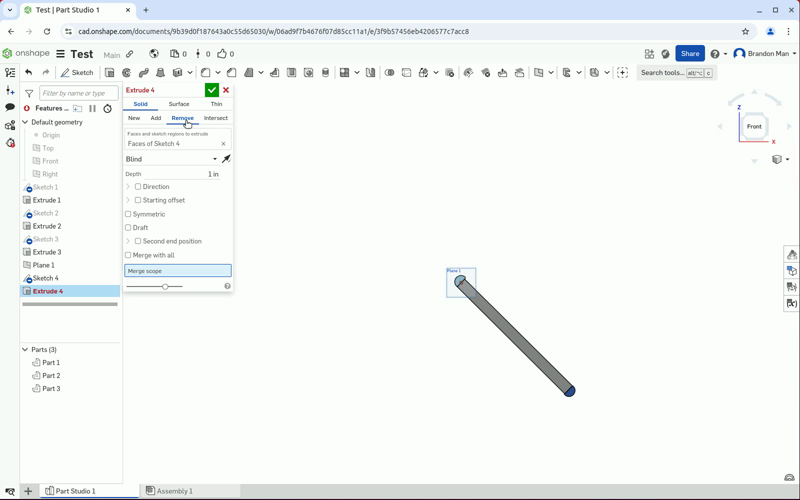
key(tab, 4)
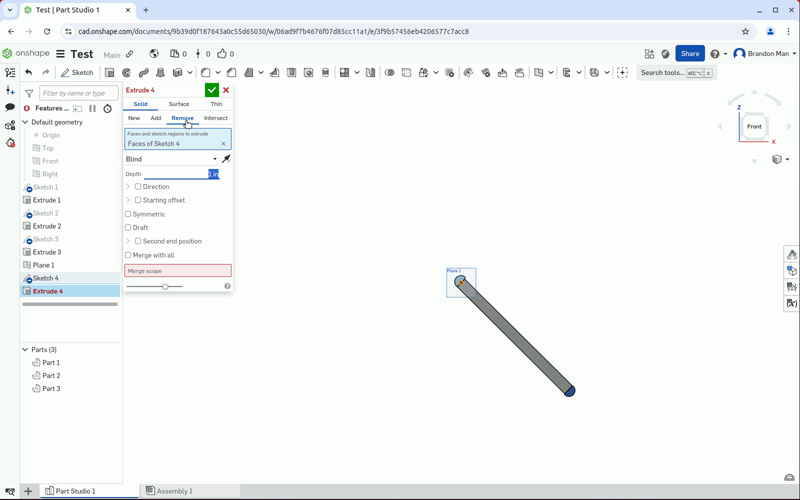
text(2.648)
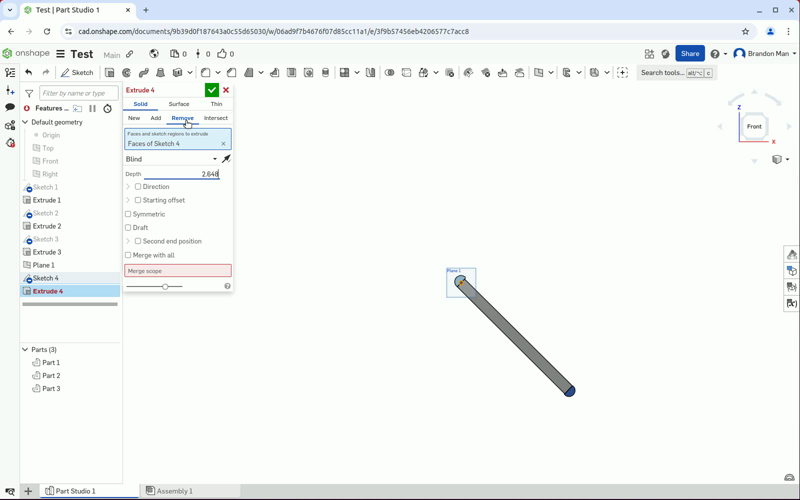
key(tab, 6)
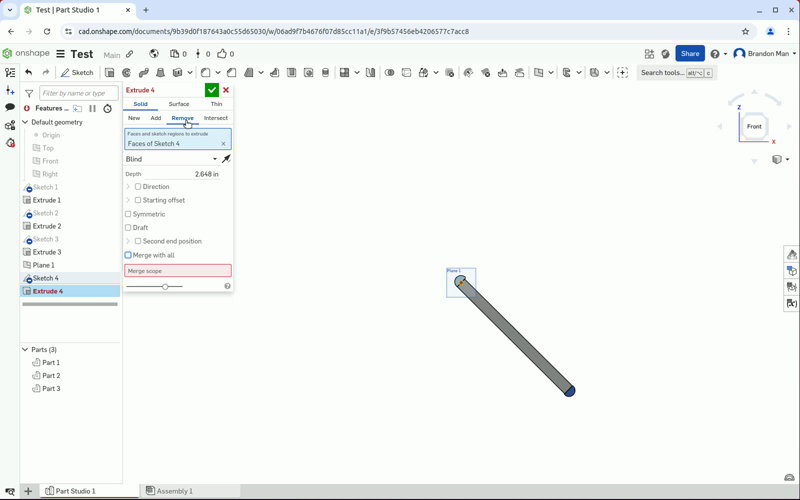
key(space)
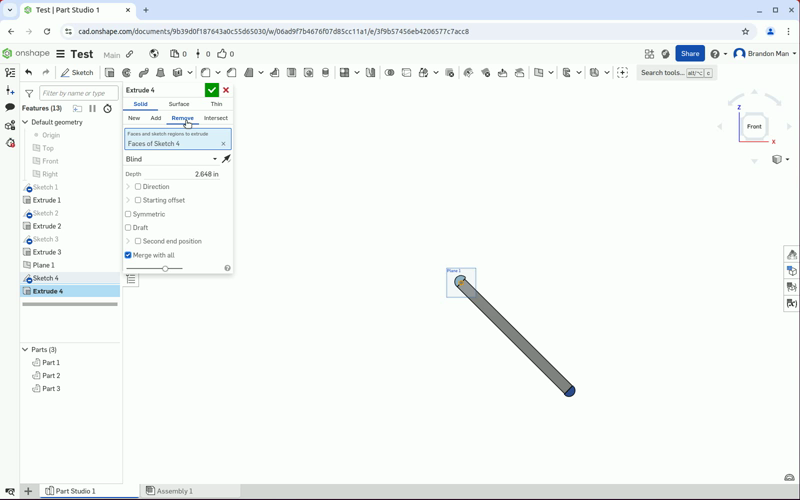
key(enter)
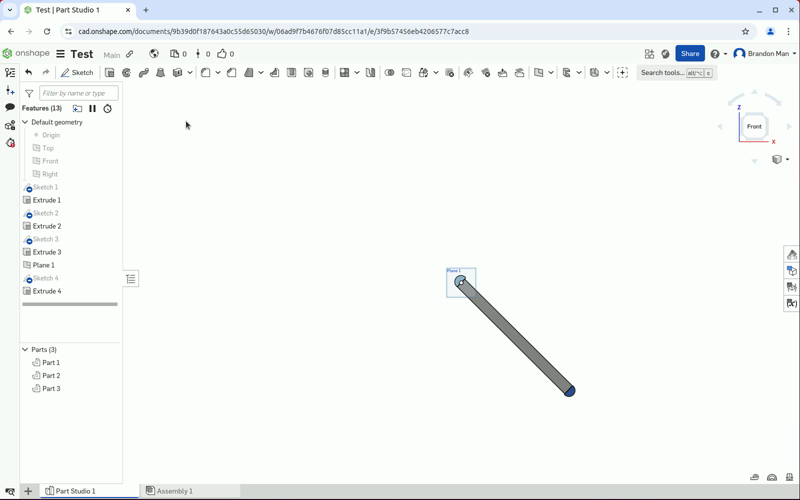
key(shift+h)
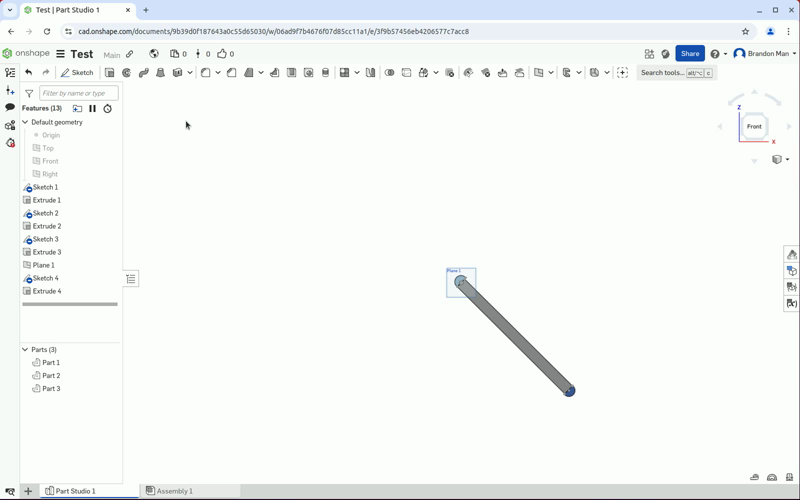
key(shift+h)
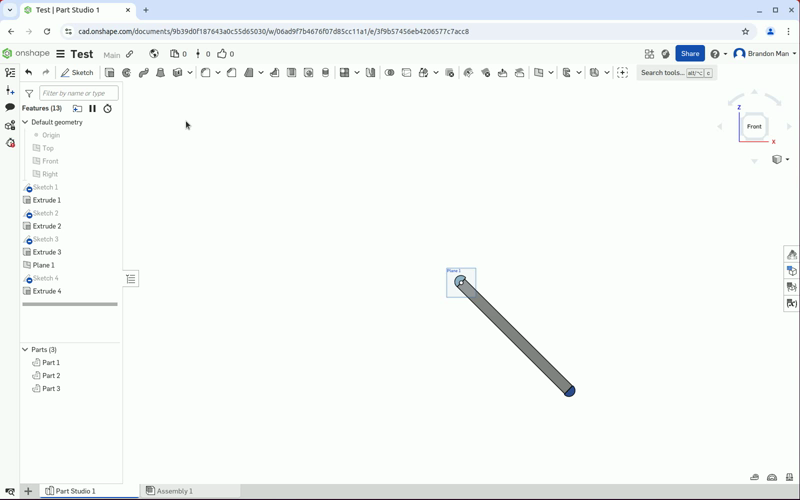
mouse_move(73, 189)
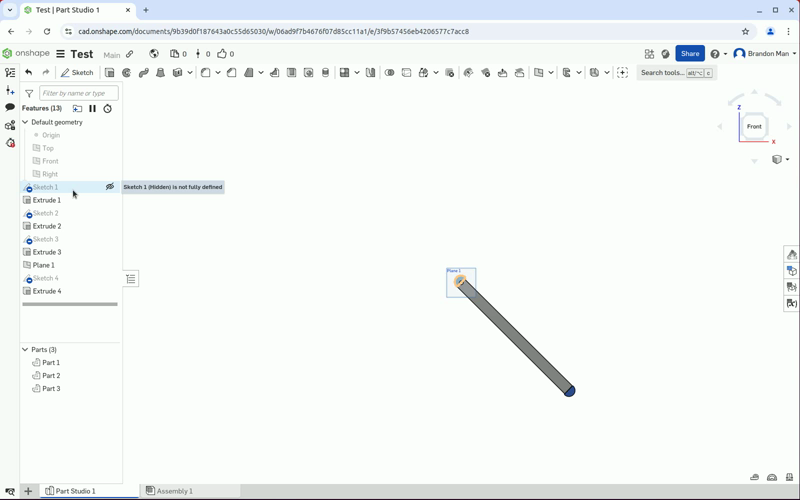
click(73, 189)
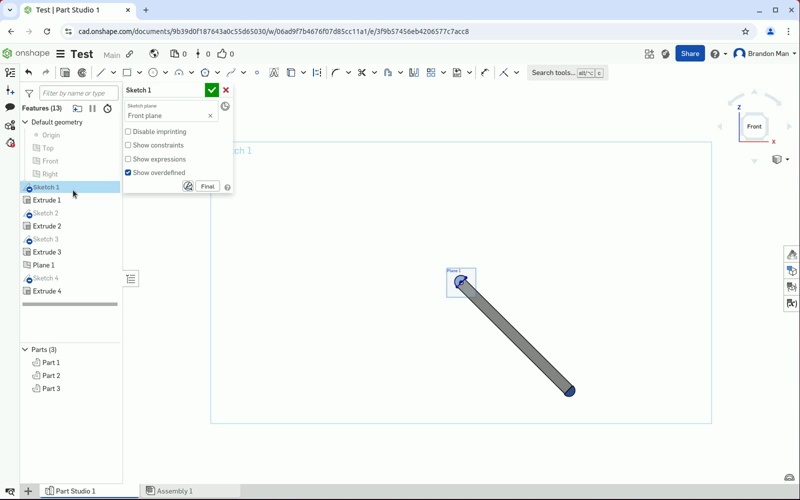
mouse_move(229, 92)
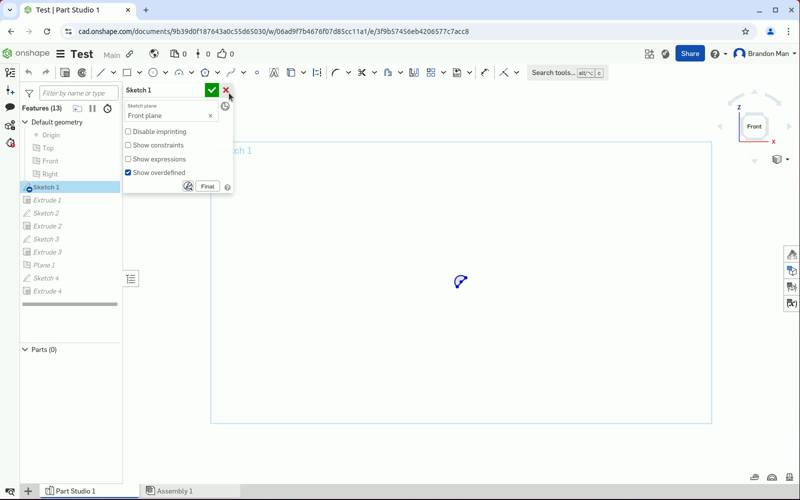
click(229, 92)
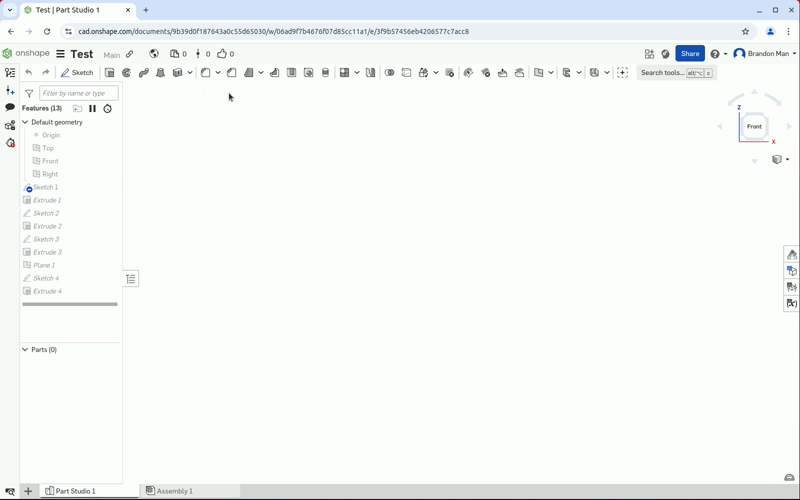
key(shift+s)
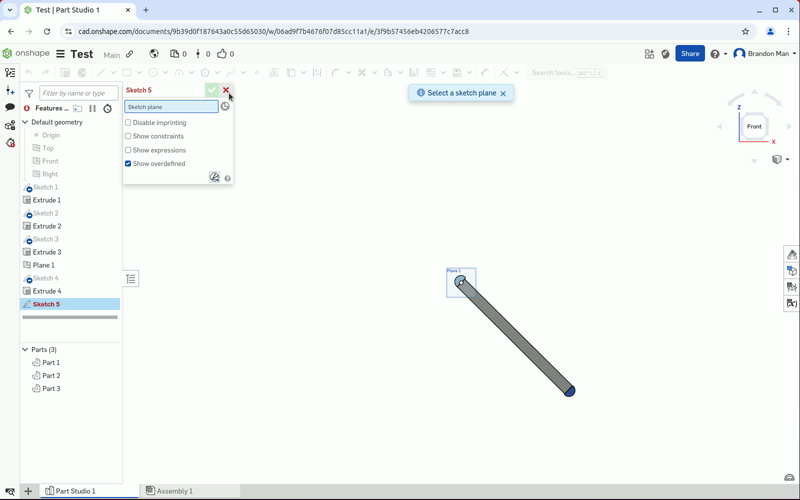
mouse_move(73, 267)
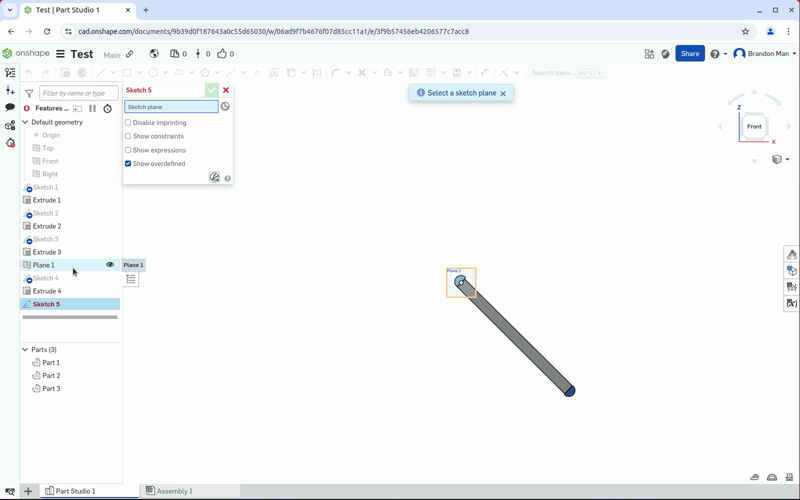
click(73, 267)
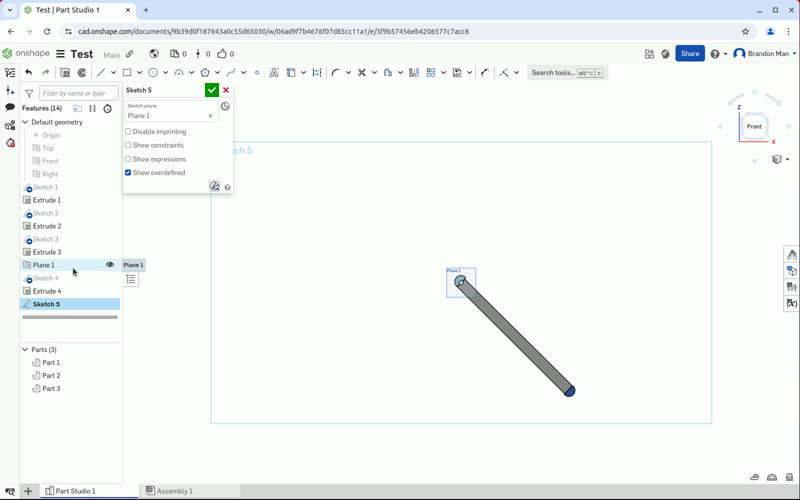
mouse_move(73, 352)
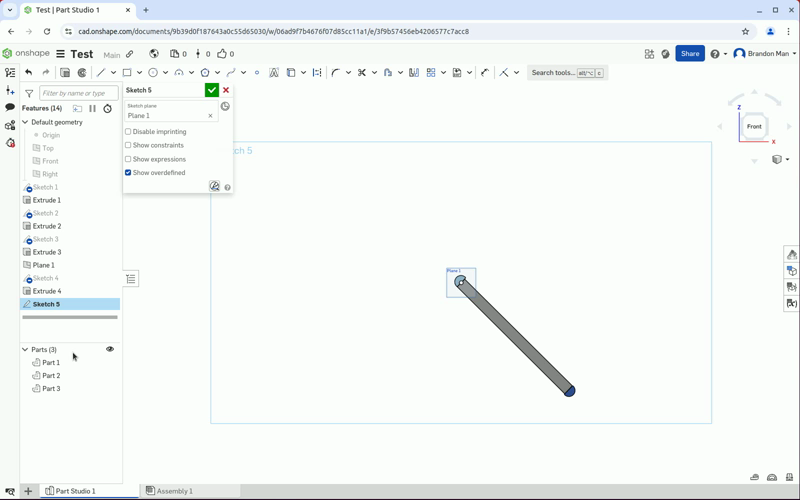
key(y)
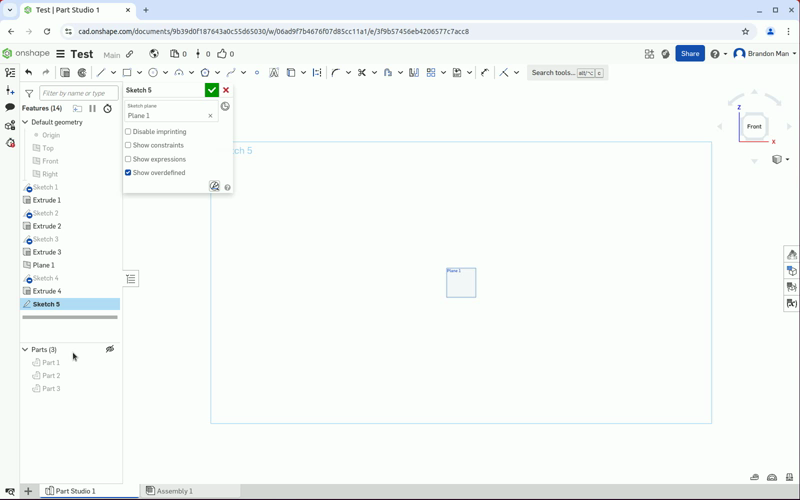
key(c)
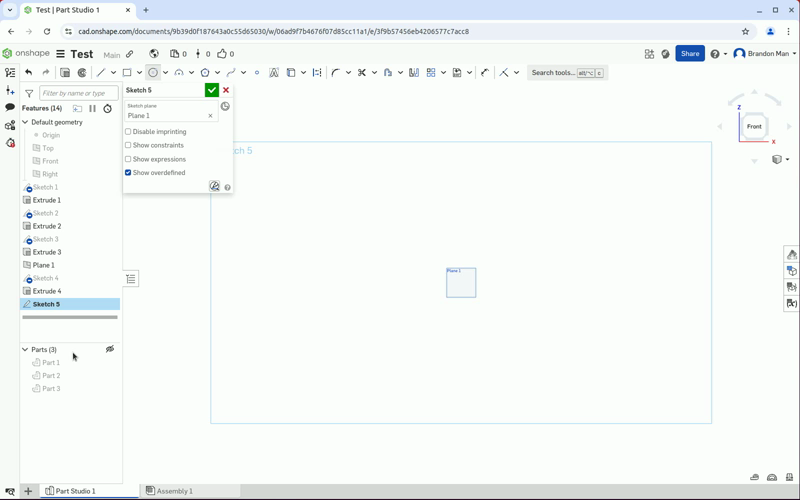
key_down(shift)
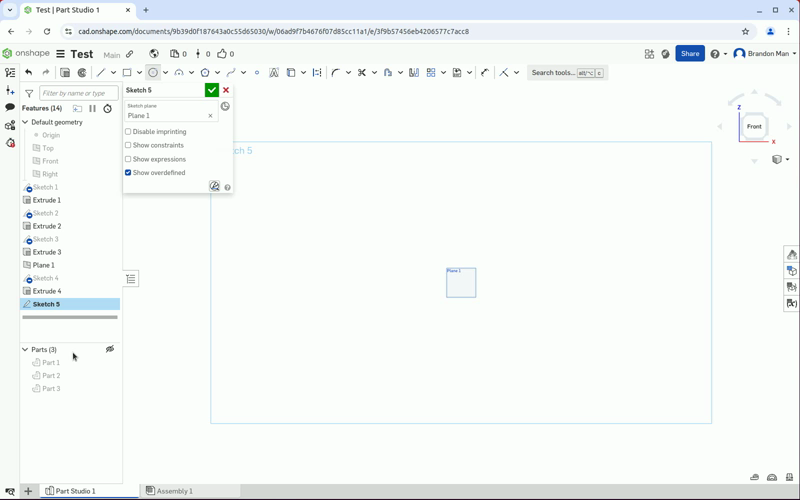
mouse_move(567, 389)
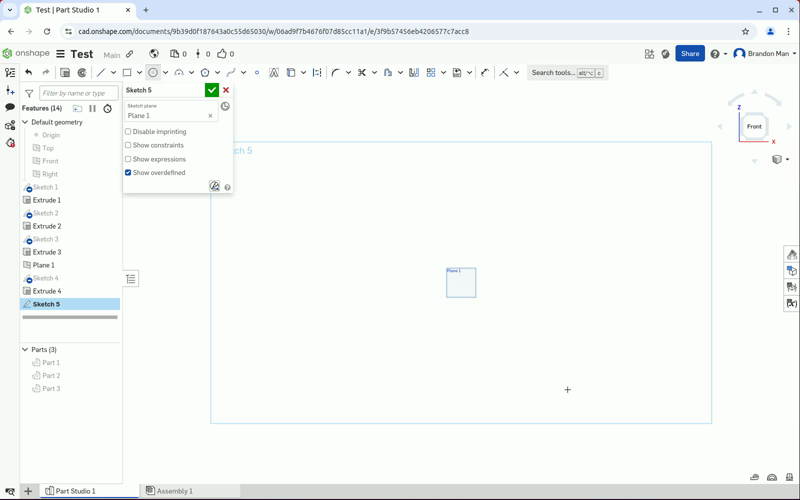
click(567, 389)
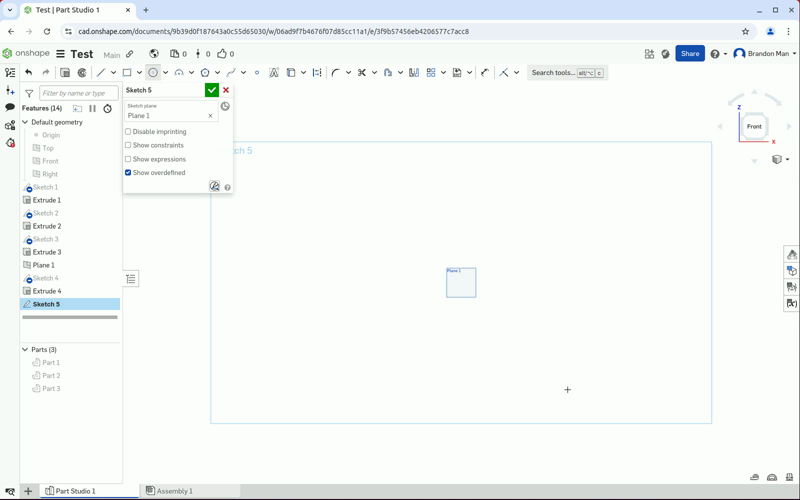
key_up(shift)
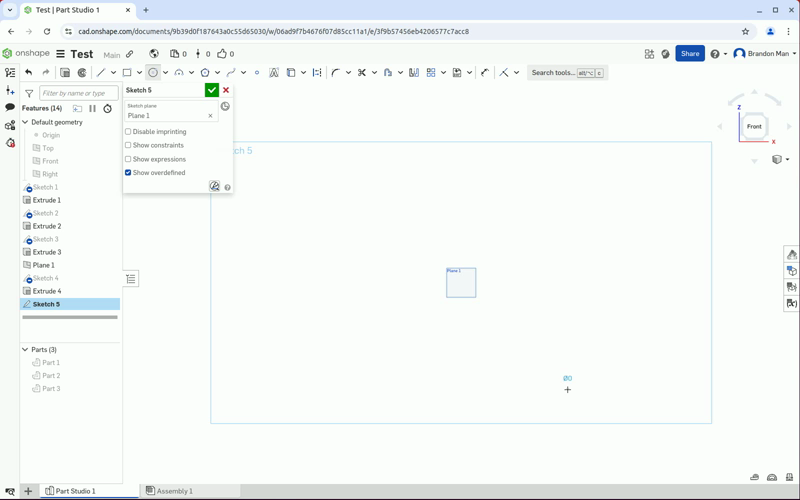
mouse_move(569, 389)
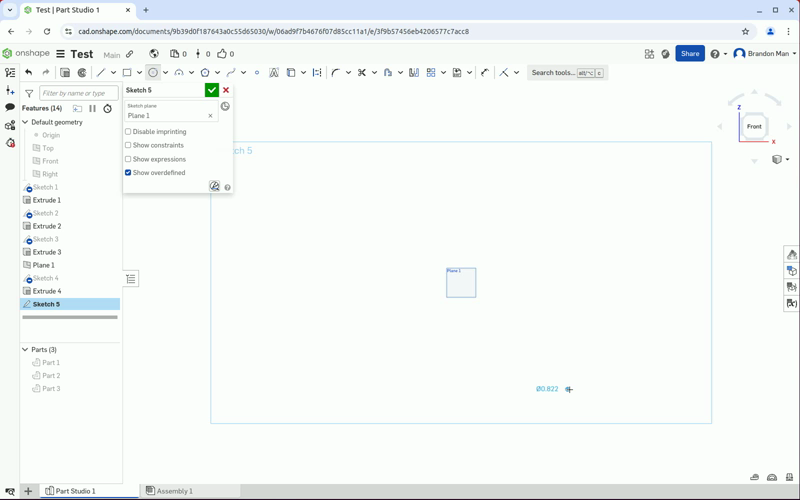
scroll(6)
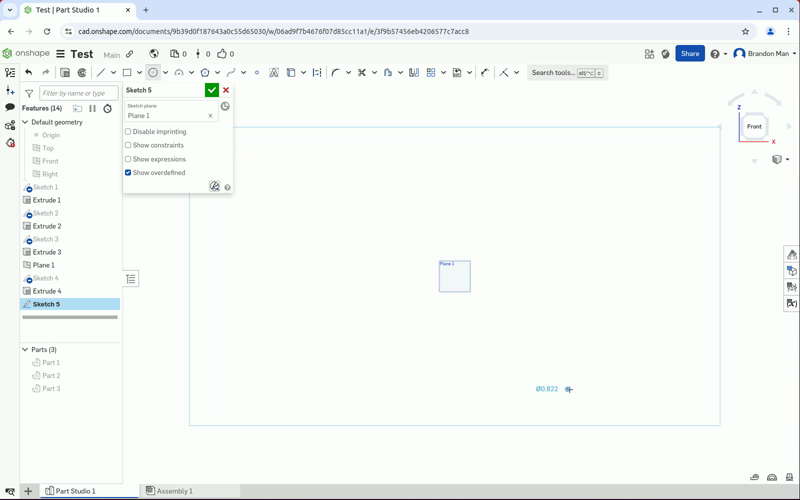
scroll(6)
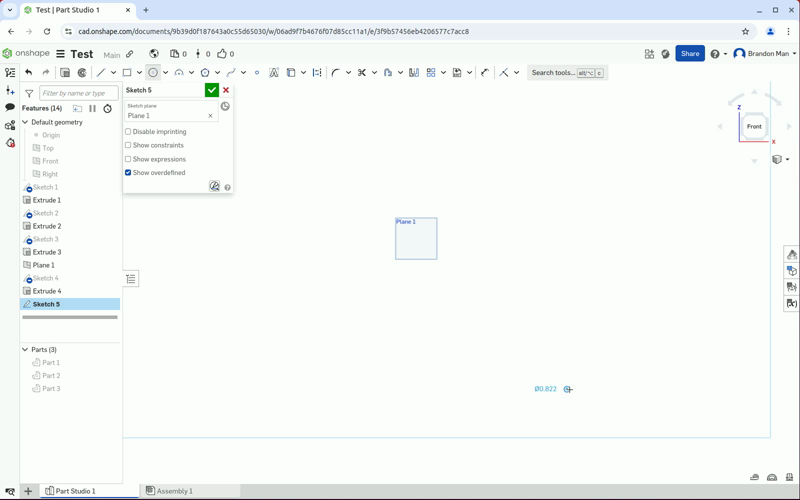
scroll(6)
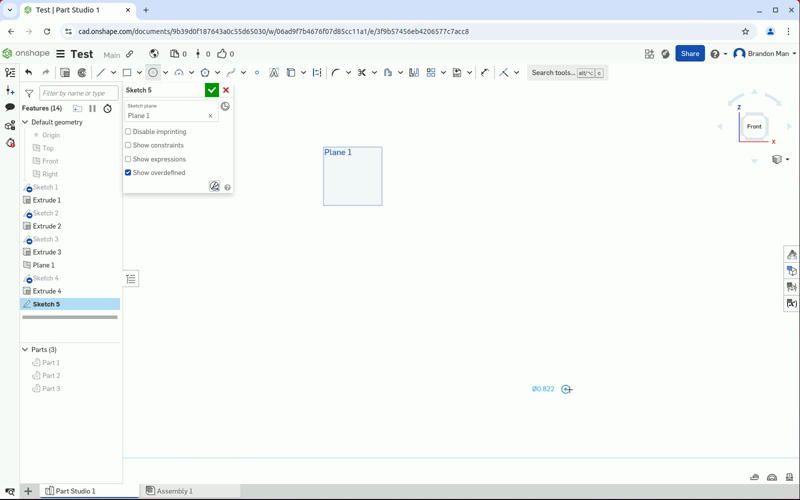
scroll(6)
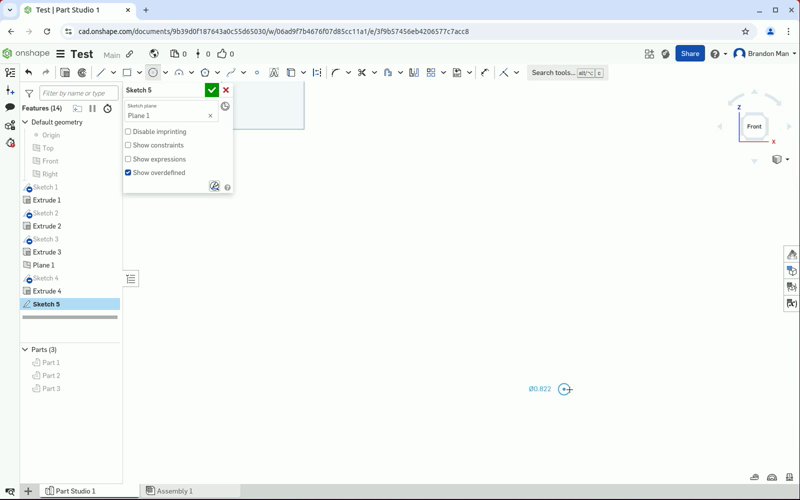
scroll(6)
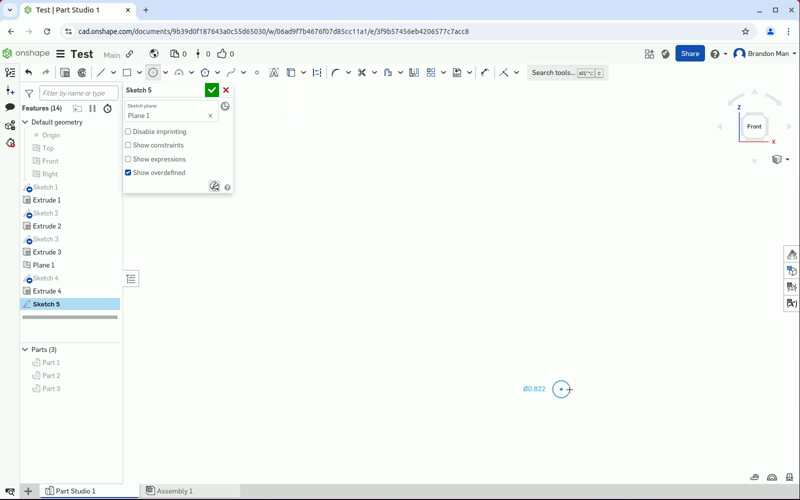
scroll(6)
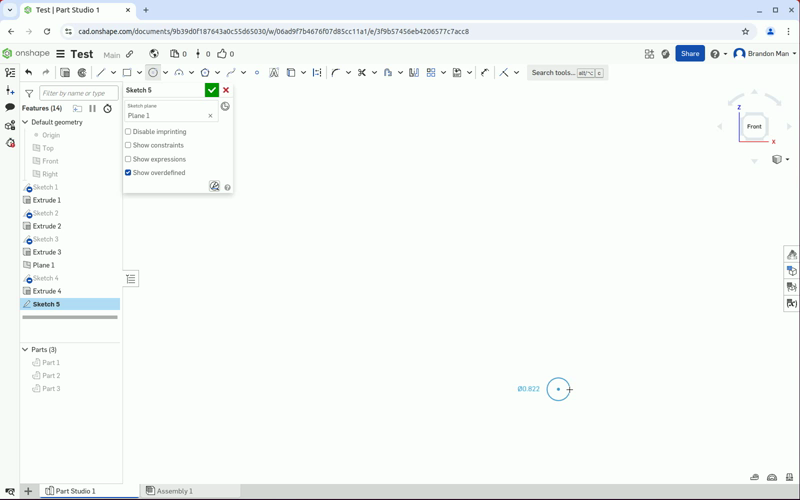
scroll(6)
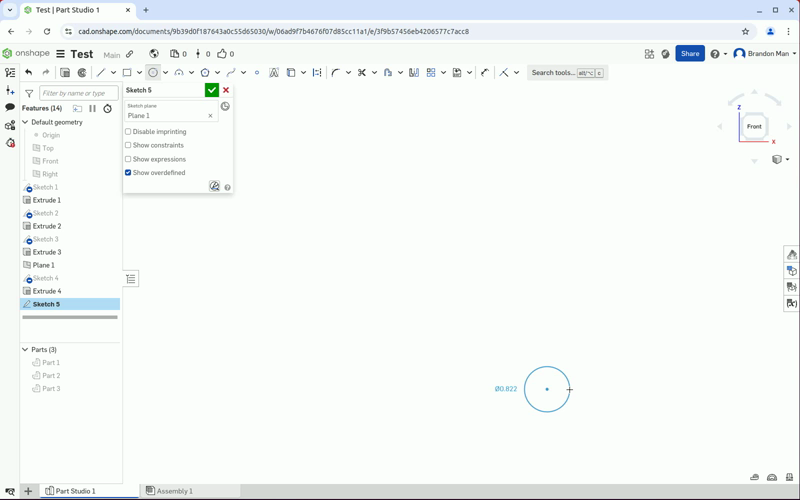
click(569, 389)
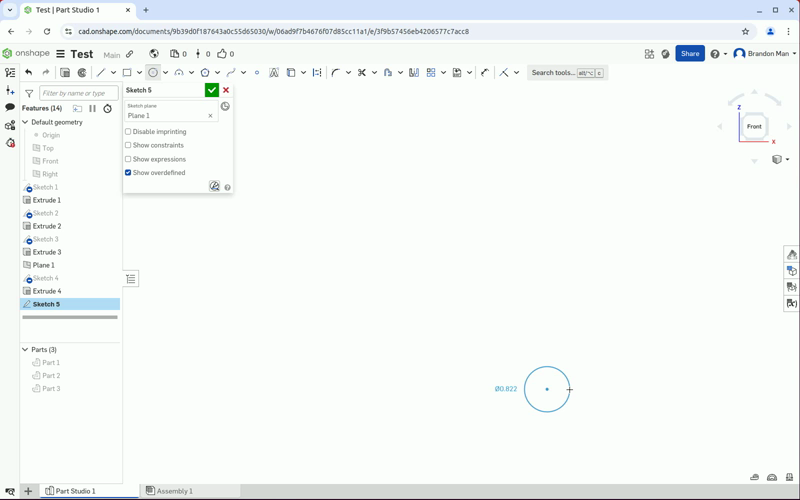
scroll(-6)
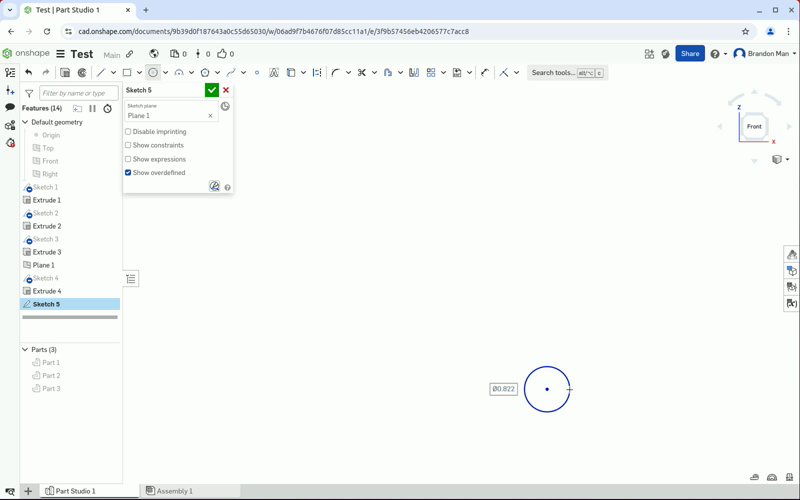
scroll(-6)
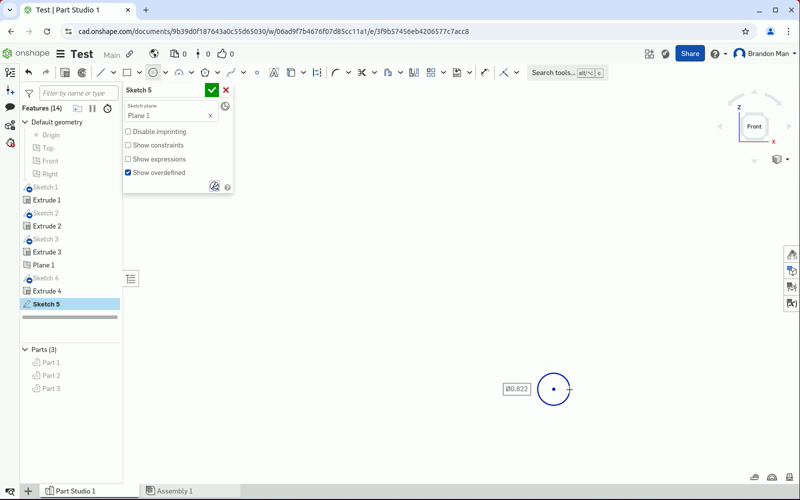
scroll(-6)
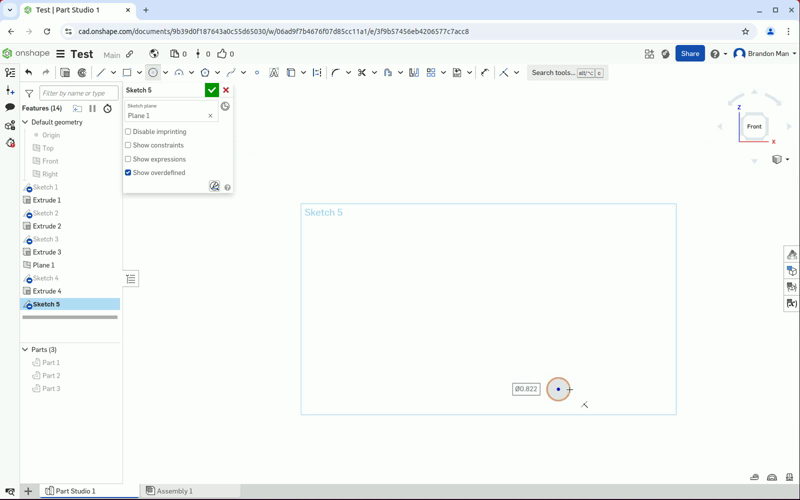
scroll(-6)
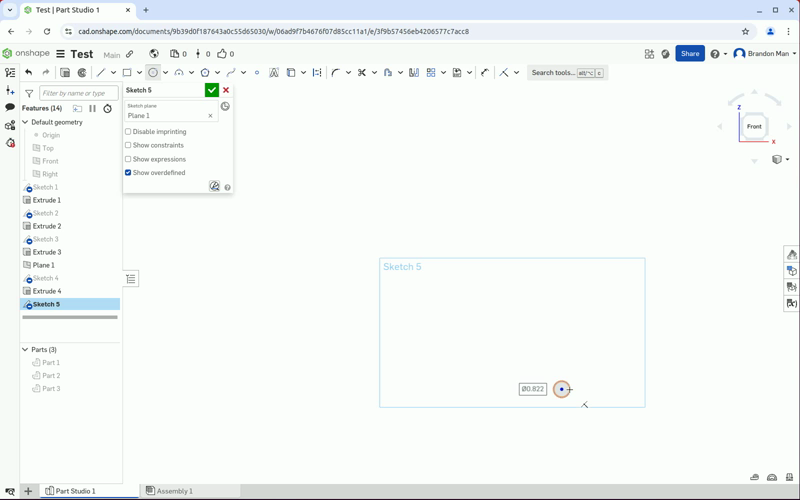
scroll(-6)
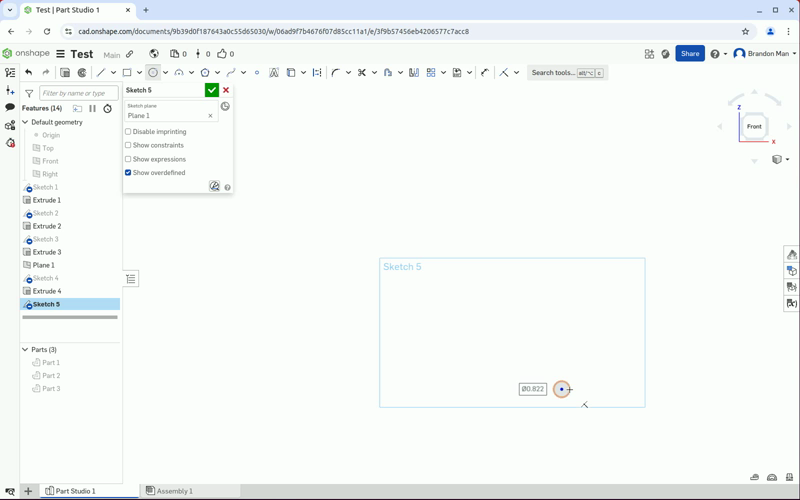
scroll(-6)
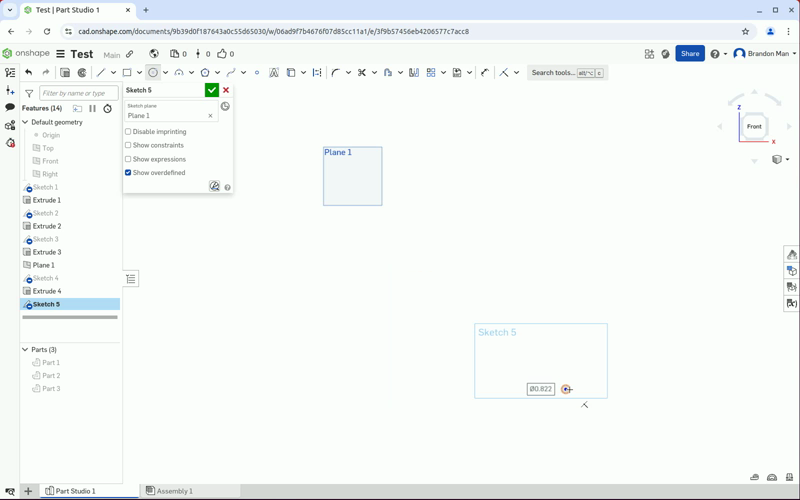
scroll(-6)
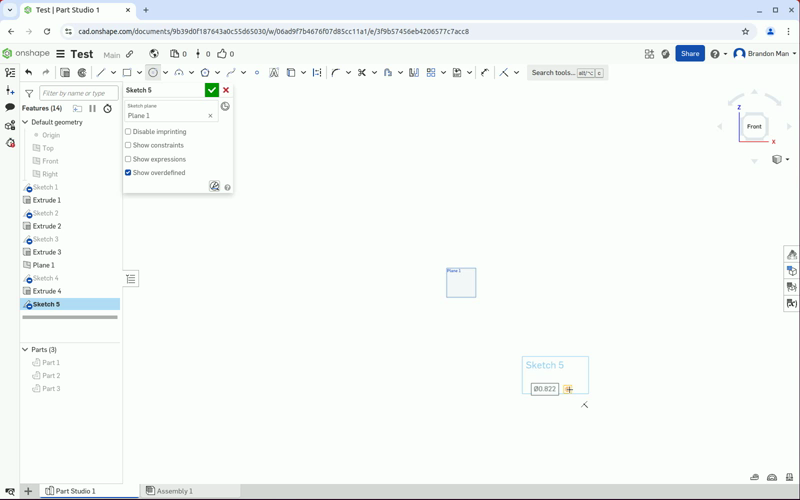
key(esc)
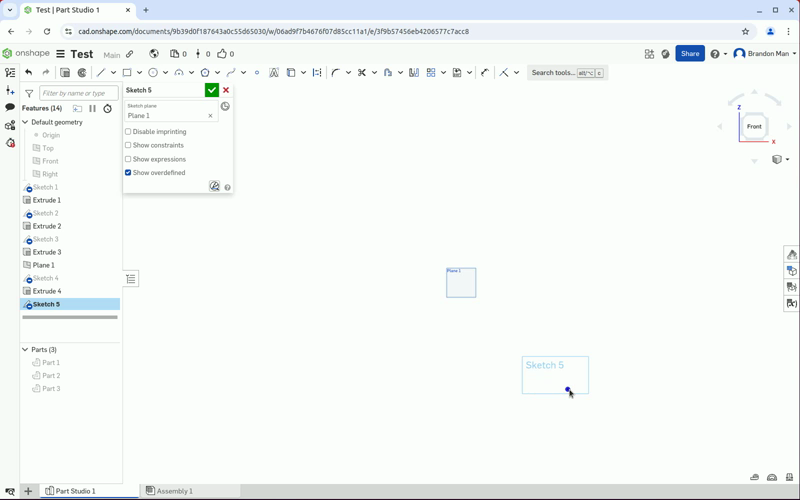
mouse_move(568, 388)
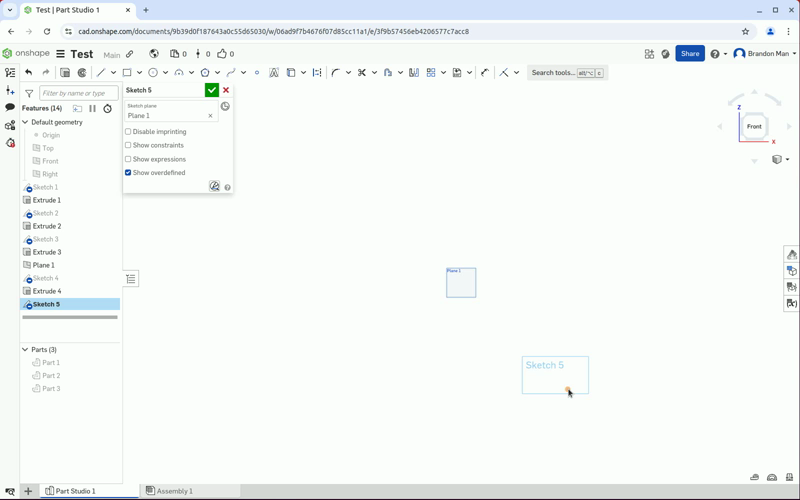
scroll(6)
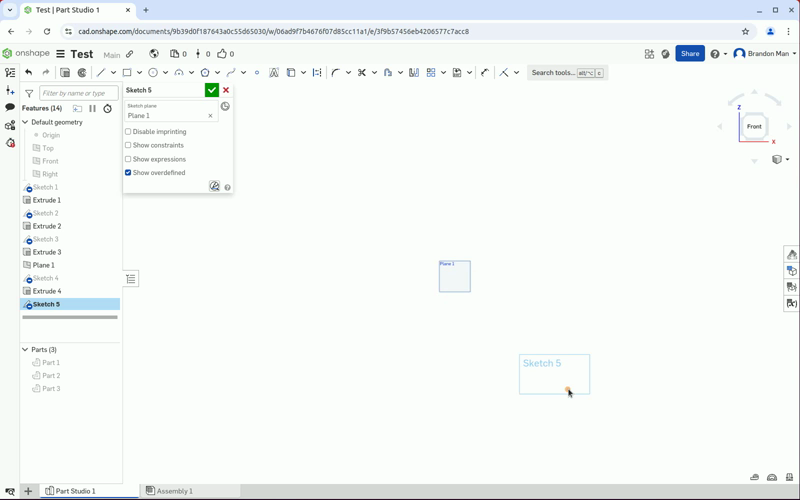
scroll(6)
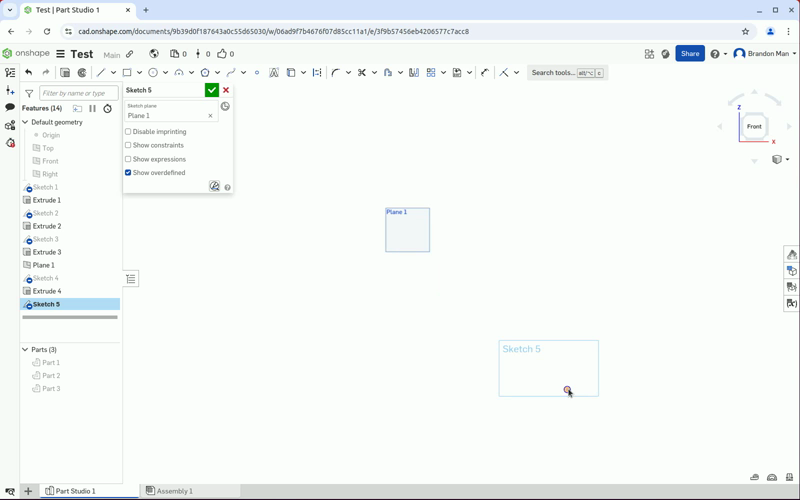
scroll(6)
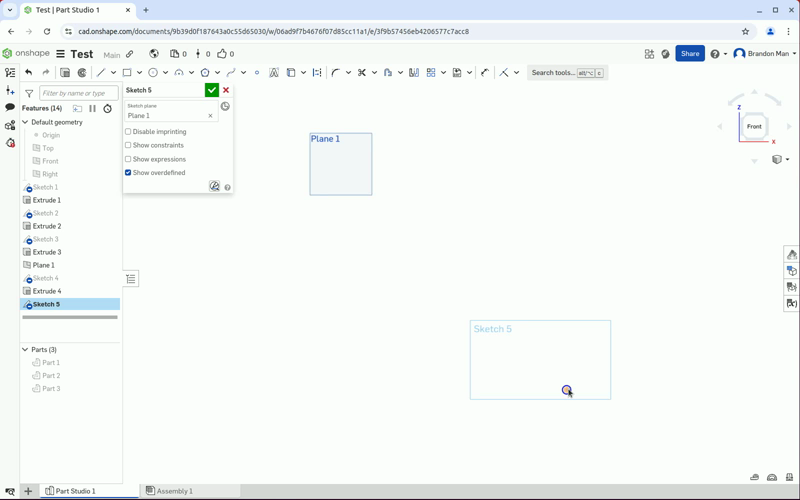
scroll(6)
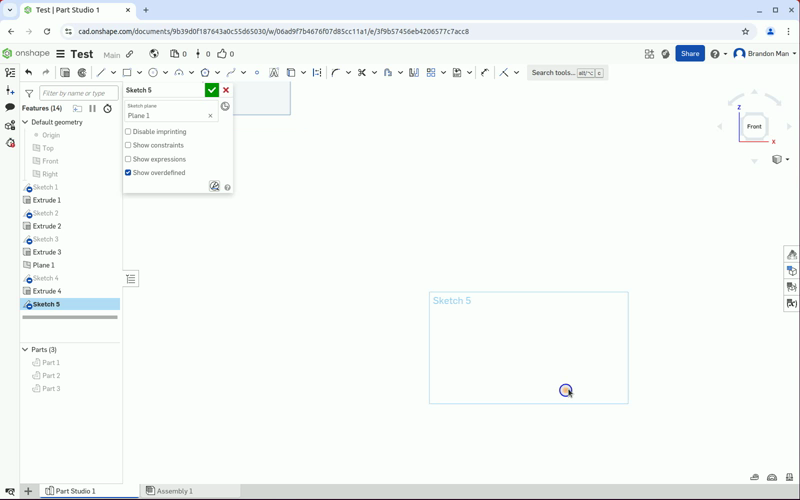
scroll(6)
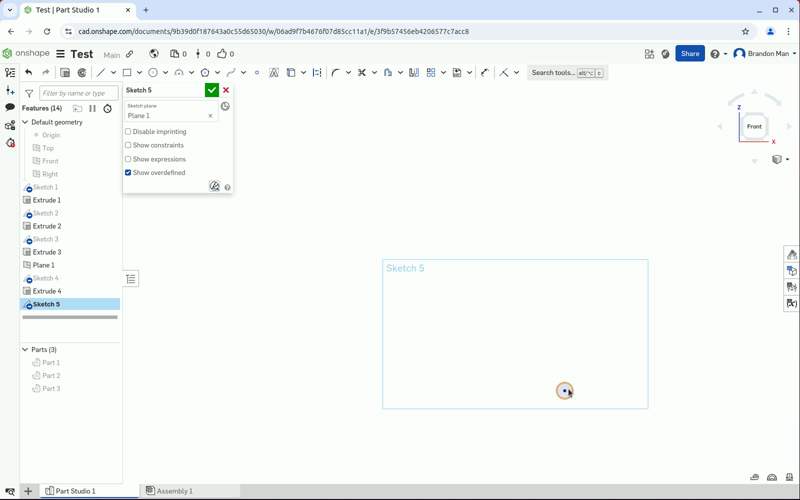
scroll(6)
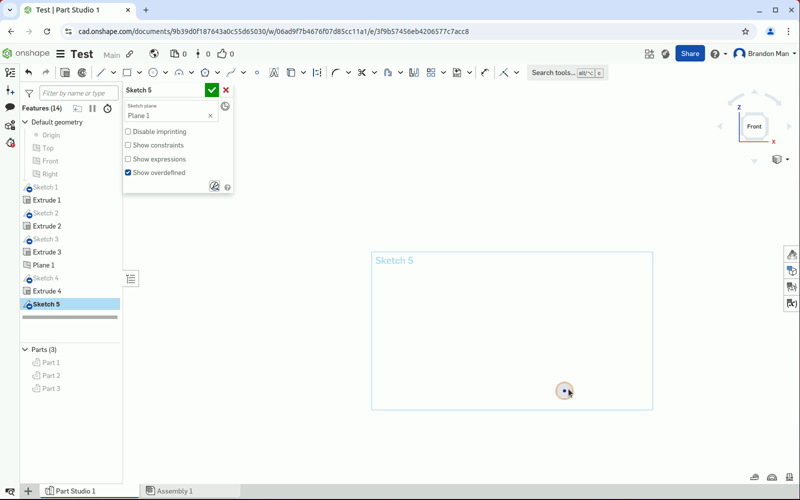
scroll(6)
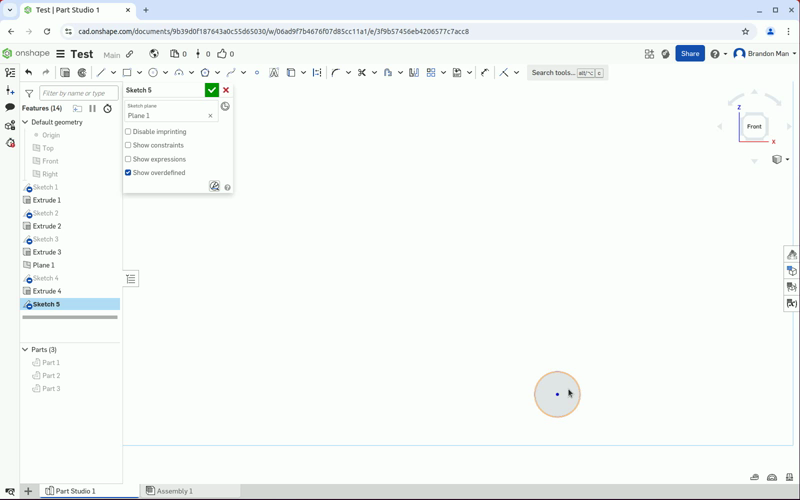
click(568, 388)
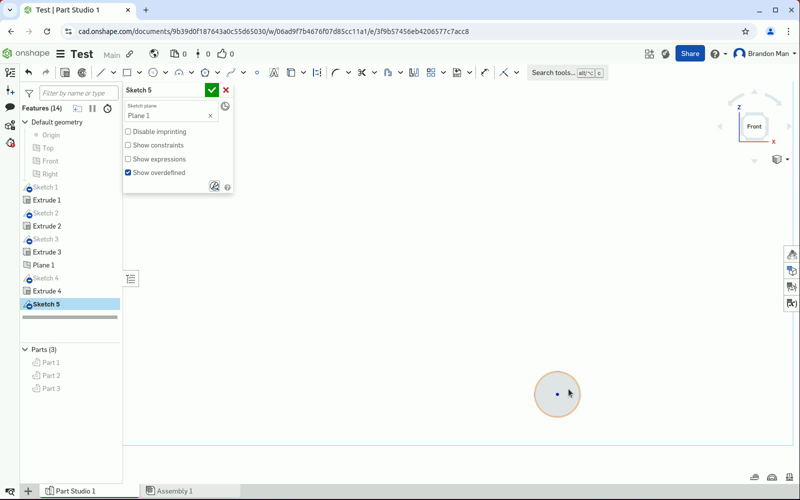
scroll(-6)
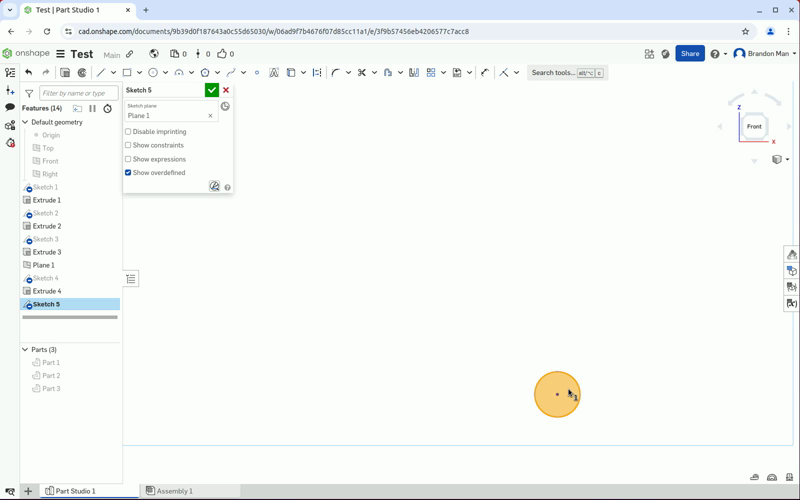
scroll(-6)
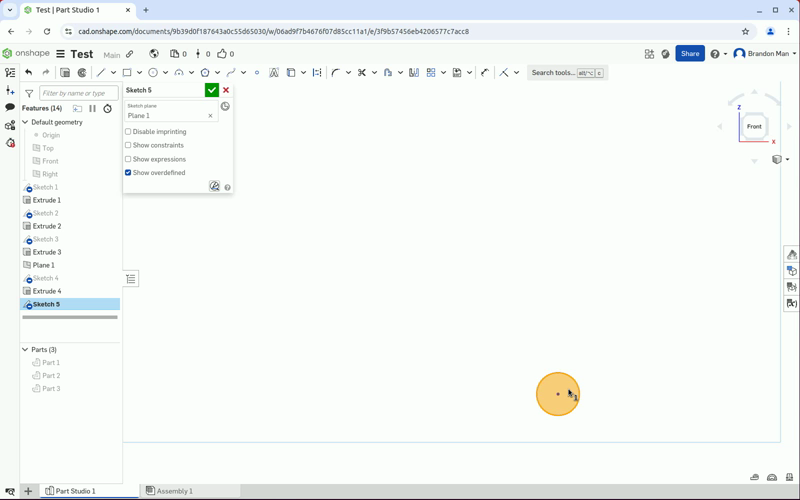
scroll(-6)
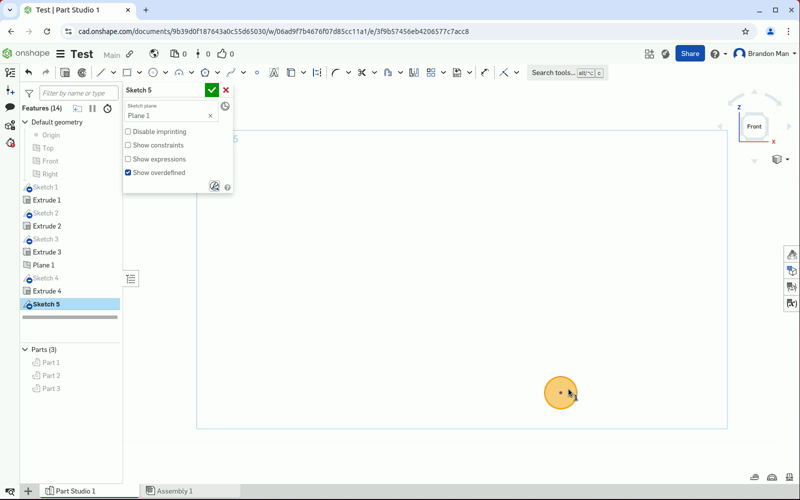
scroll(-6)
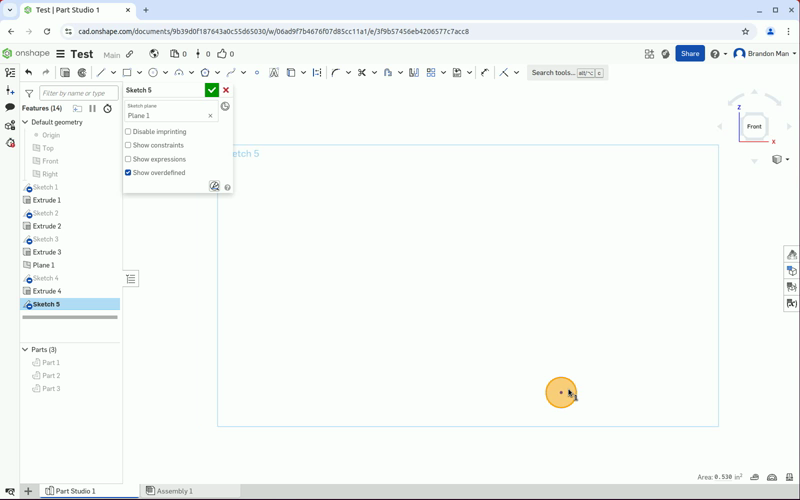
scroll(-6)
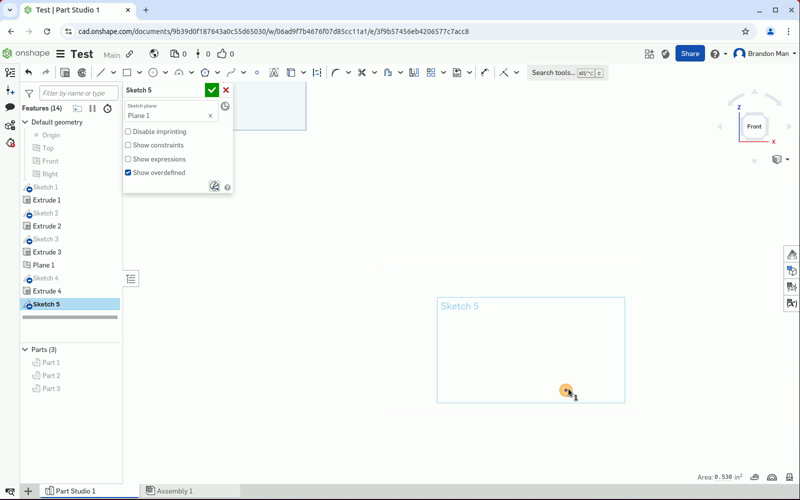
scroll(-6)
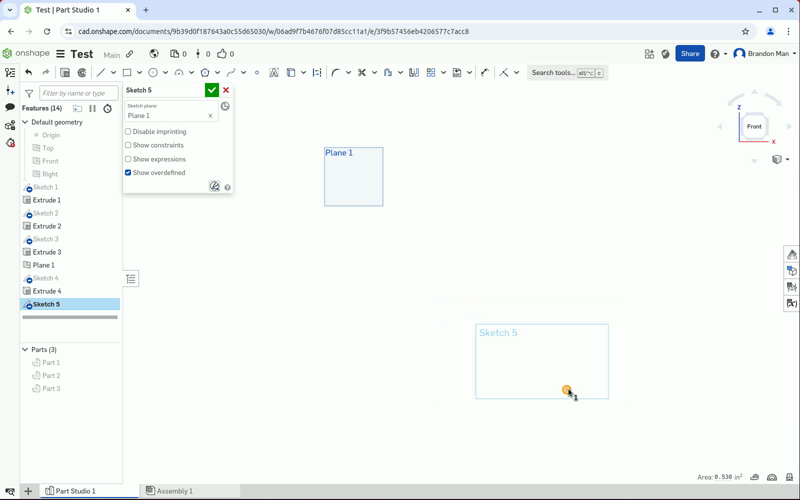
scroll(-6)
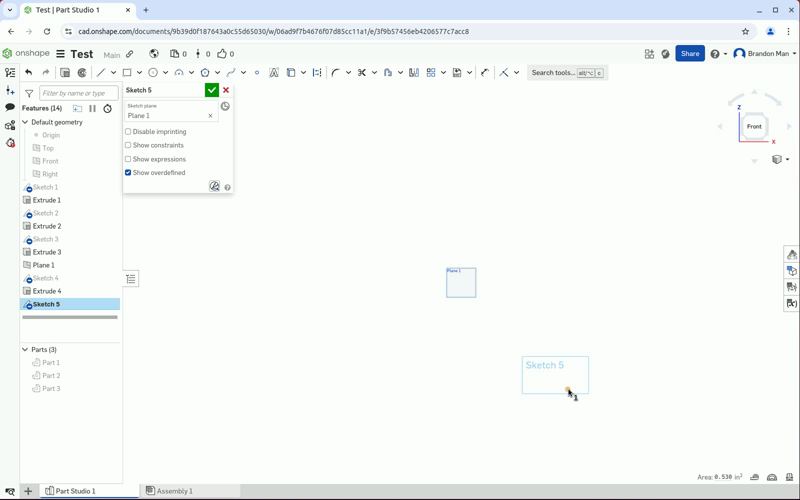
mouse_move(73, 352)
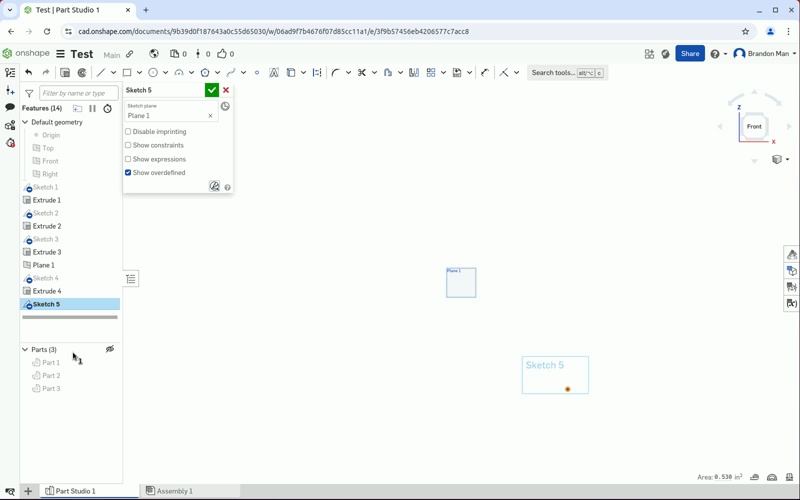
key(shift+y)
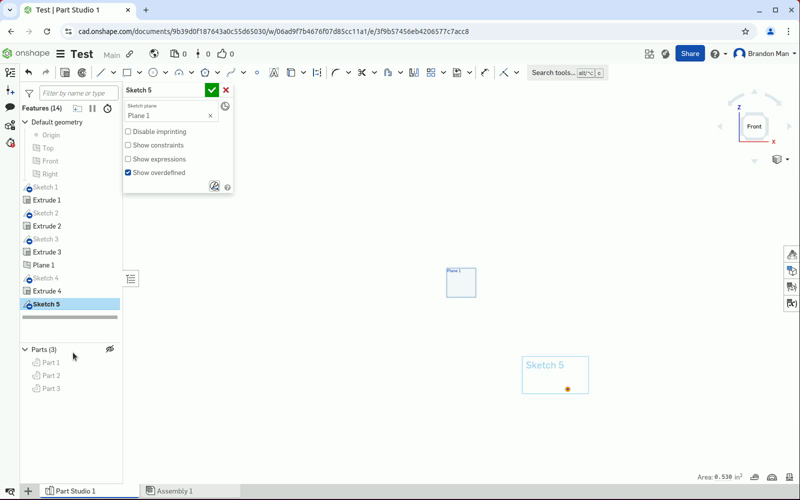
key(shift+e)
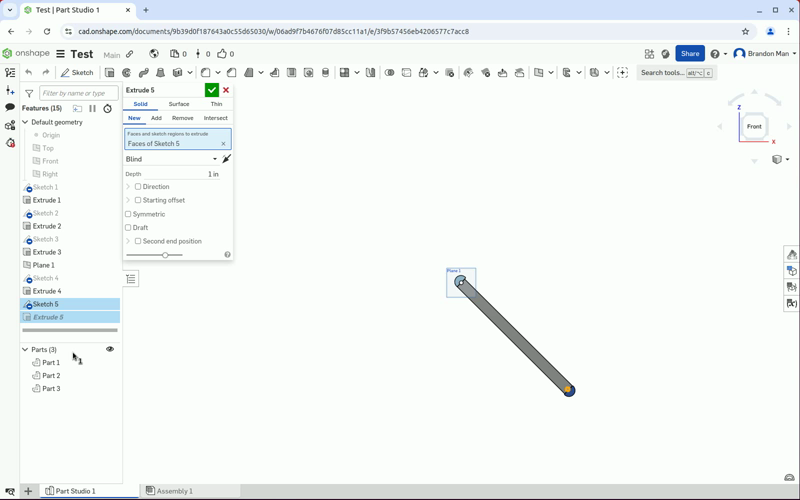
mouse_move(143, 106)
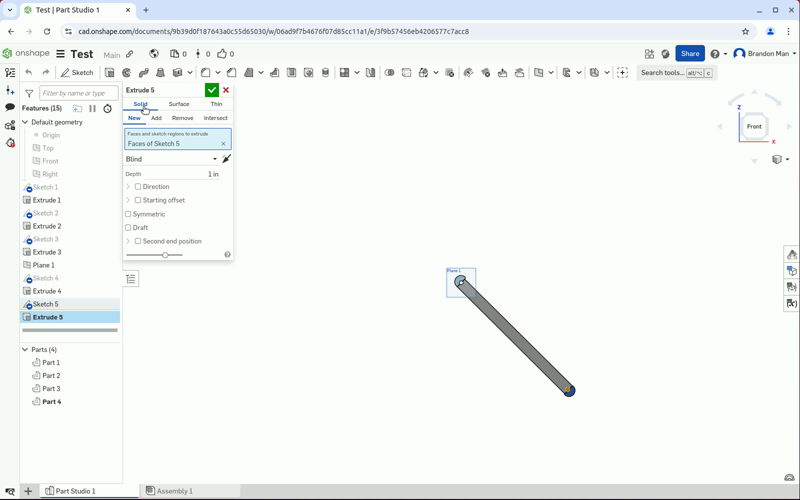
click(143, 106)
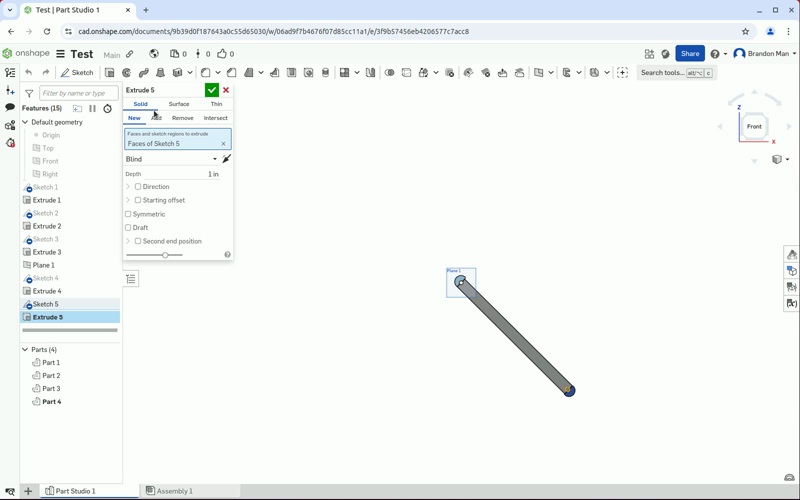
mouse_move(186, 120)
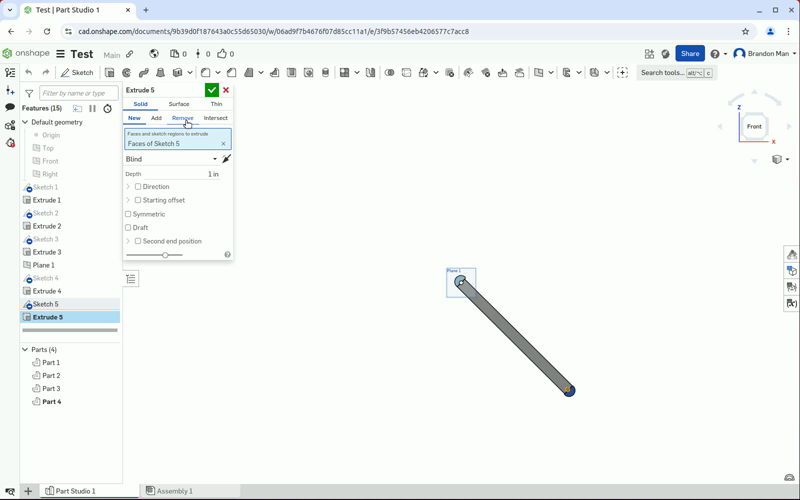
click(186, 120)
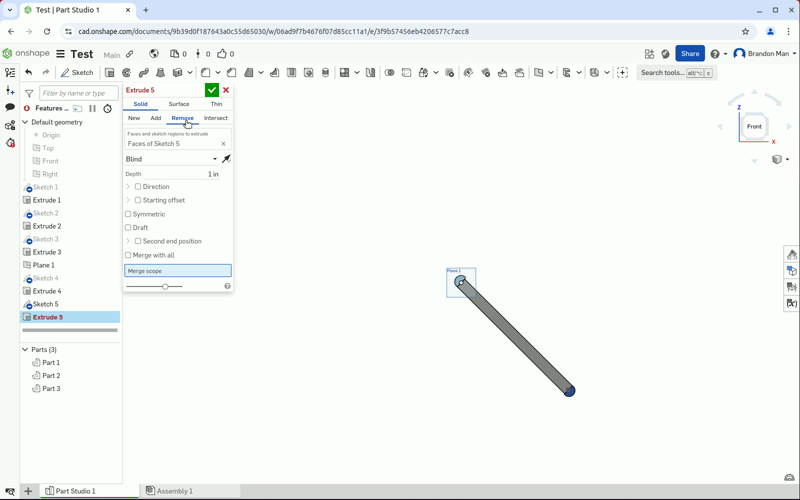
key(tab, 4)
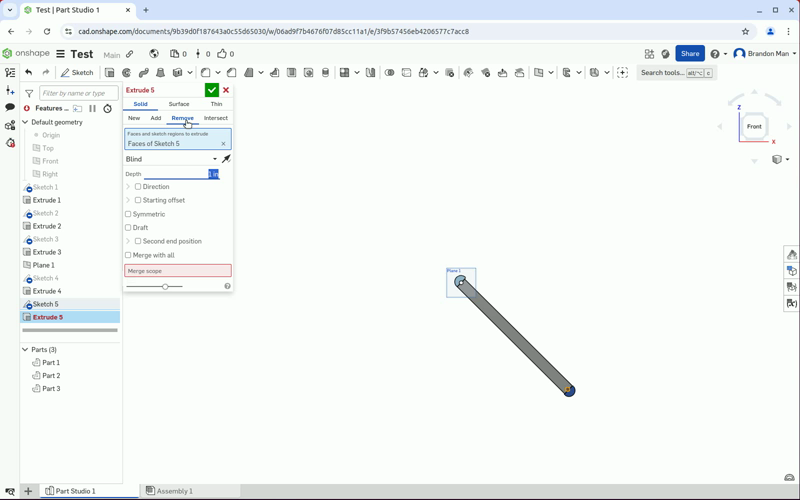
text(2.648)
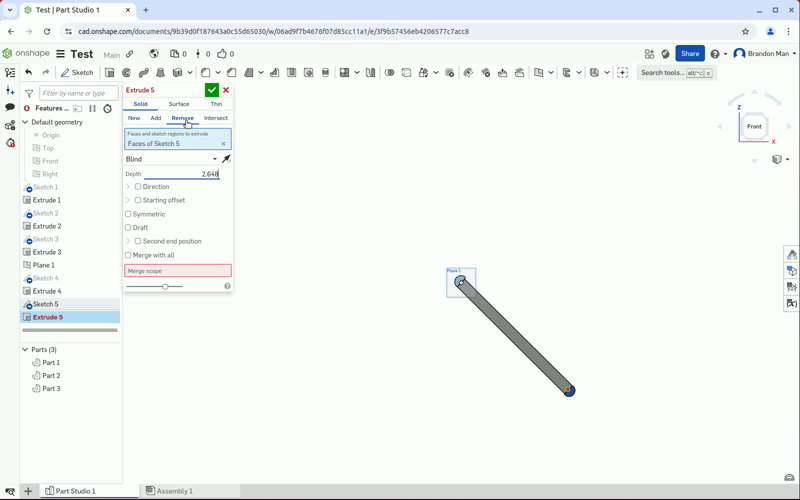
key(tab, 6)
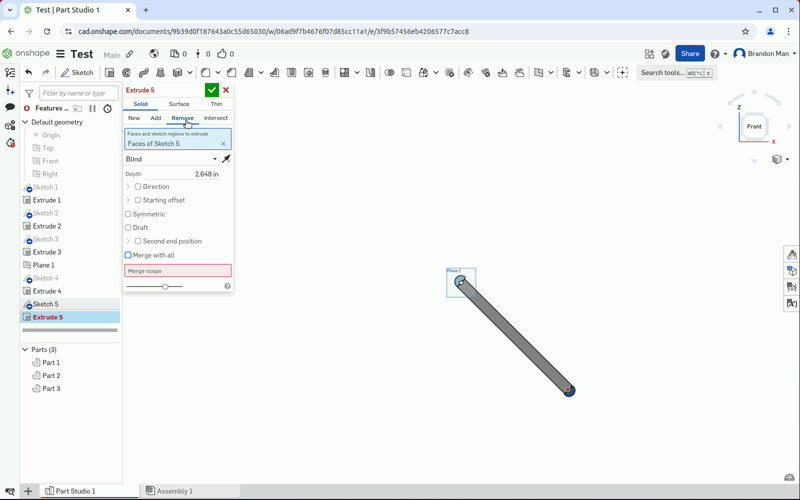
key(space)
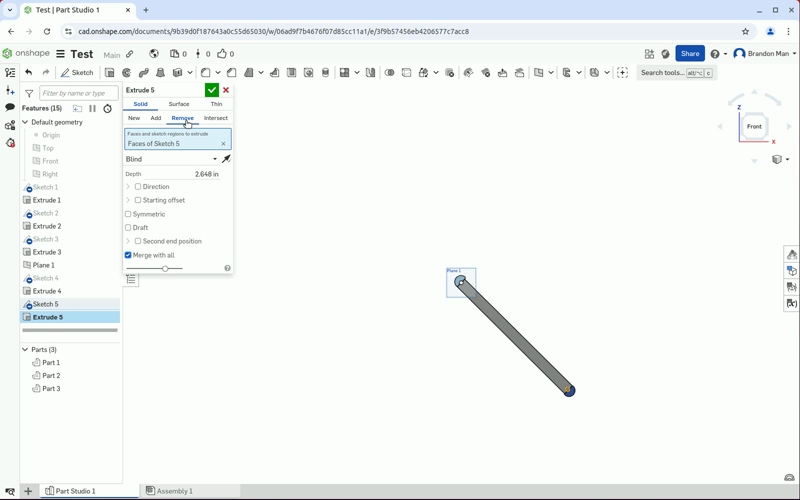
key(enter)
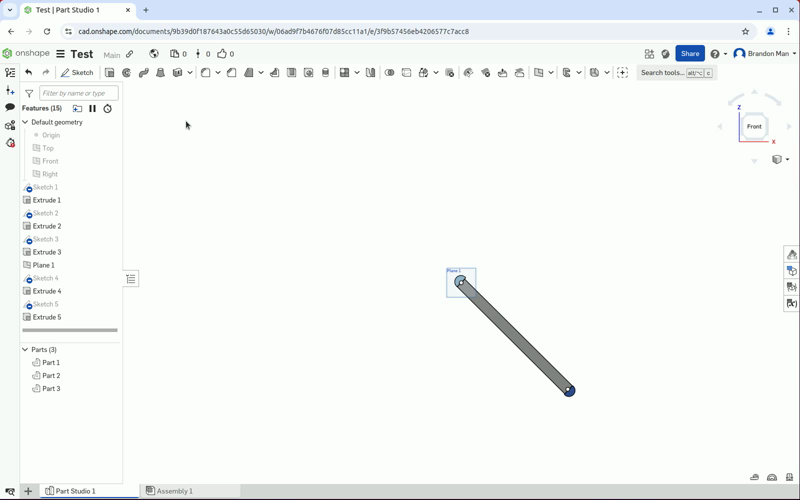
key(shift+h)
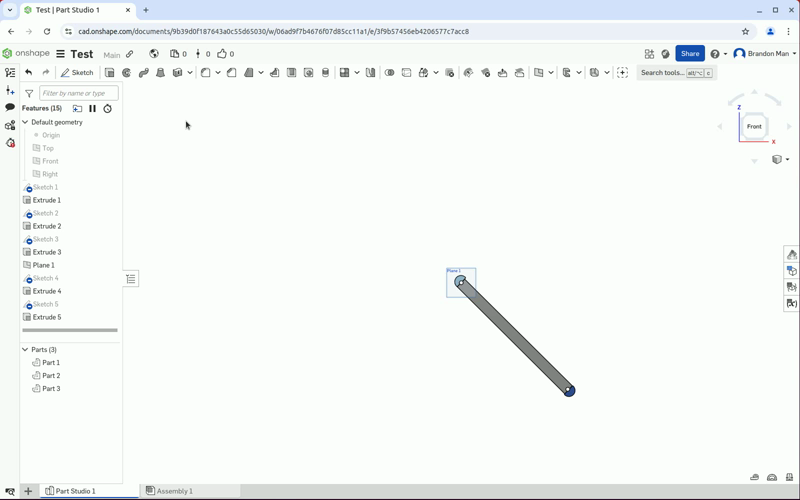
key(shift+h)
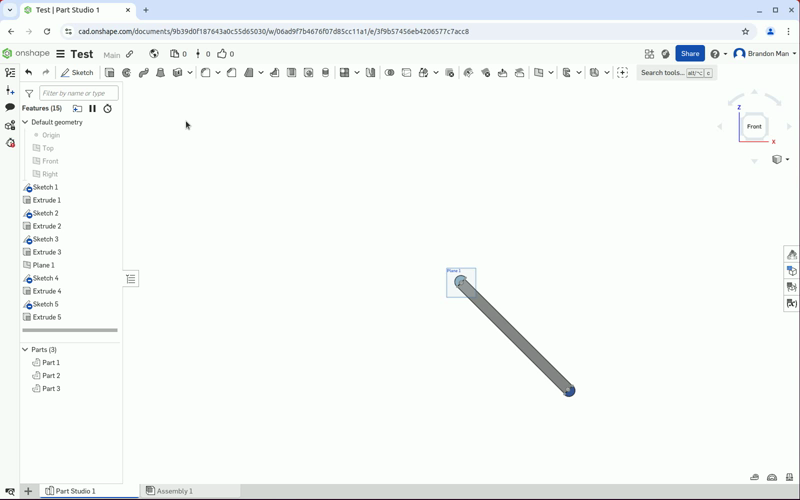
key(shift+7)
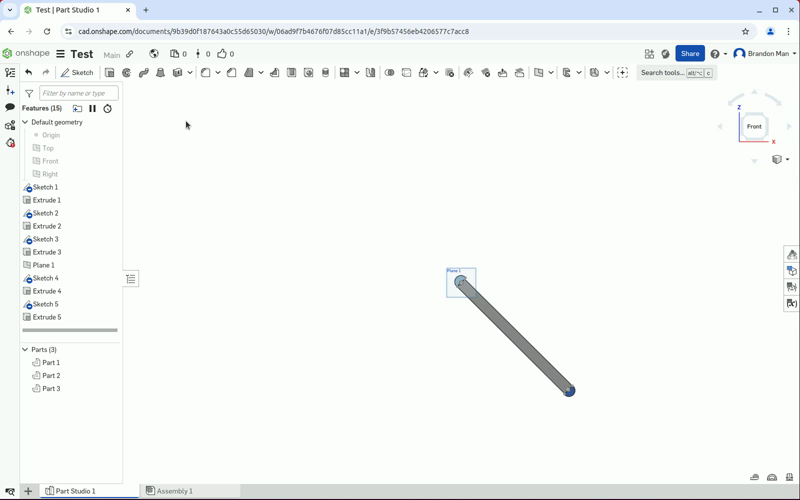
key(left, 2)
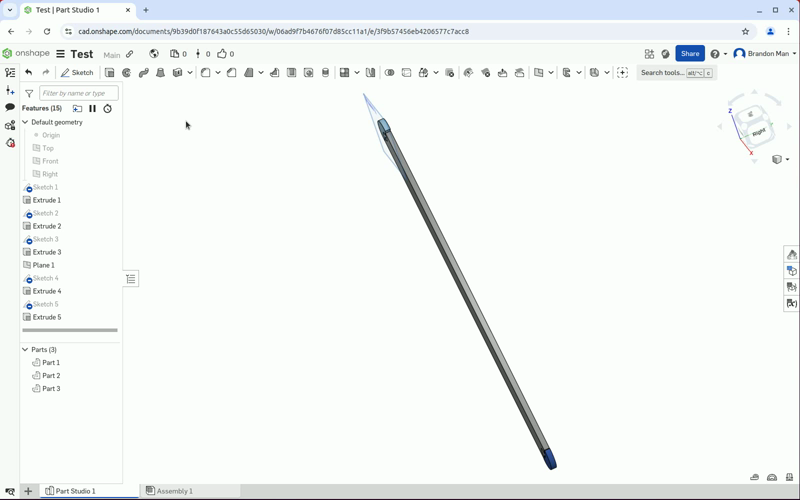
key(down, 2)
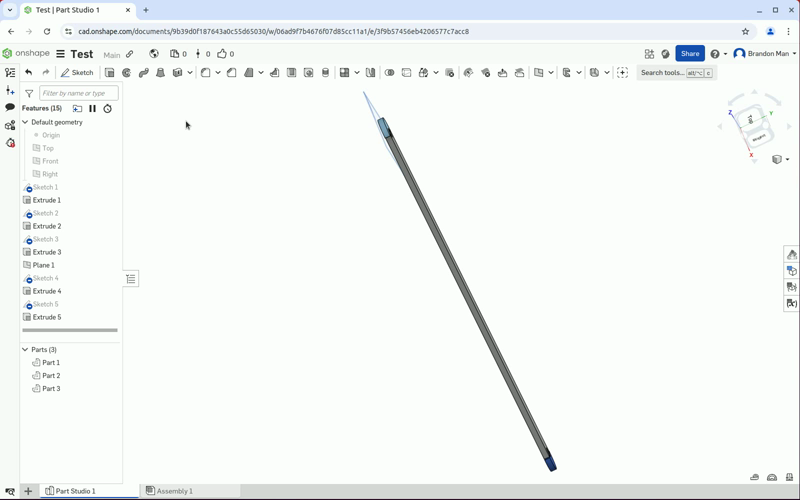
key(up, 2)
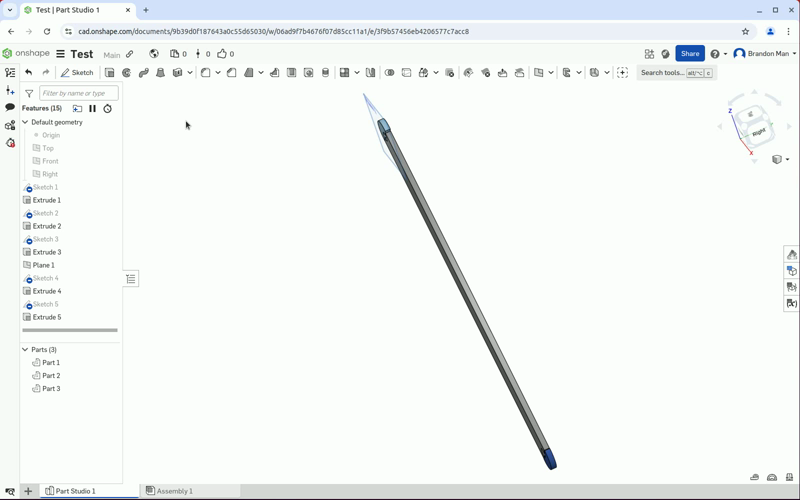
key(right, 2)
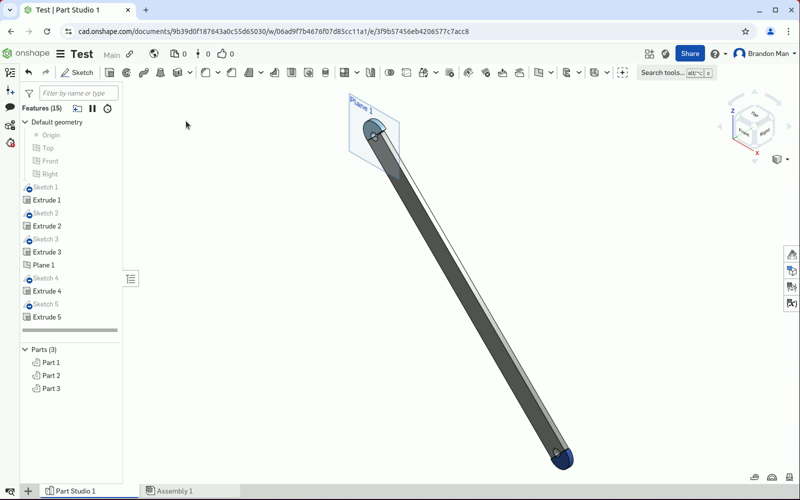
mouse_move(73, 189)
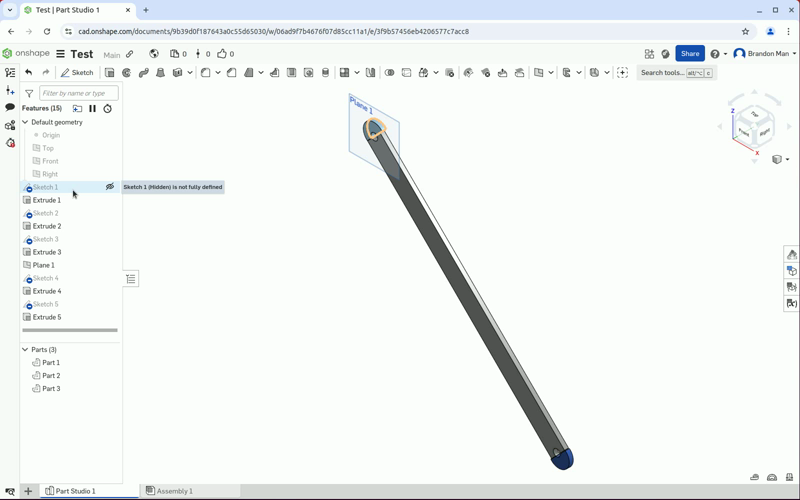
click(73, 189)